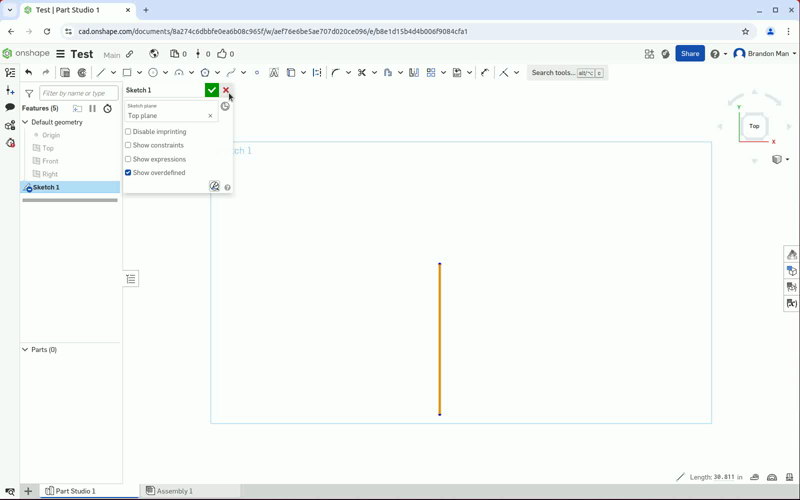
key(shift+h)
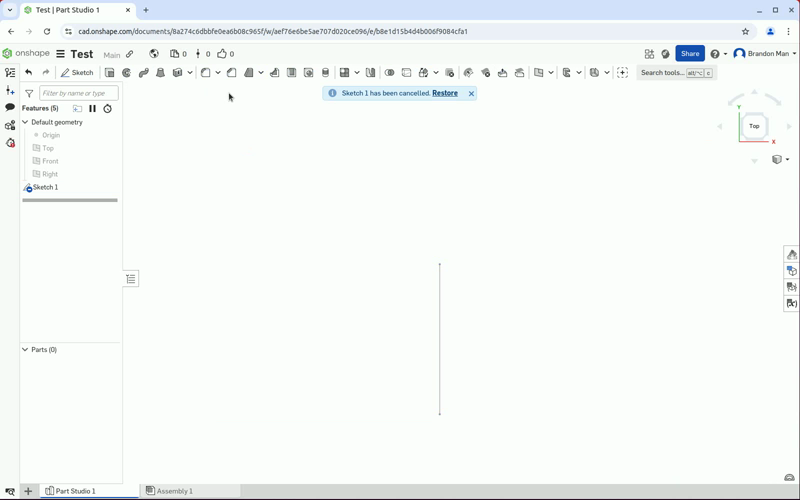
key(shift+s)
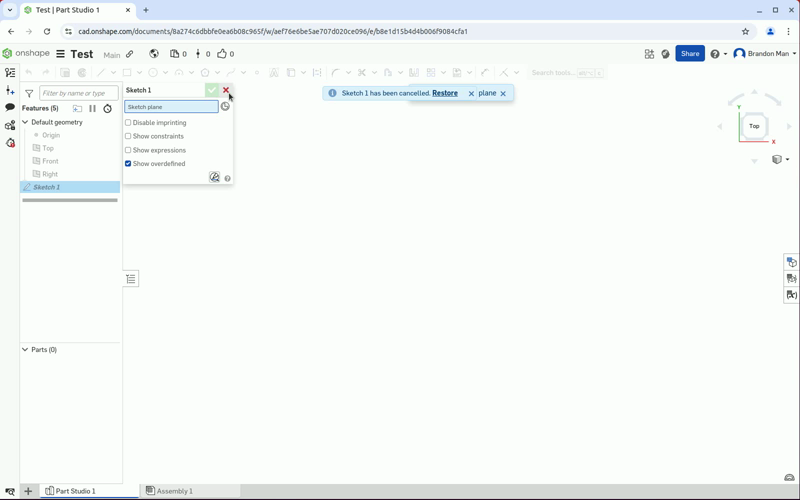
mouse_move(73, 150)
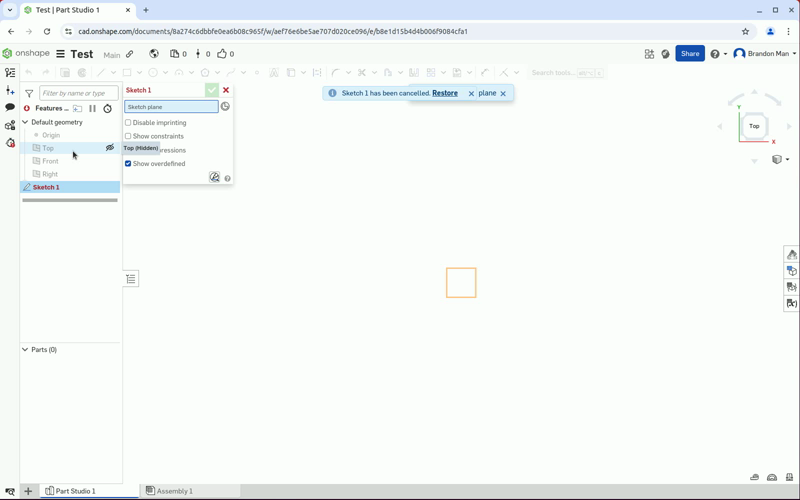
click(73, 150)
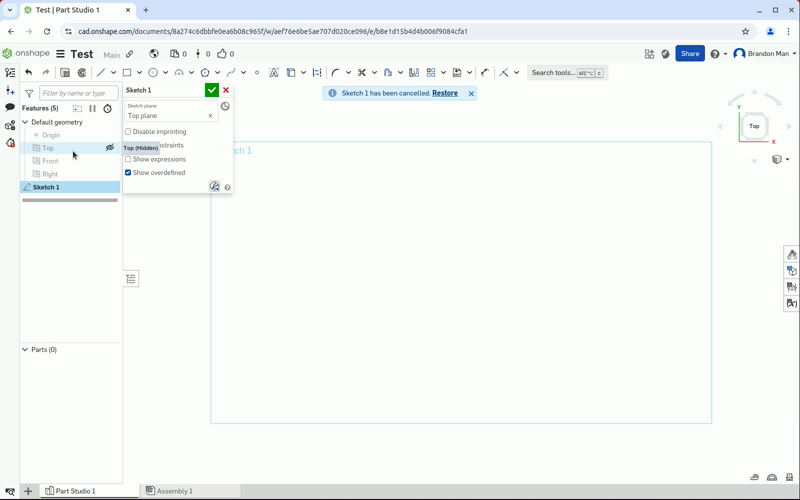
mouse_move(73, 352)
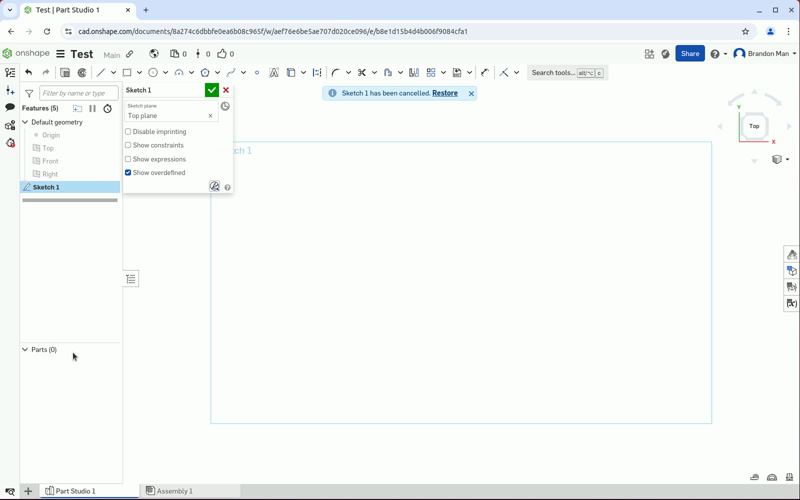
key(y)
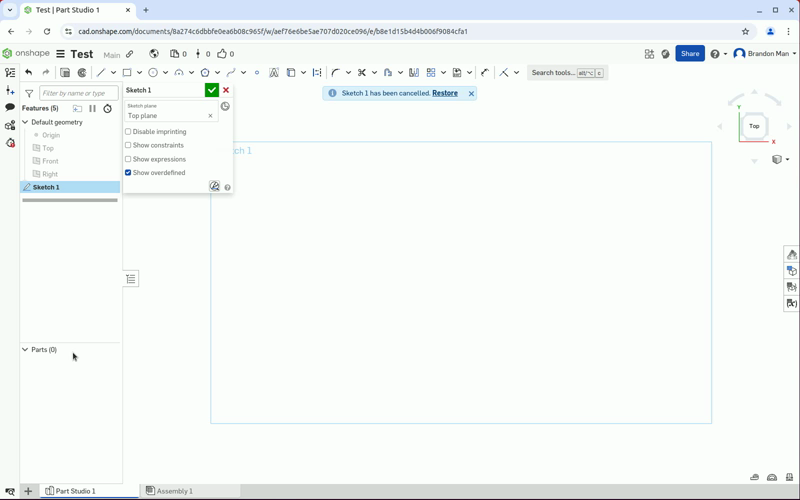
key(l)
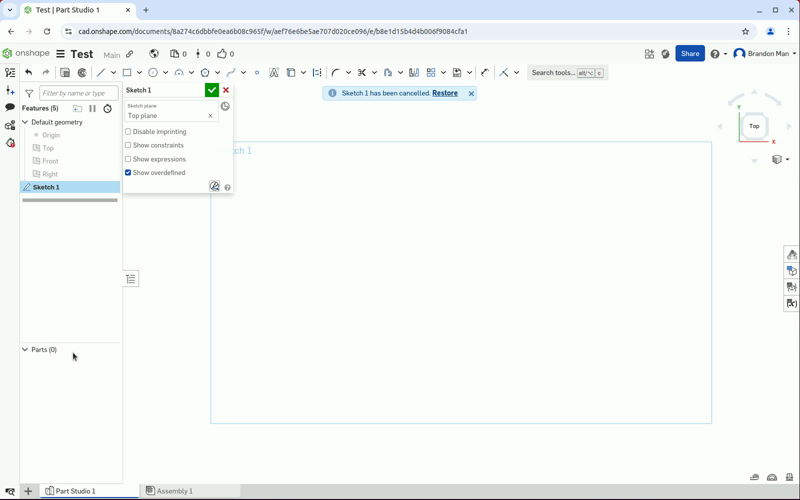
key_down(shift)
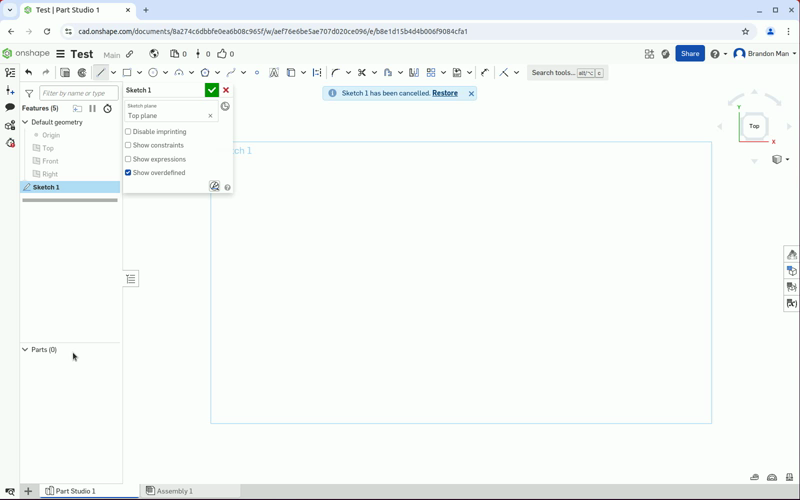
mouse_move(369, 321)
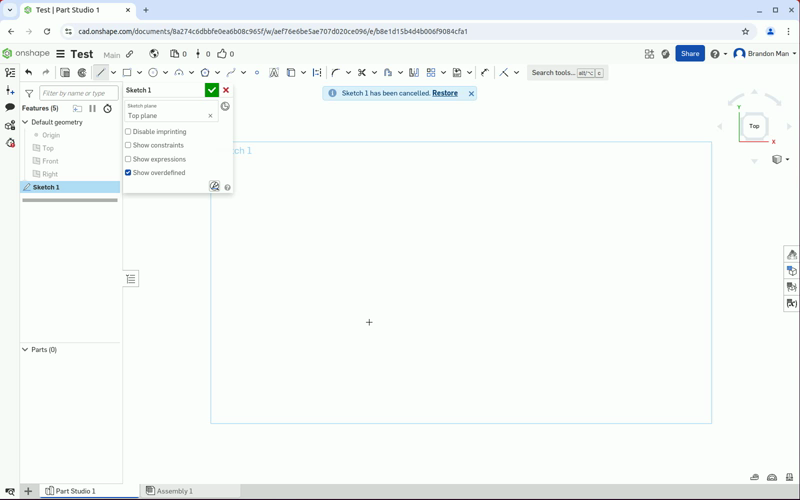
click(369, 321)
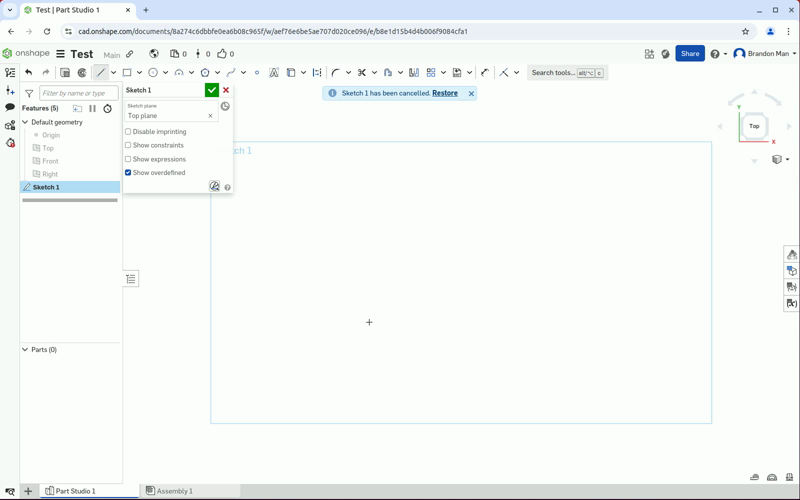
key_up(shift)
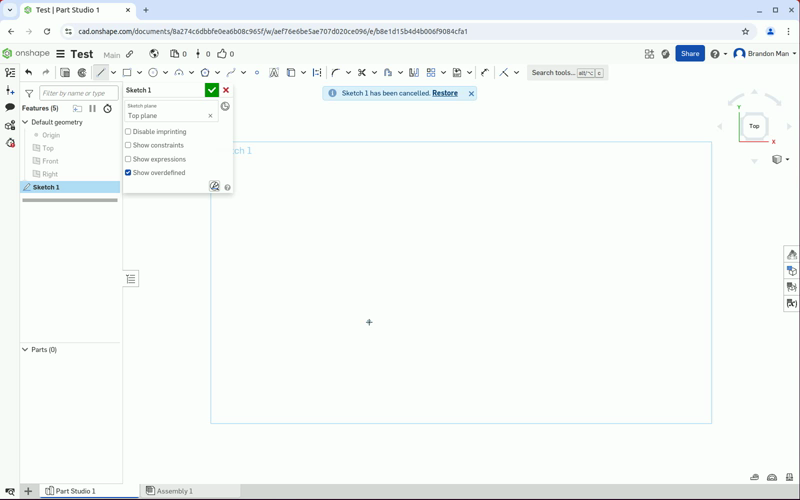
key_down(shift)
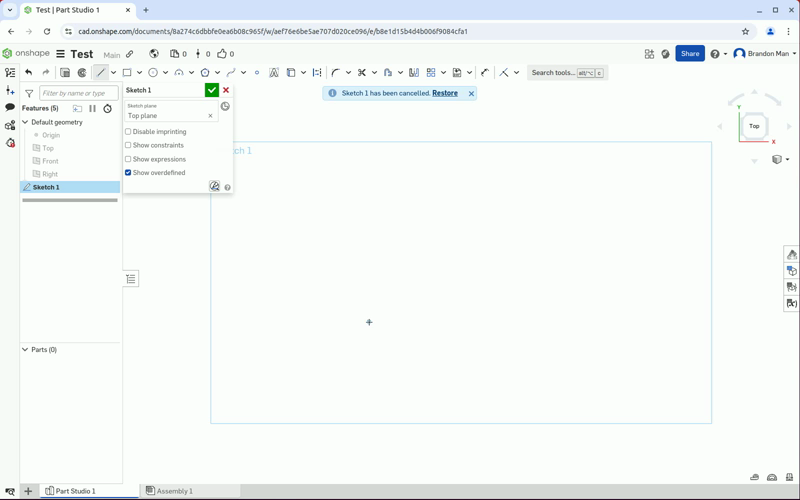
mouse_move(399, 321)
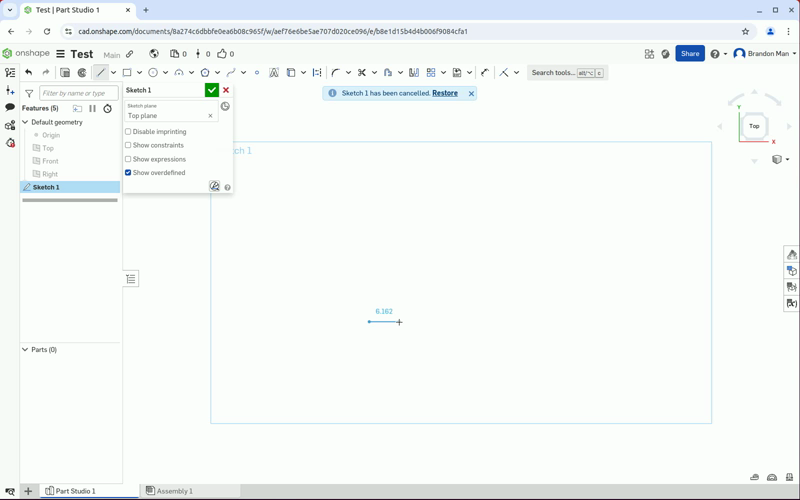
mouse_move(389, 321)
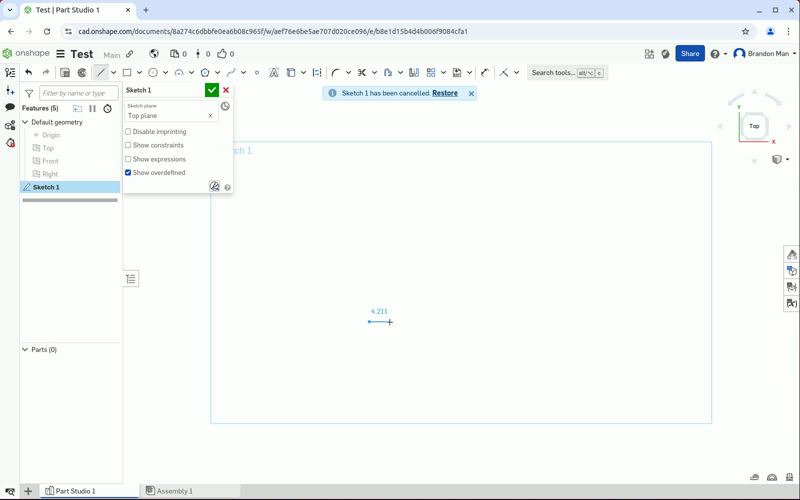
click(389, 321)
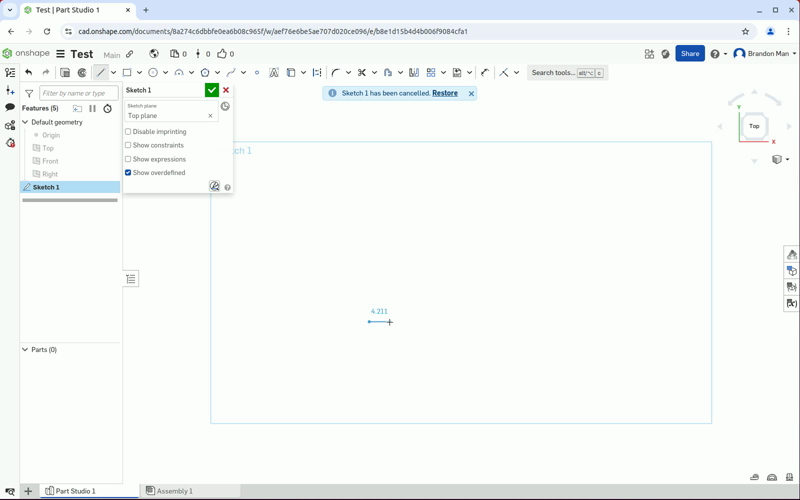
key_up(shift)
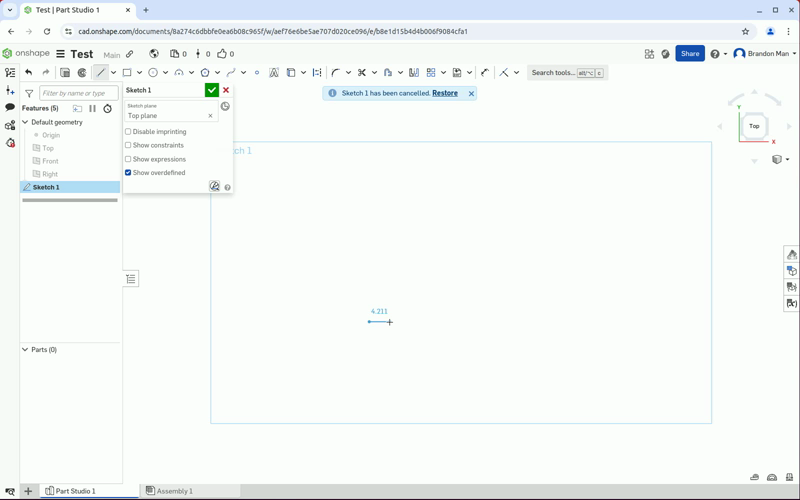
key_down(shift)
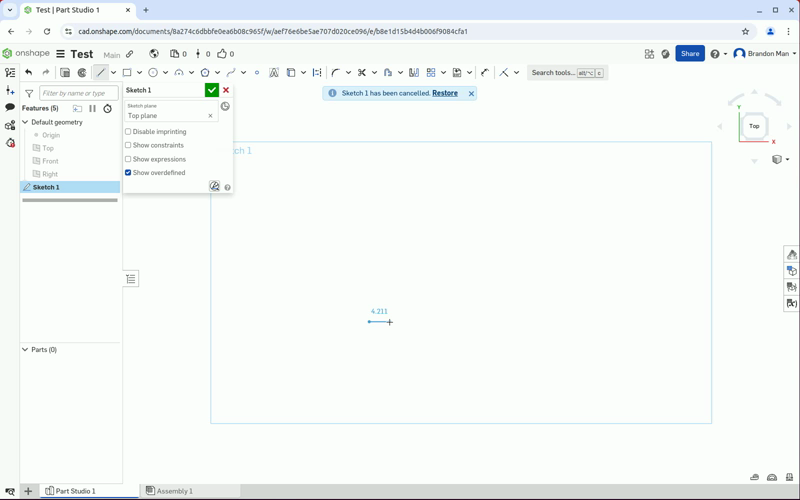
mouse_move(419, 321)
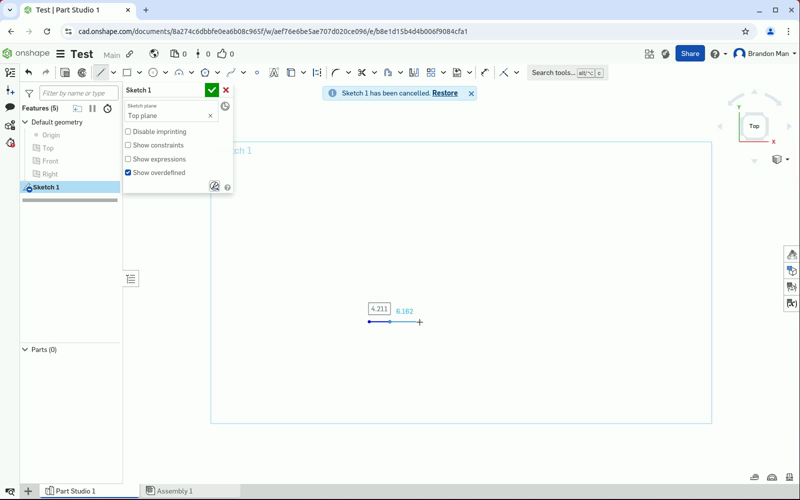
mouse_move(400, 321)
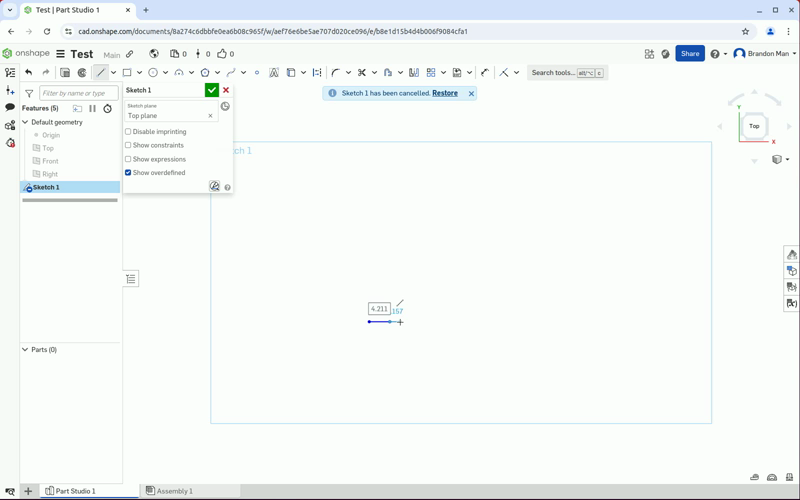
click(400, 321)
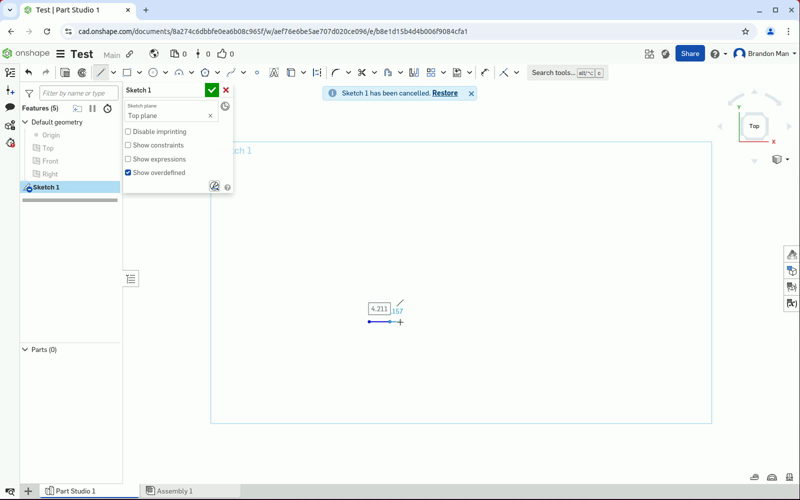
key_up(shift)
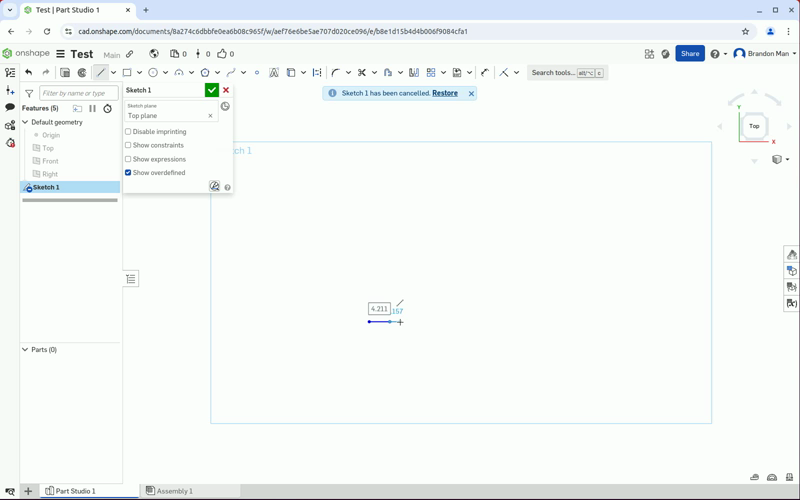
key_down(shift)
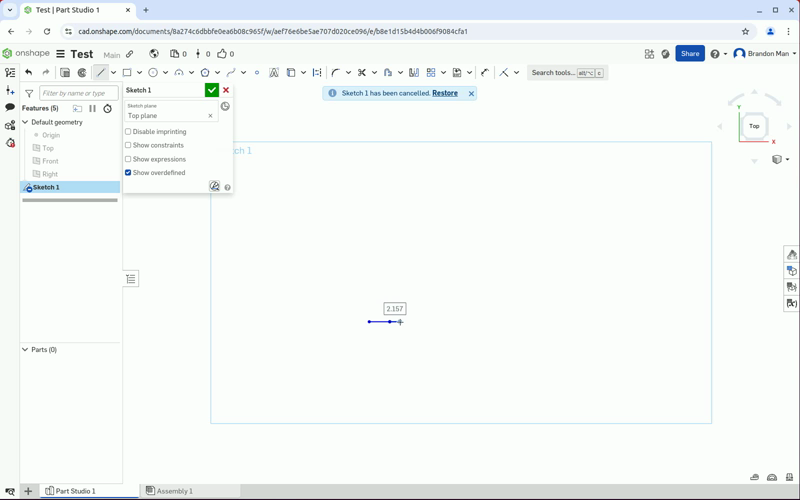
mouse_move(483, 321)
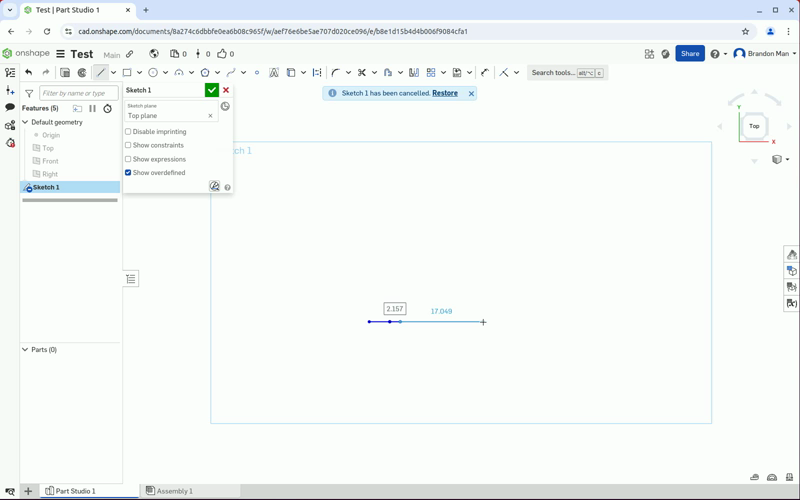
click(483, 321)
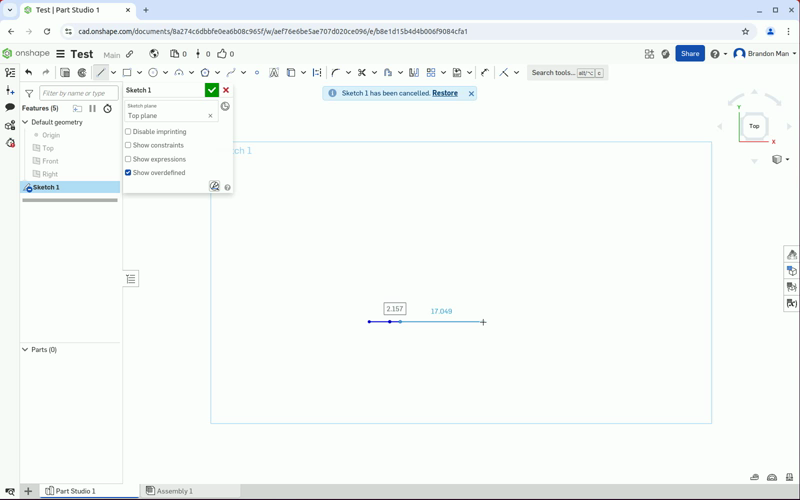
key_up(shift)
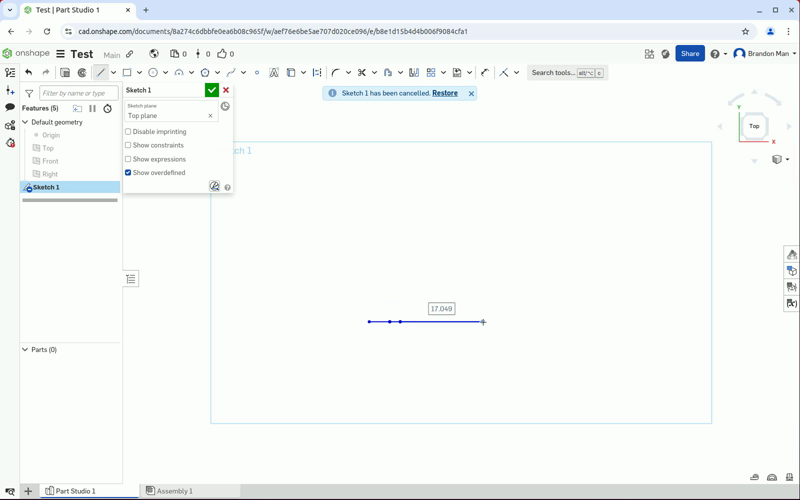
key_down(shift)
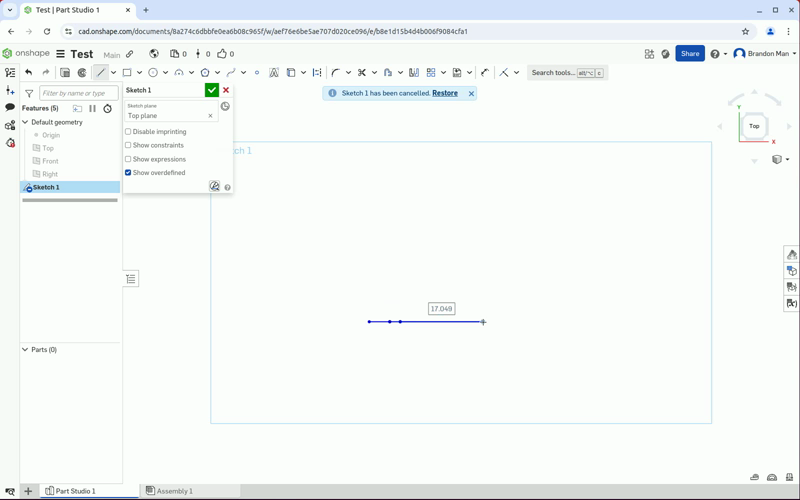
mouse_move(483, 210)
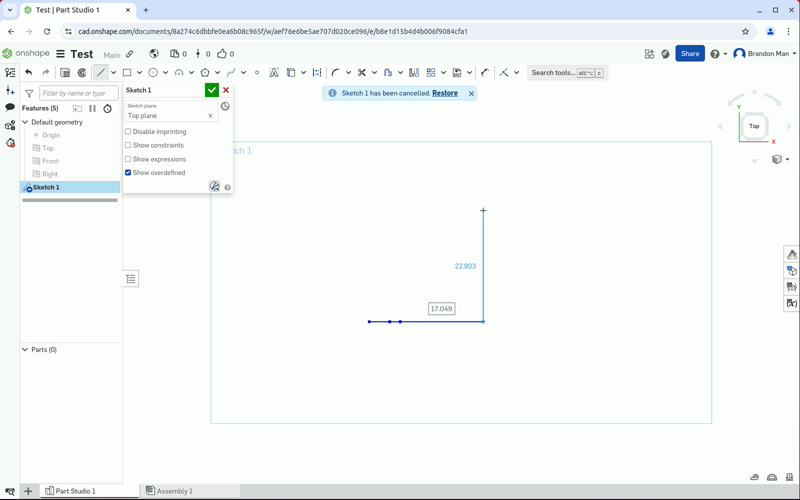
click(483, 210)
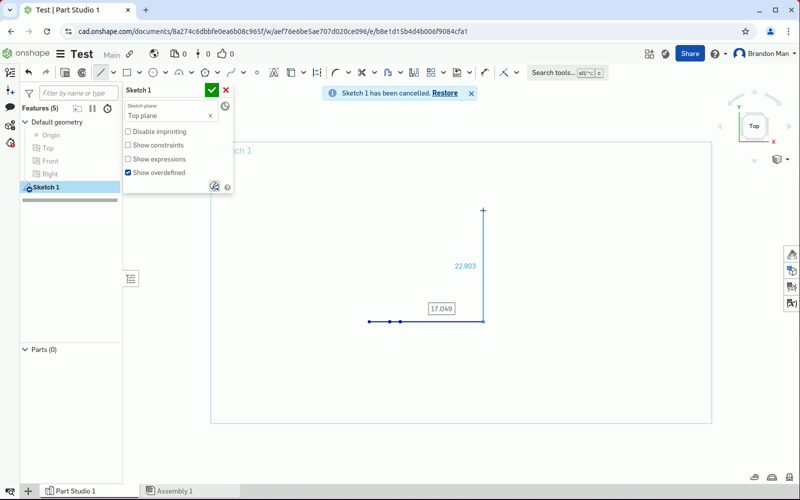
key_up(shift)
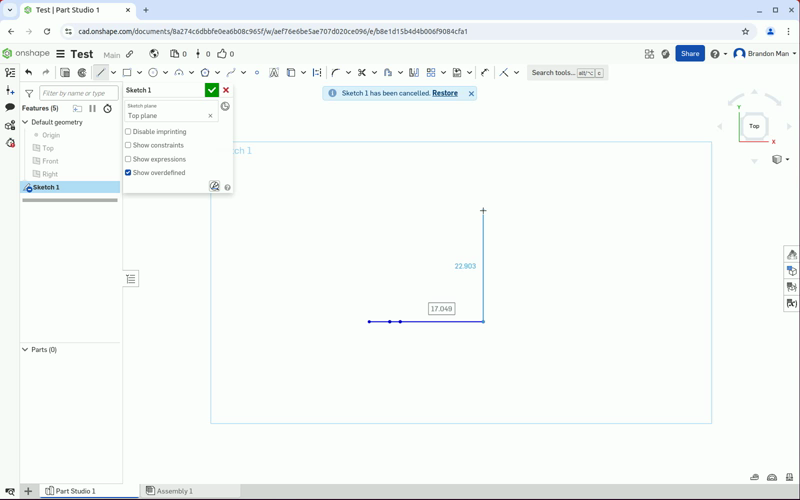
key_down(shift)
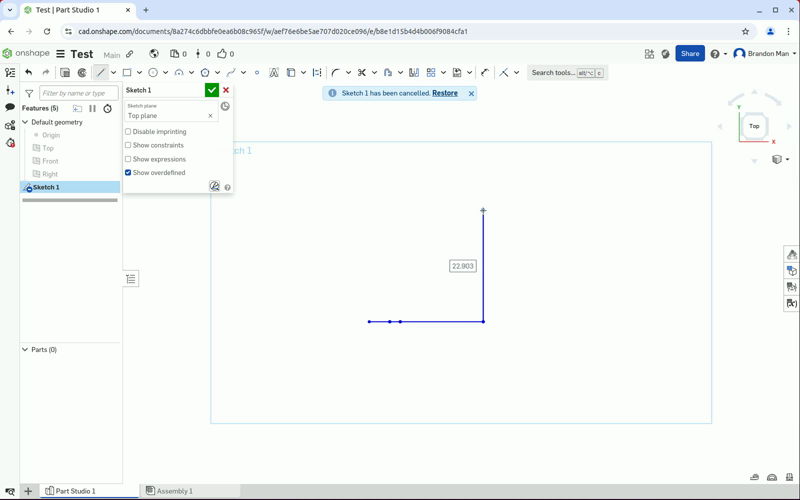
mouse_move(401, 210)
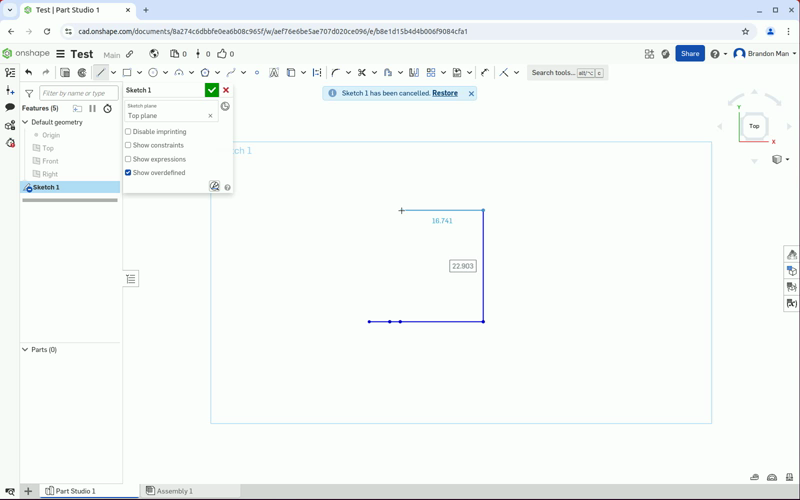
click(401, 210)
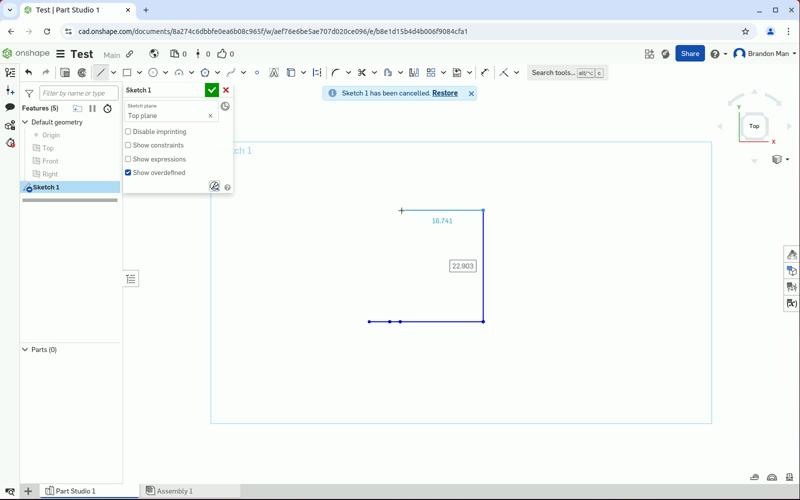
key_up(shift)
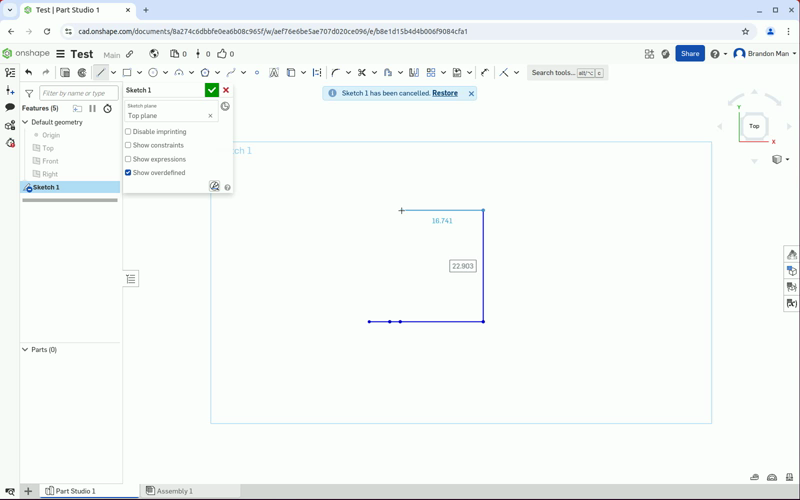
key_down(shift)
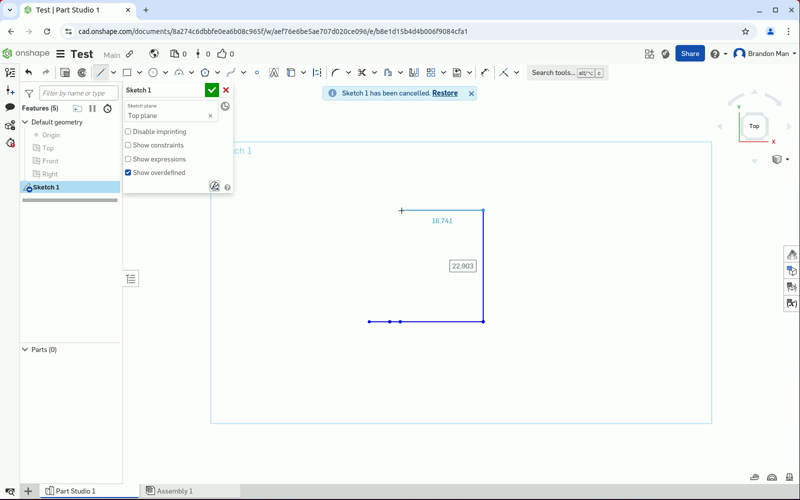
mouse_move(431, 210)
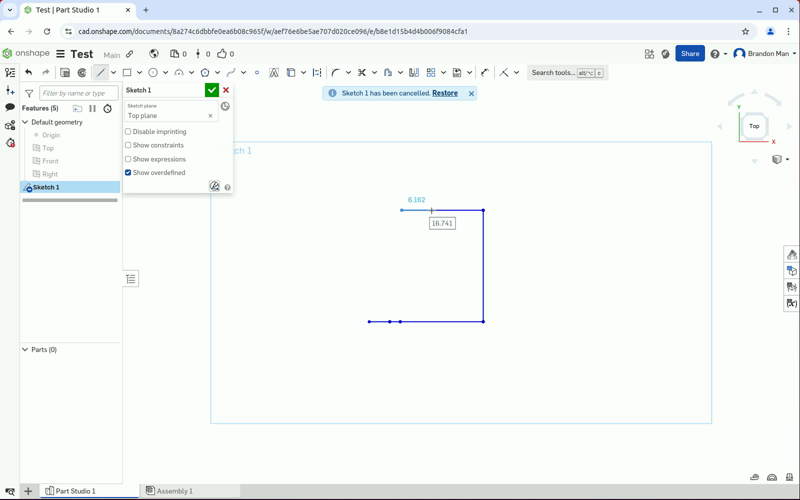
mouse_move(389, 210)
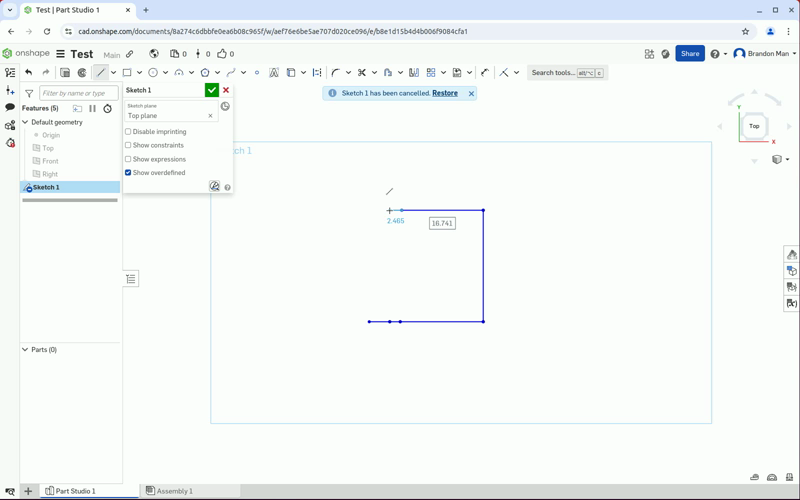
click(389, 210)
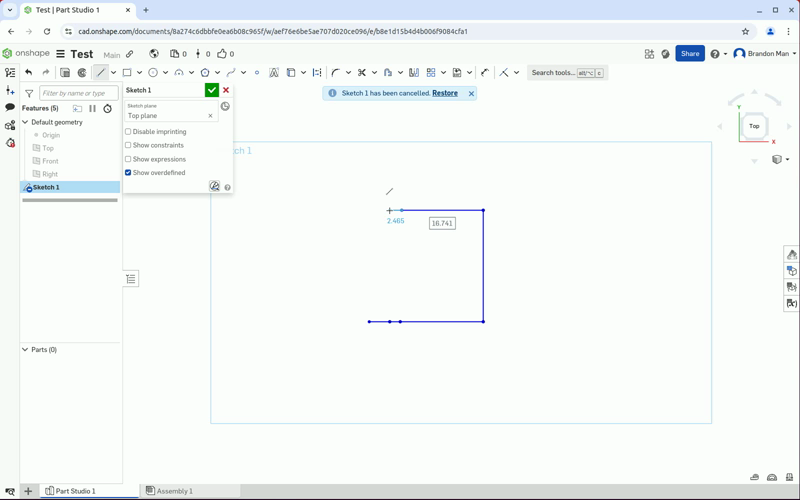
key_up(shift)
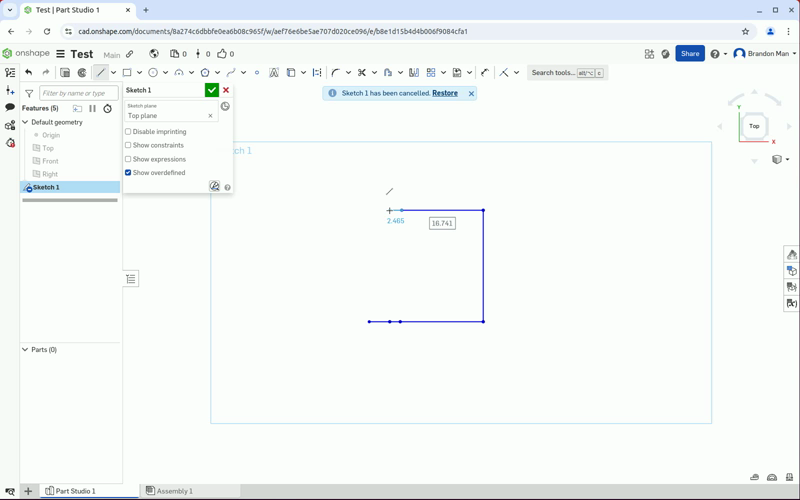
key_down(shift)
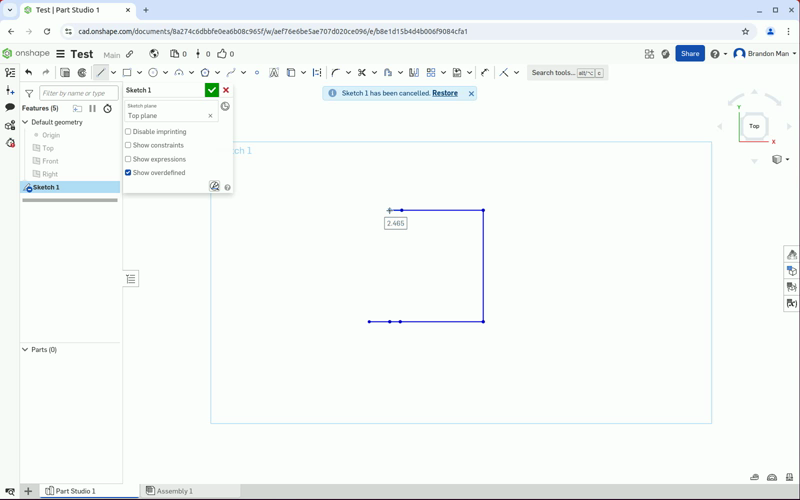
mouse_move(419, 210)
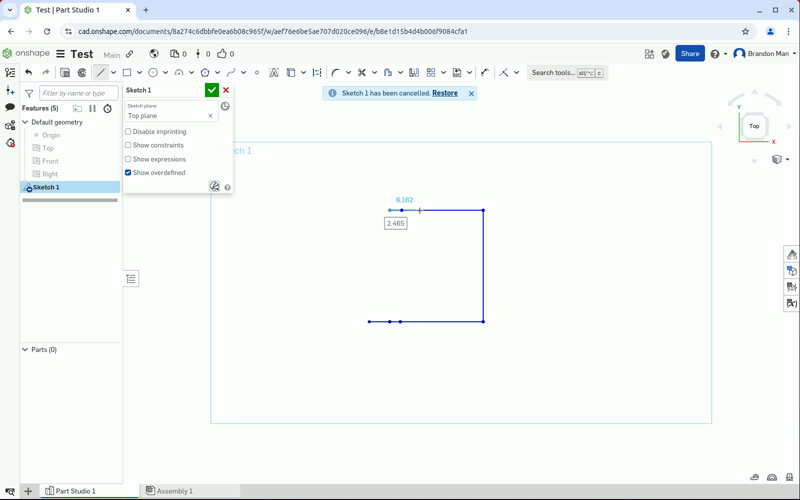
mouse_move(369, 210)
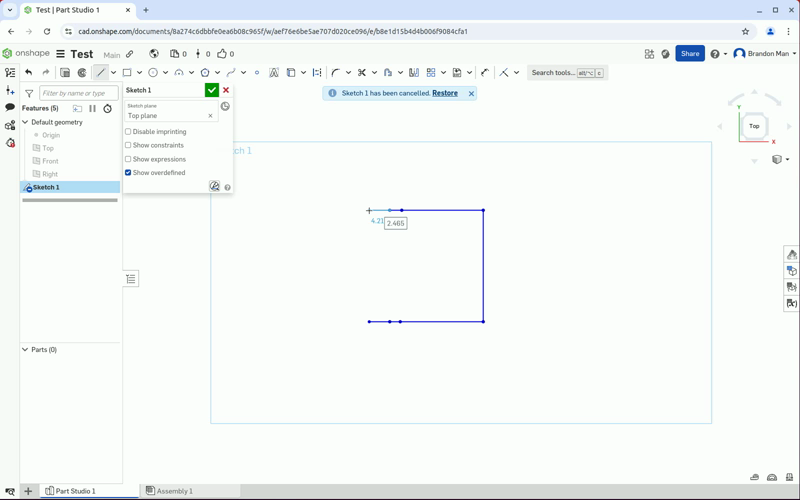
click(369, 210)
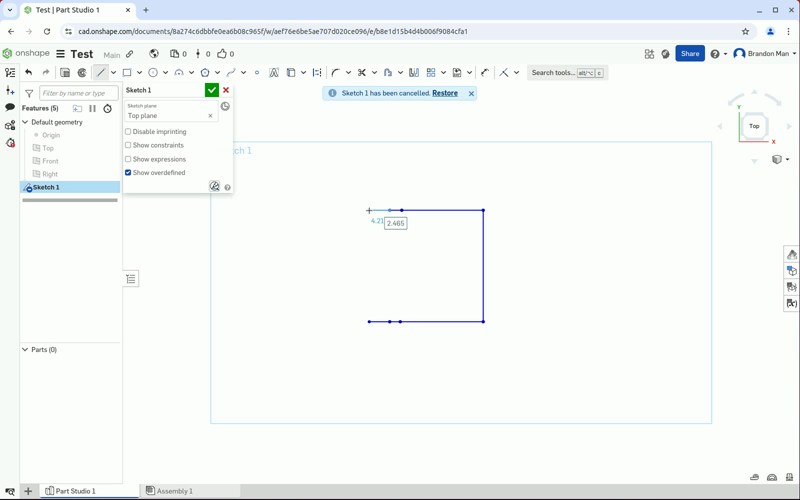
key_up(shift)
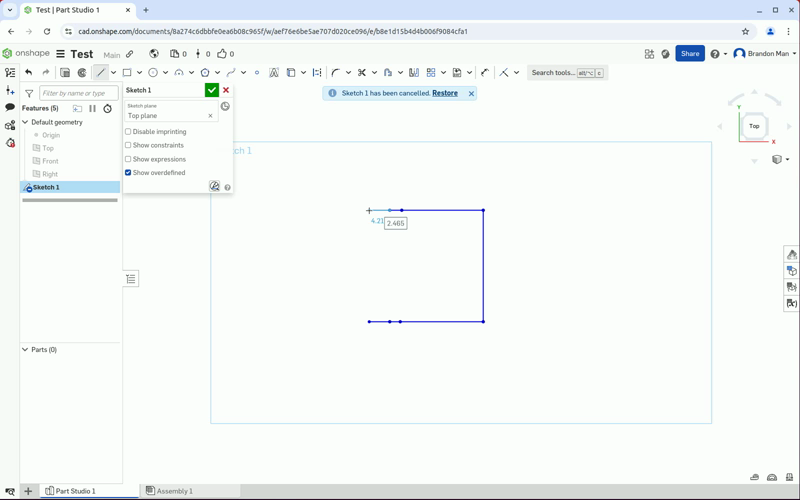
key_down(shift)
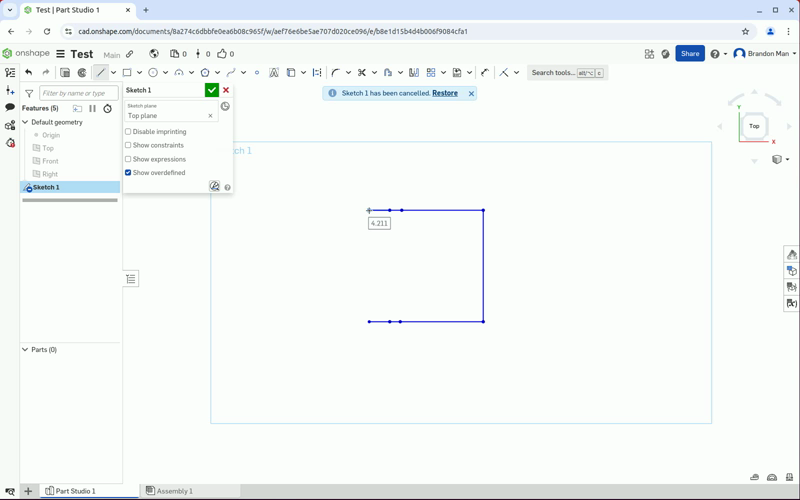
mouse_move(369, 283)
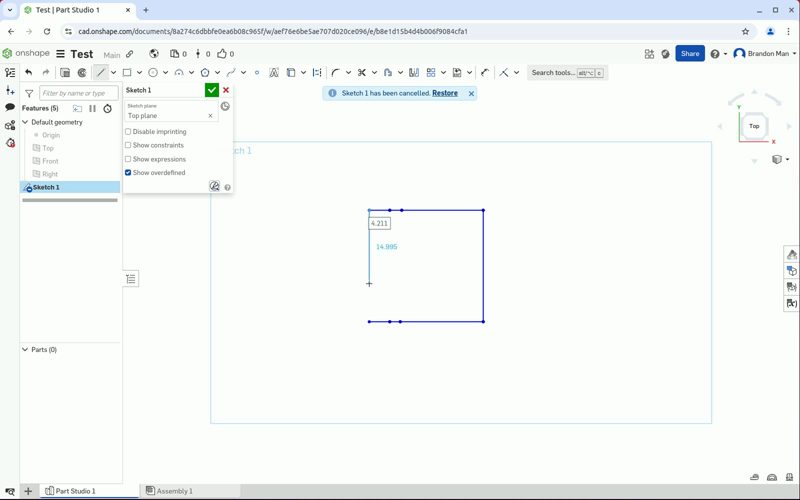
click(369, 283)
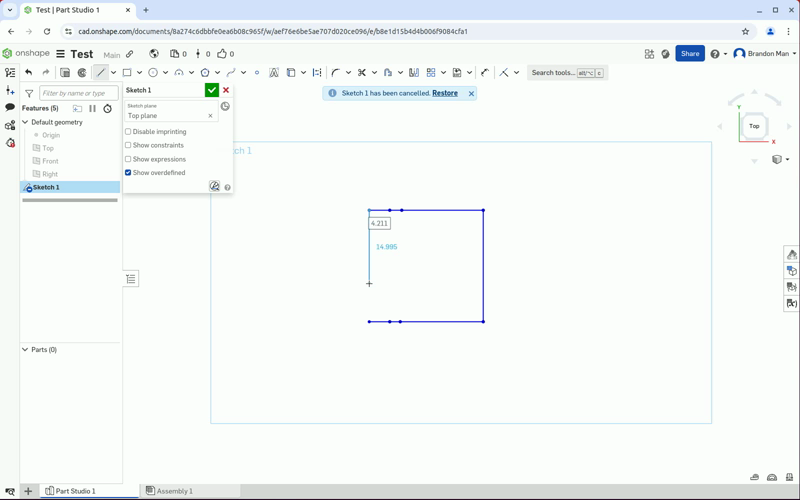
key_up(shift)
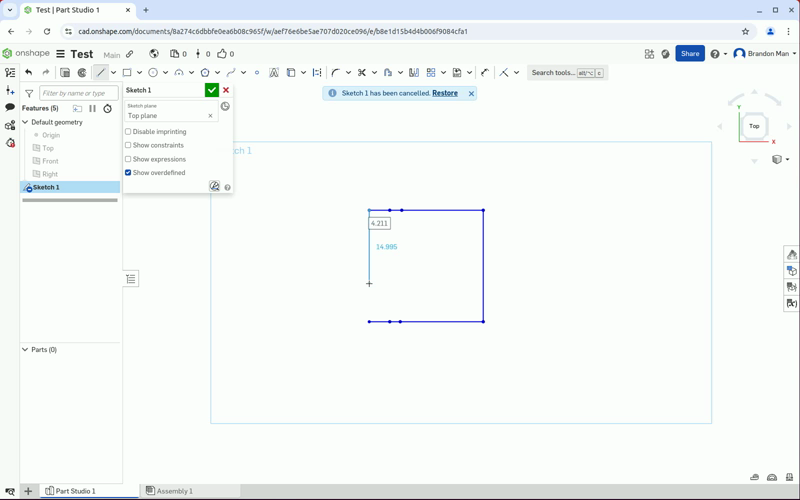
mouse_move(399, 283)
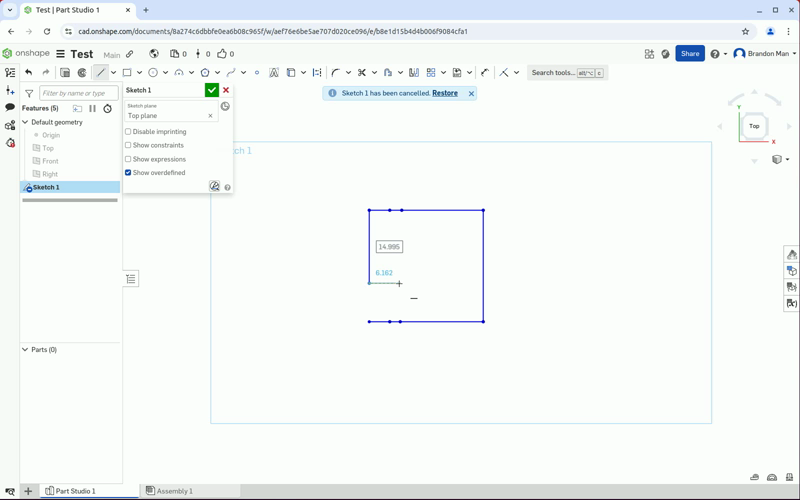
key_down(shift)
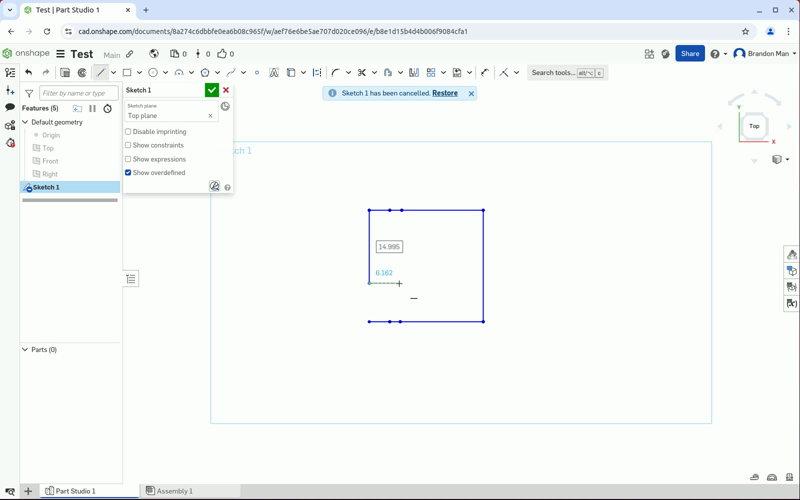
mouse_move(369, 321)
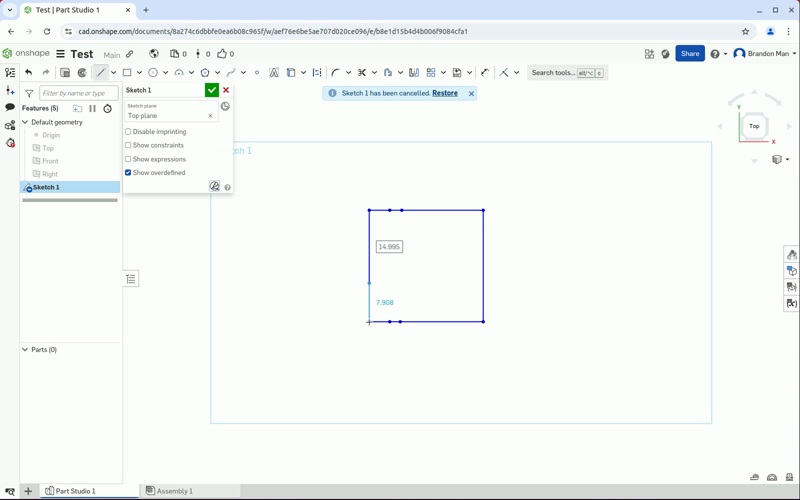
key_up(shift)
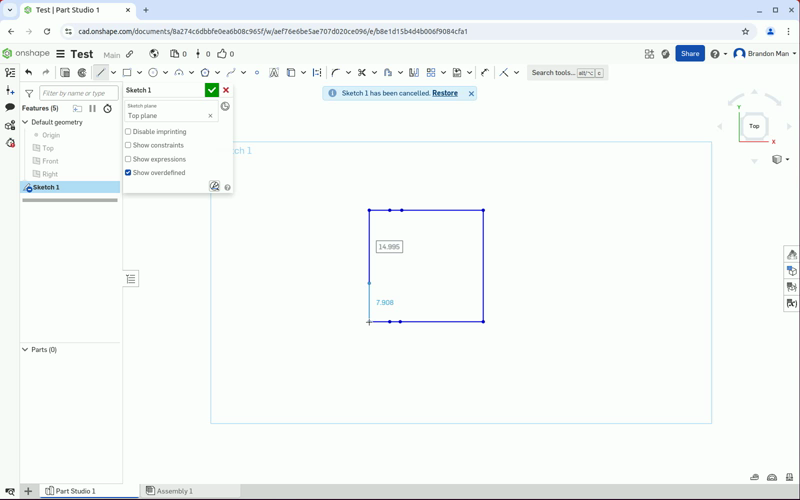
click(369, 321)
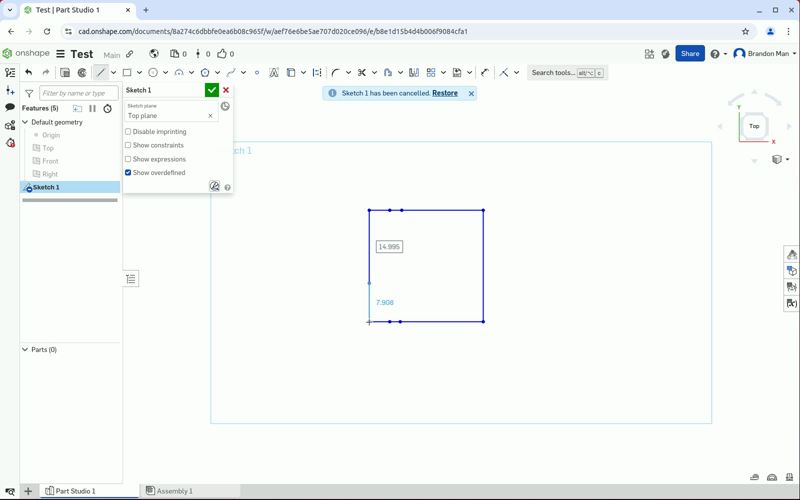
key(esc)
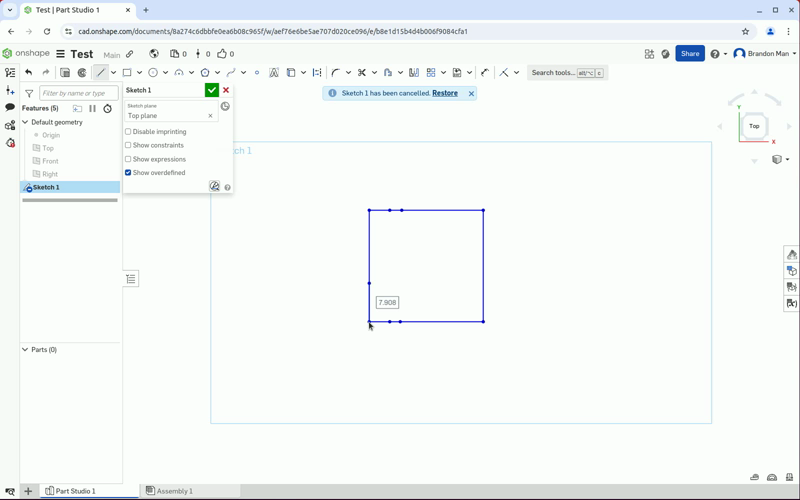
mouse_move(461, 237)
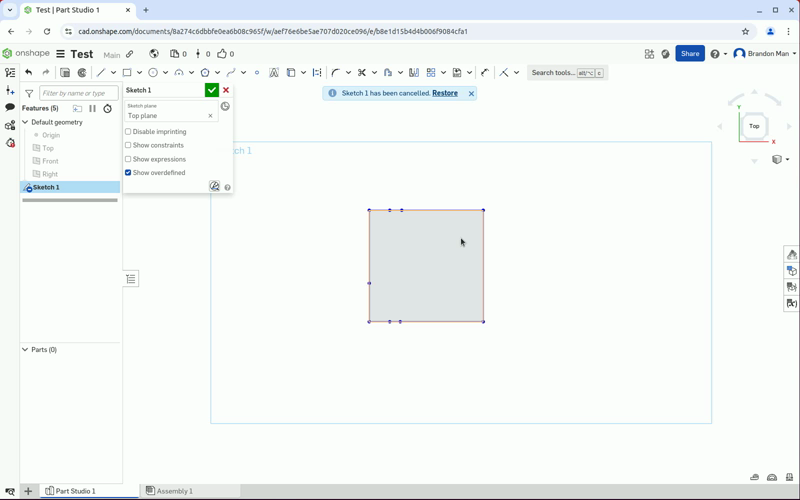
click(461, 237)
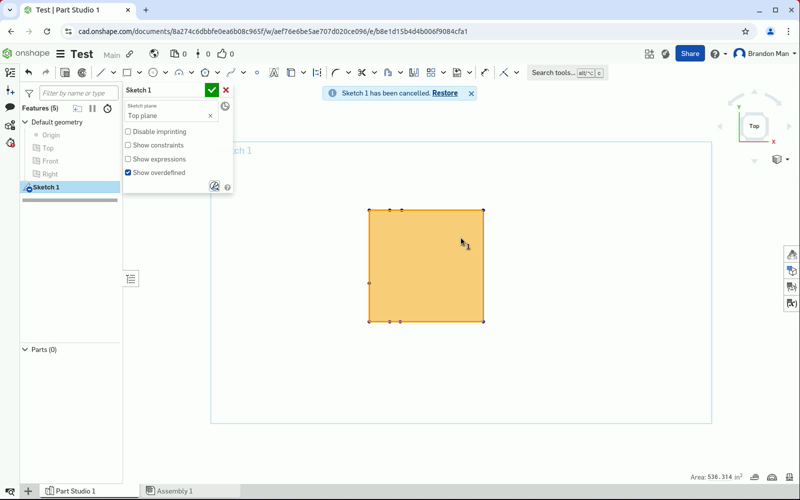
mouse_move(73, 352)
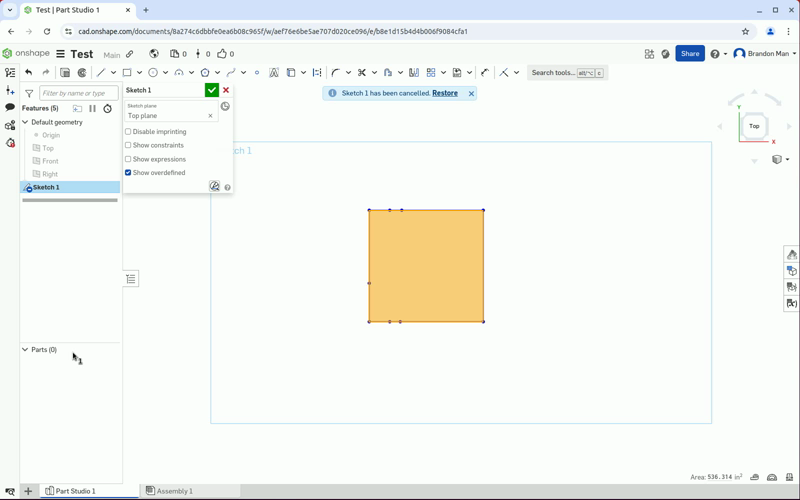
key(shift+y)
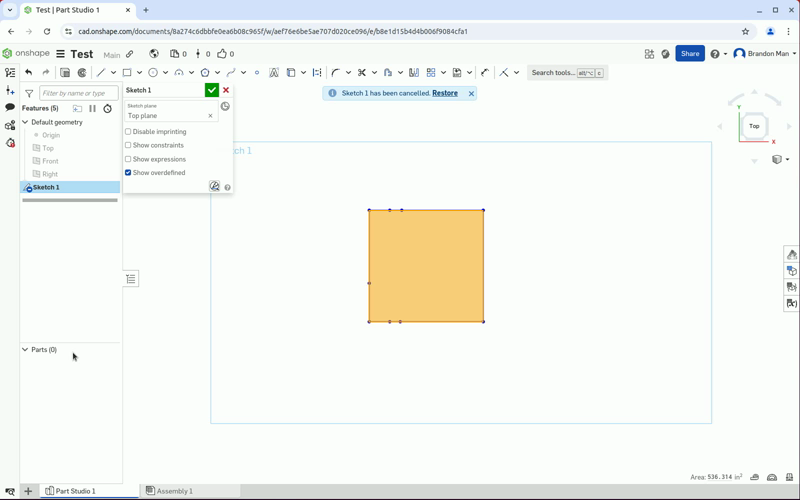
key(shift+e)
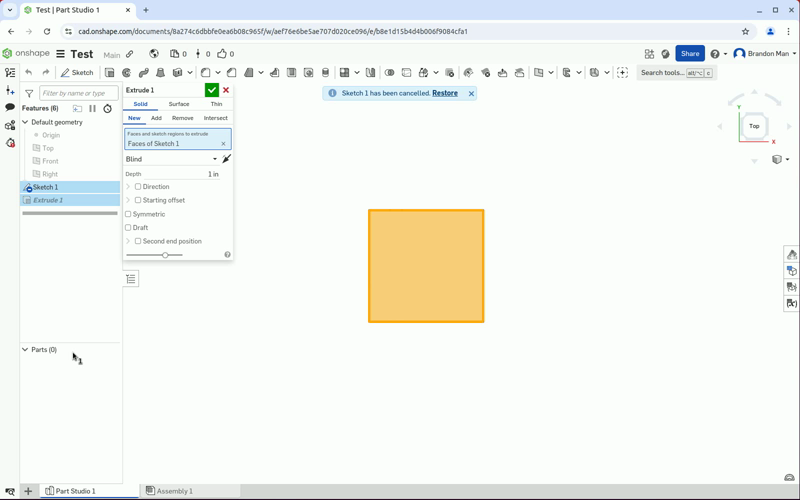
mouse_move(143, 106)
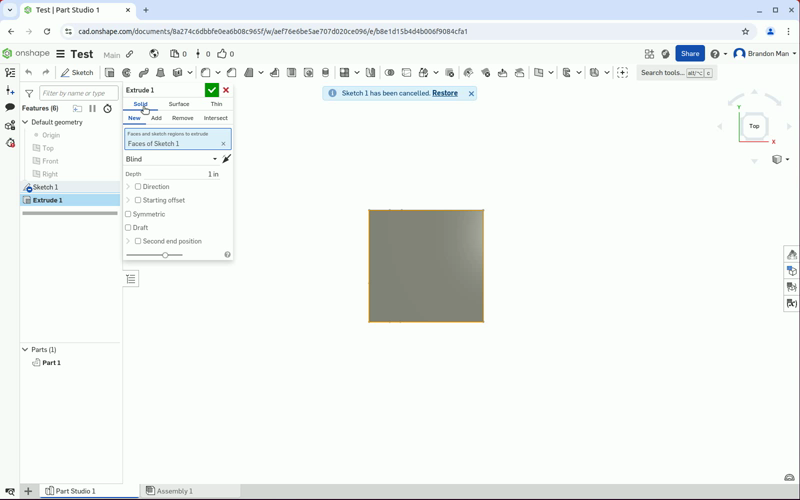
click(143, 106)
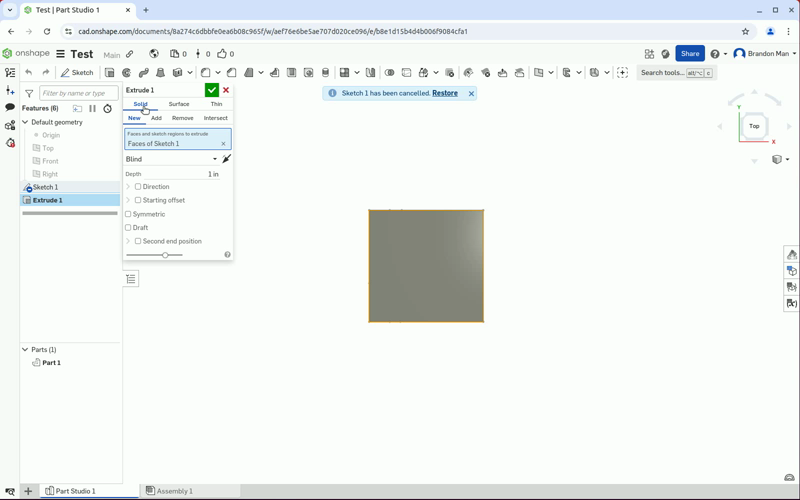
mouse_move(137, 120)
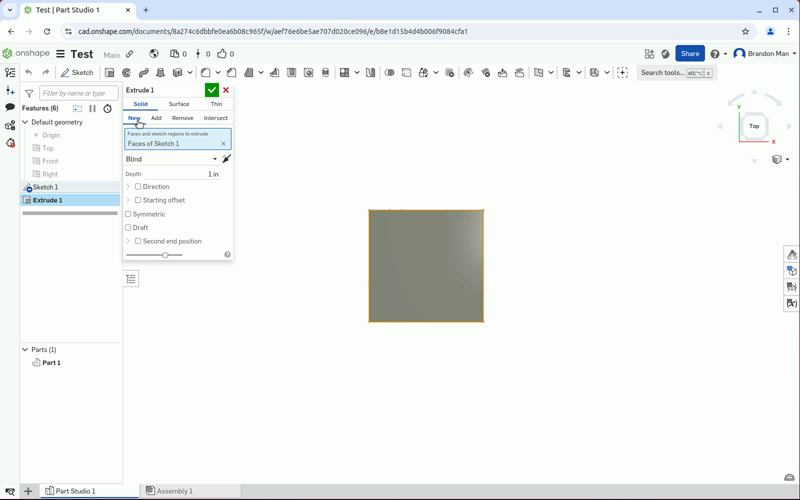
click(137, 120)
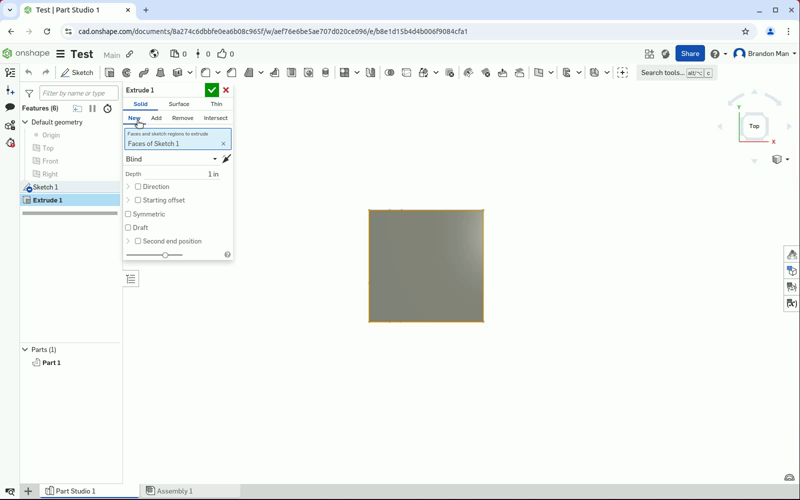
key(tab, 4)
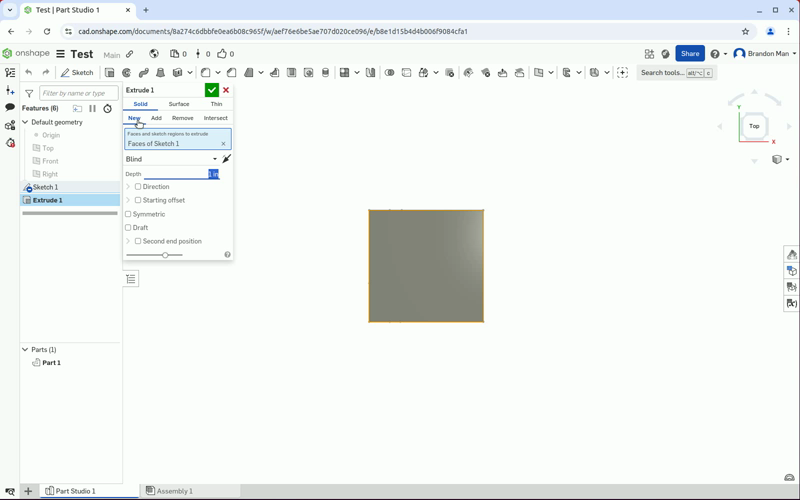
text(12.758)
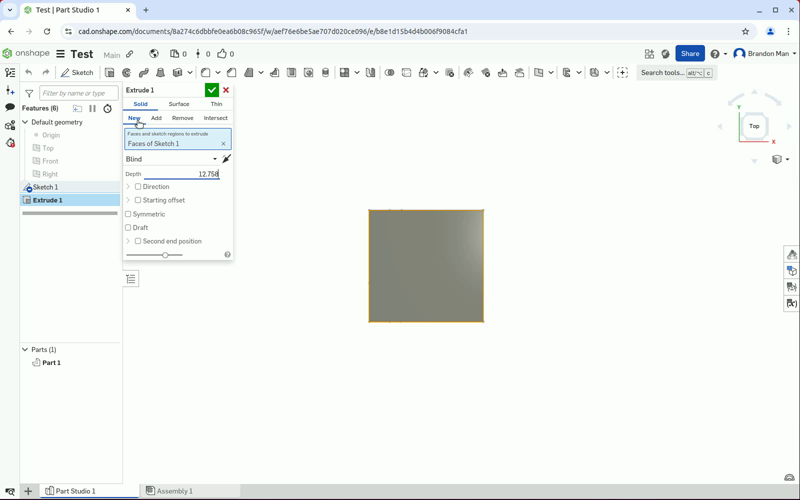
key(enter)
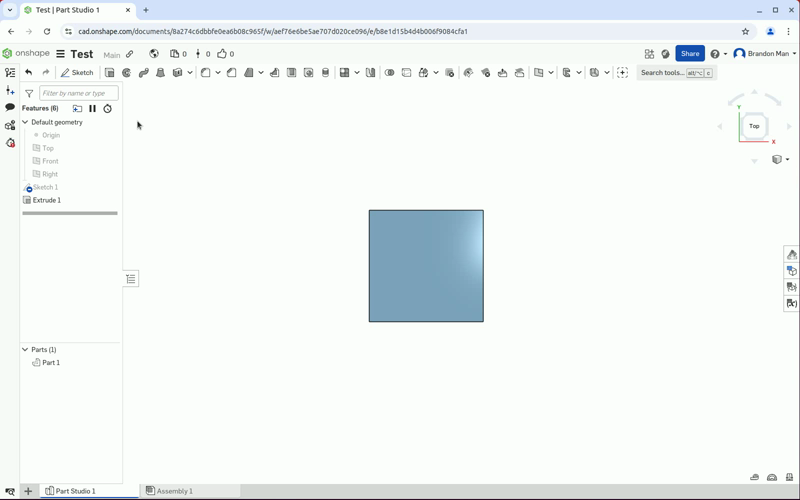
key(shift+h)
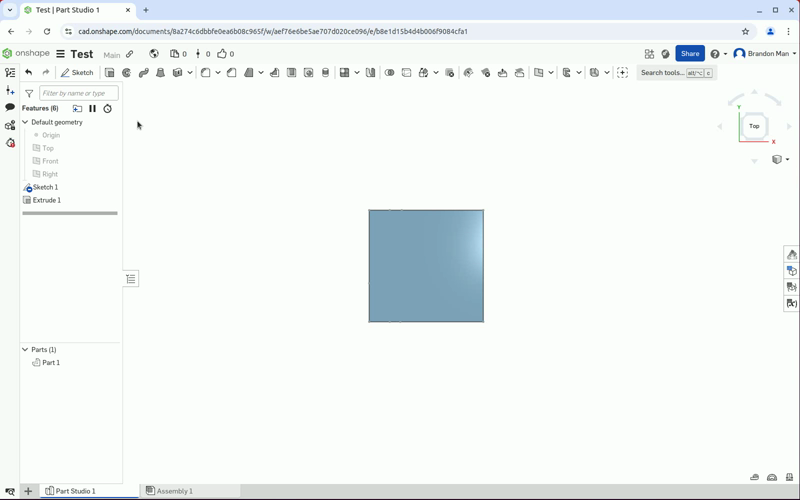
key(shift+h)
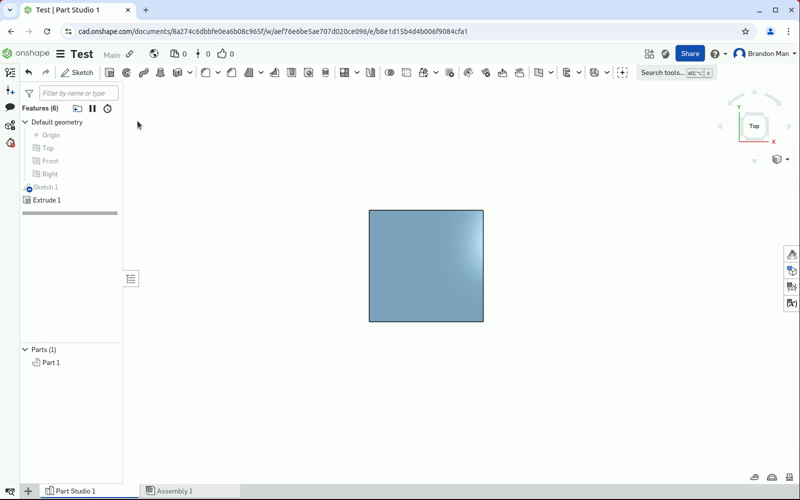
mouse_move(73, 189)
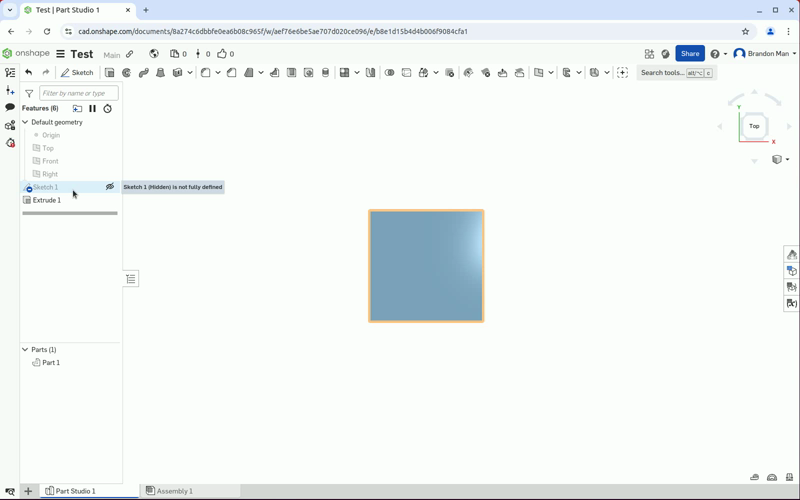
click(73, 189)
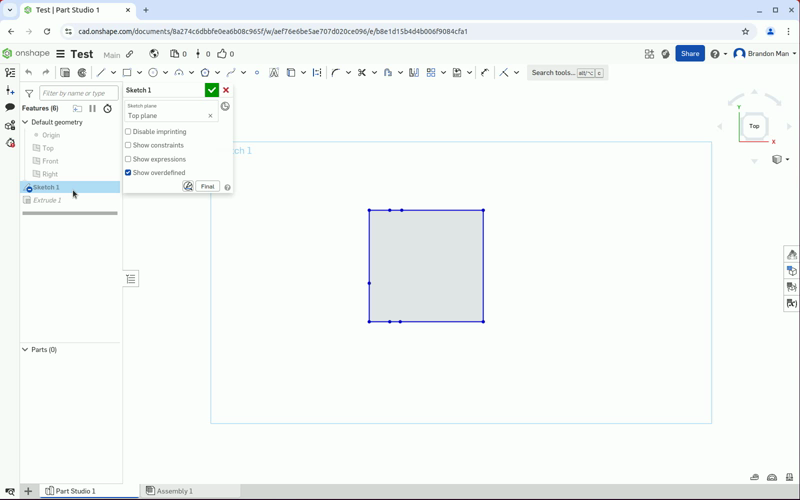
mouse_move(229, 92)
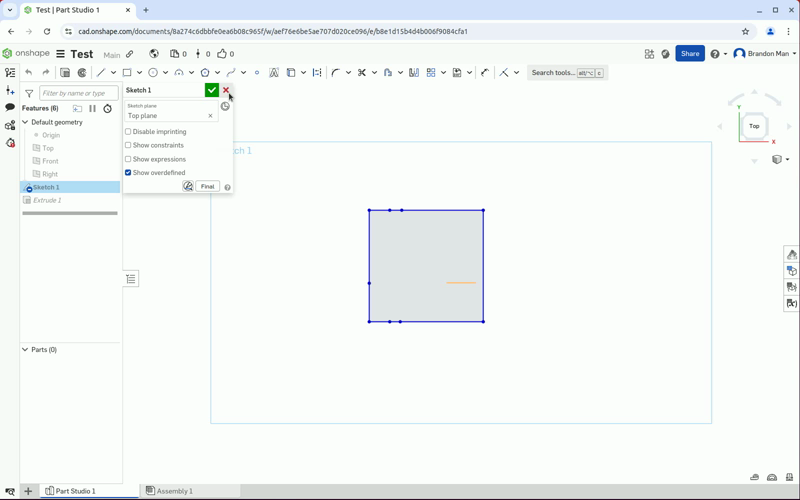
click(229, 92)
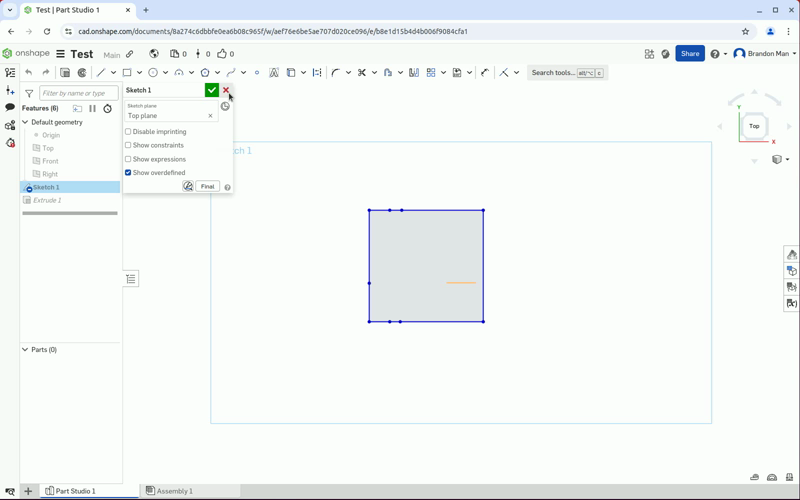
key(shift+s)
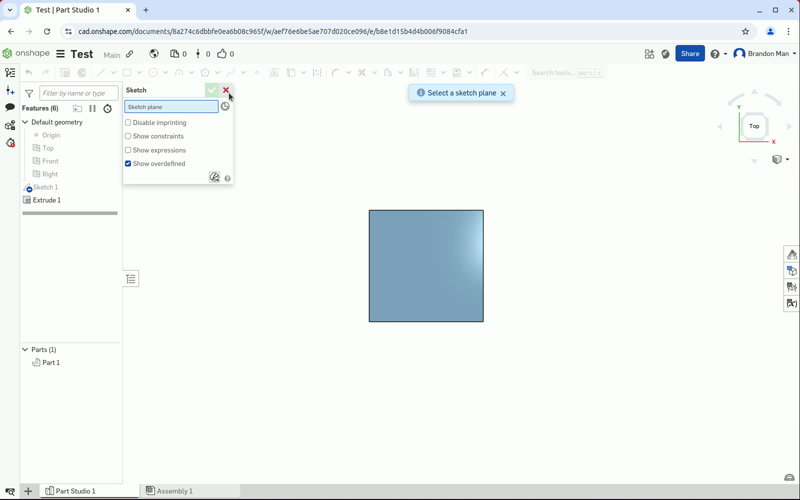
mouse_move(73, 150)
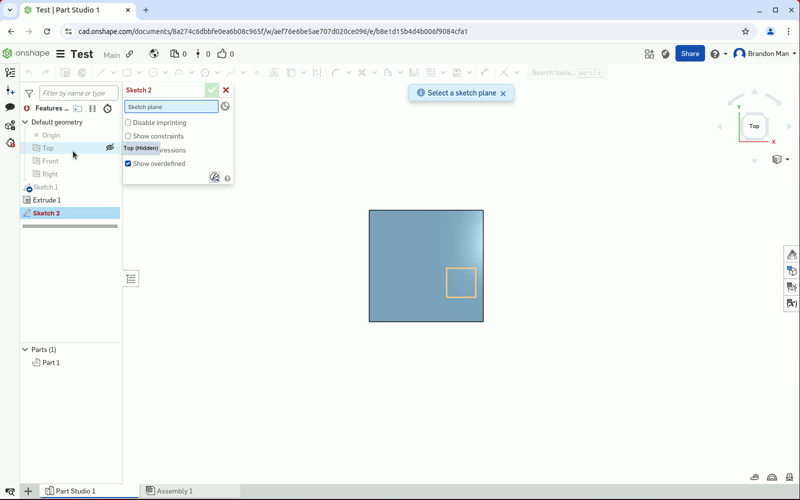
click(73, 150)
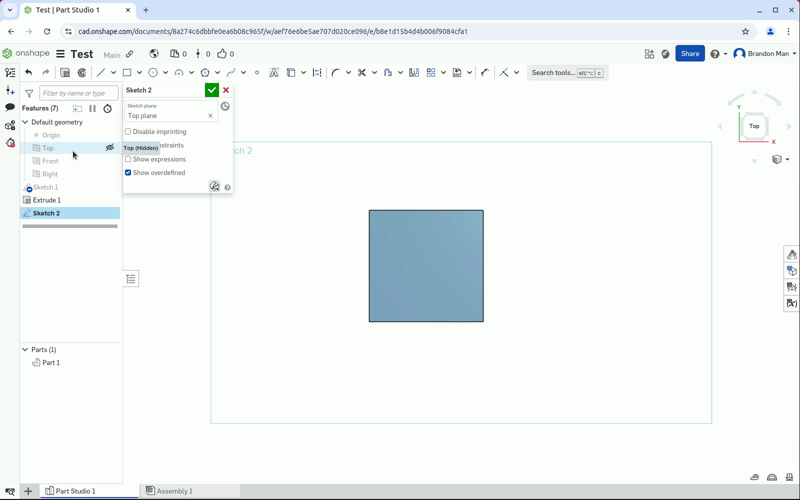
mouse_move(73, 352)
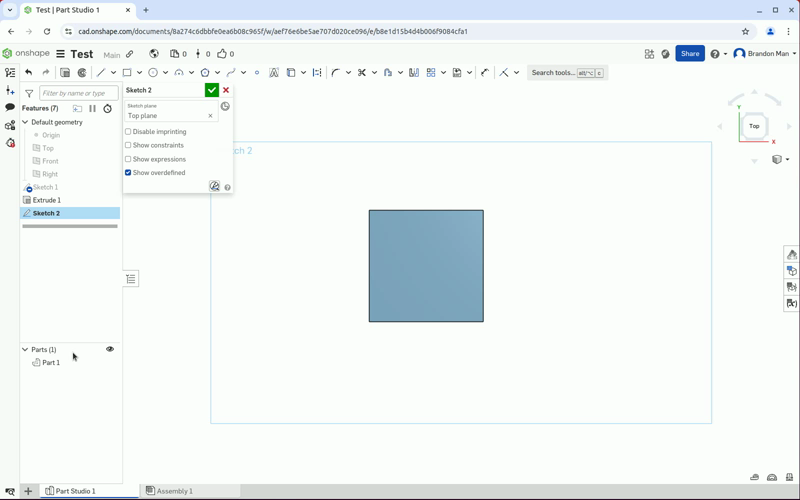
key(y)
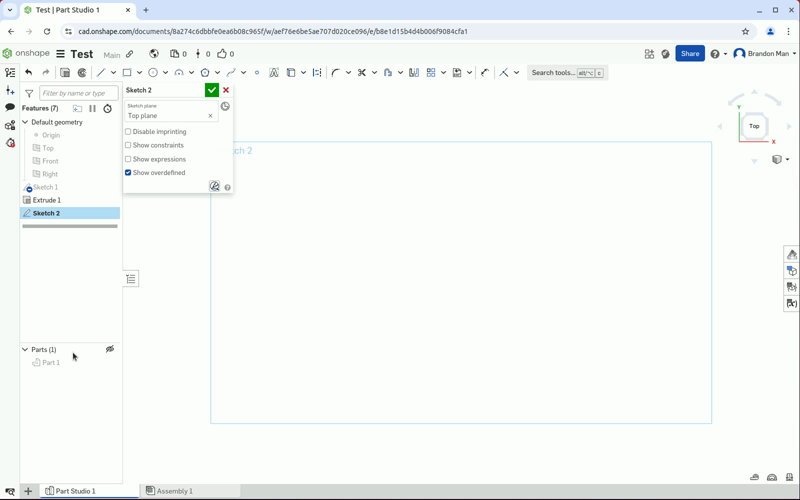
key(l)
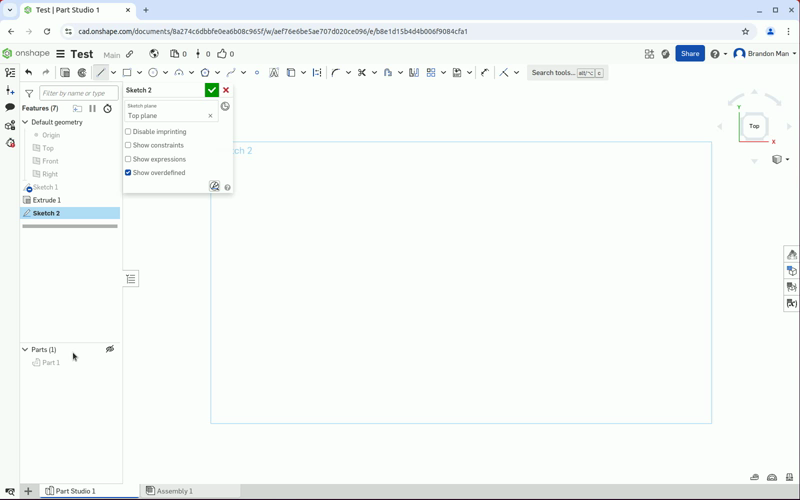
key_down(shift)
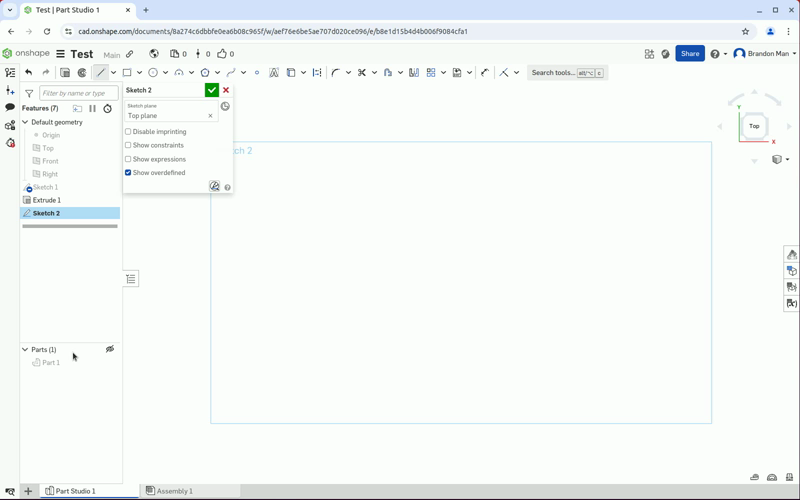
mouse_move(348, 282)
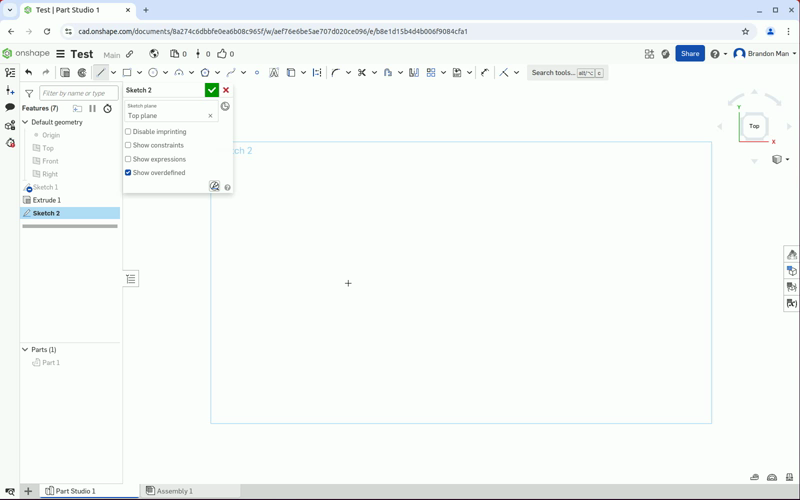
click(348, 282)
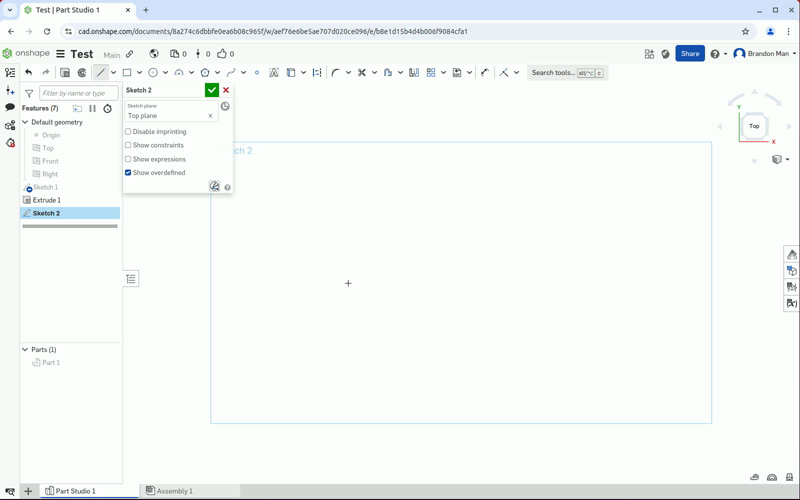
key_up(shift)
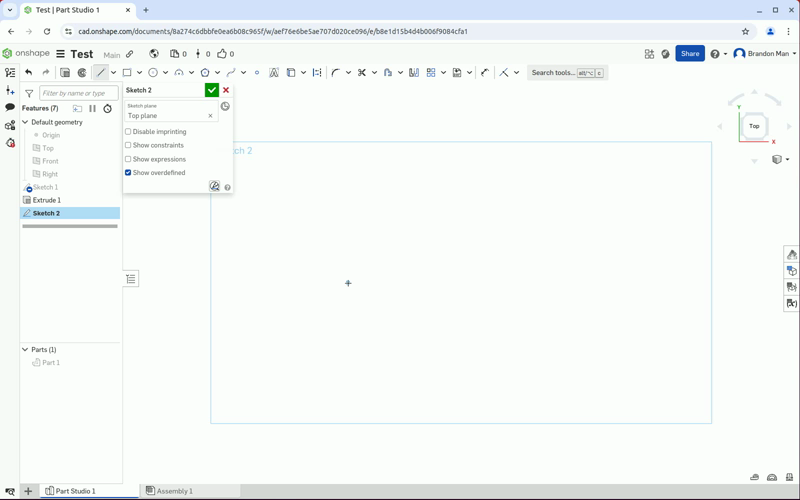
key_down(shift)
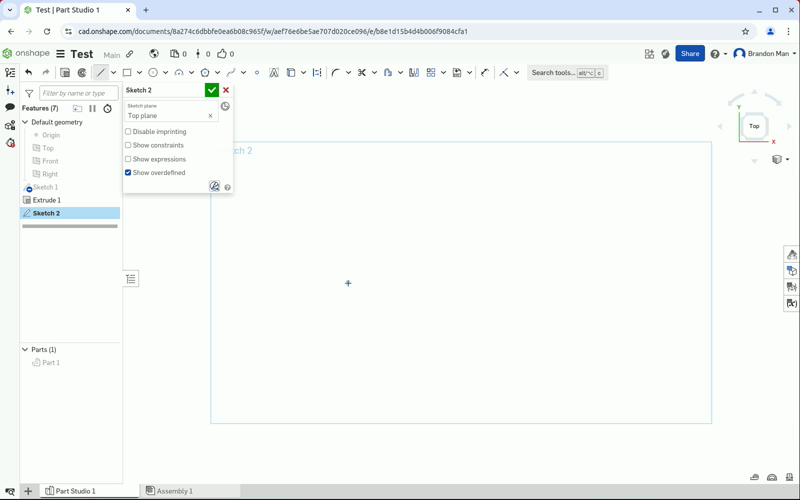
mouse_move(378, 282)
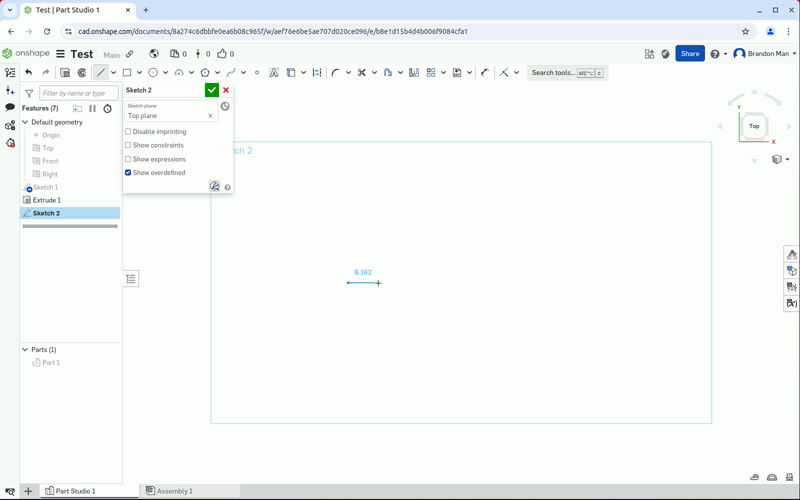
mouse_move(369, 282)
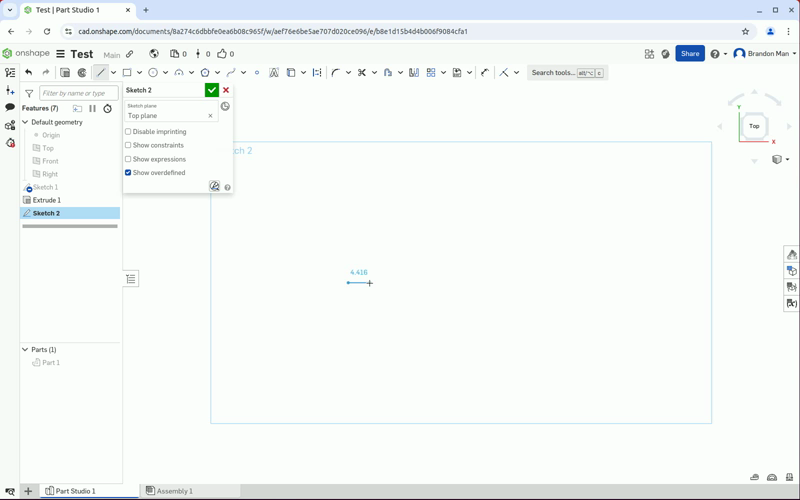
click(369, 282)
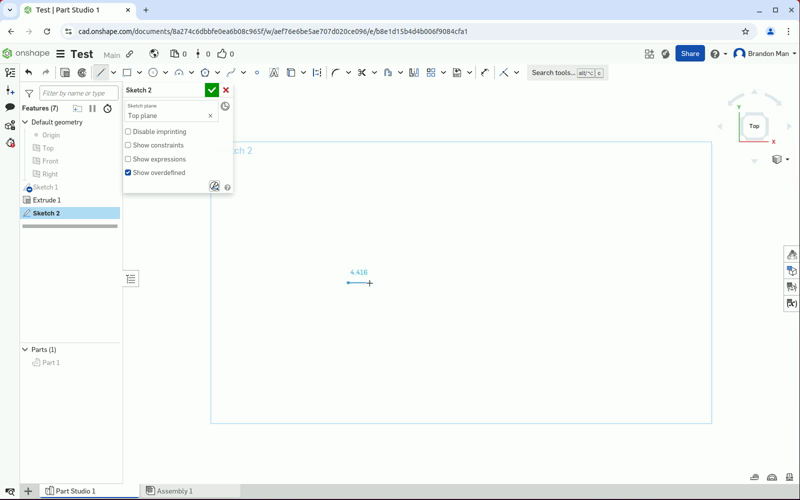
key_up(shift)
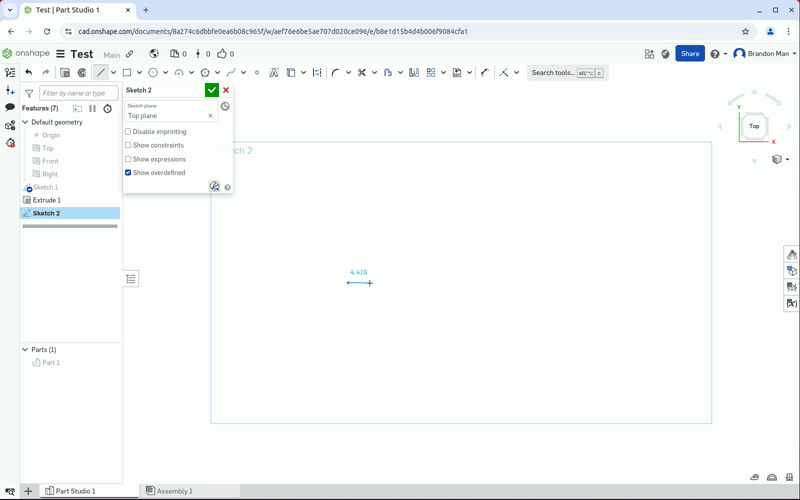
key_down(shift)
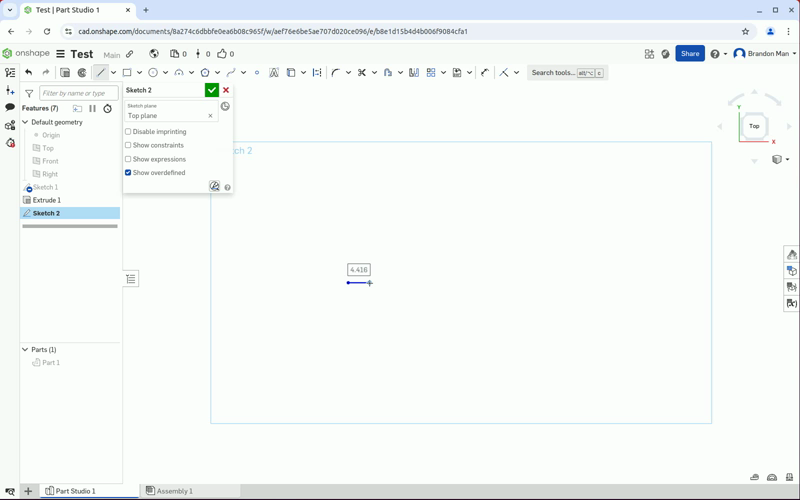
mouse_move(369, 209)
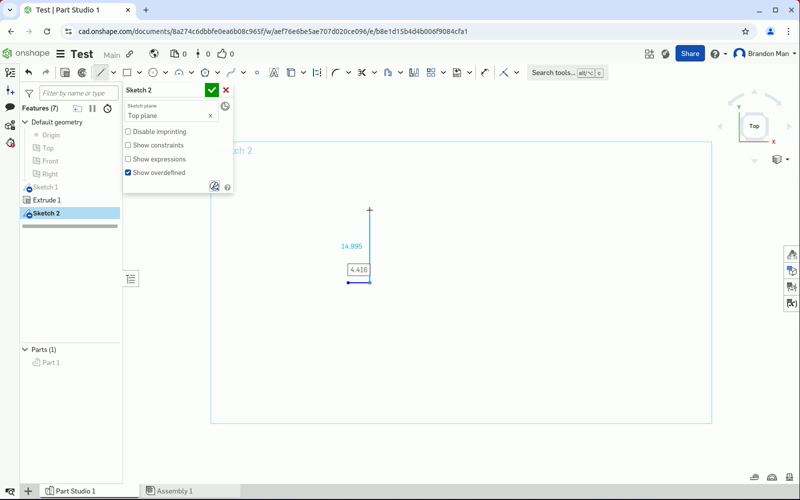
click(369, 209)
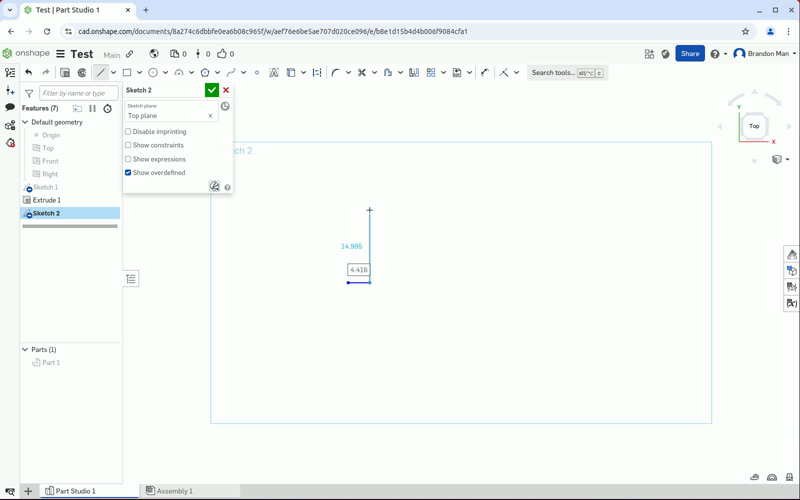
key_up(shift)
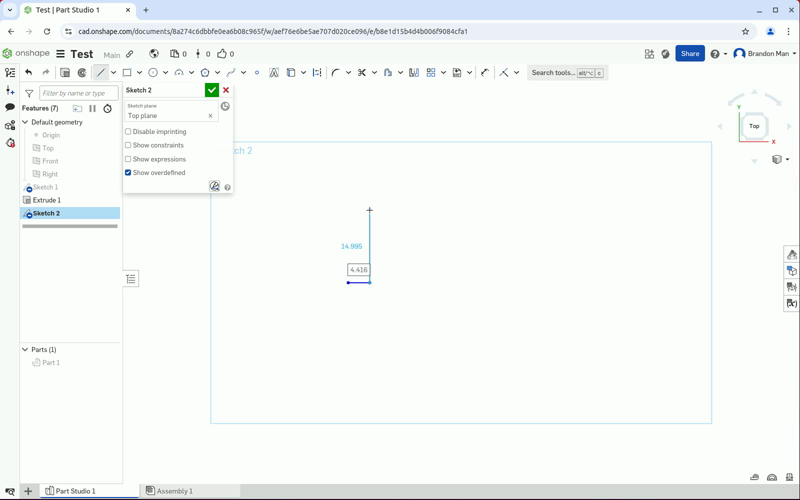
key_down(shift)
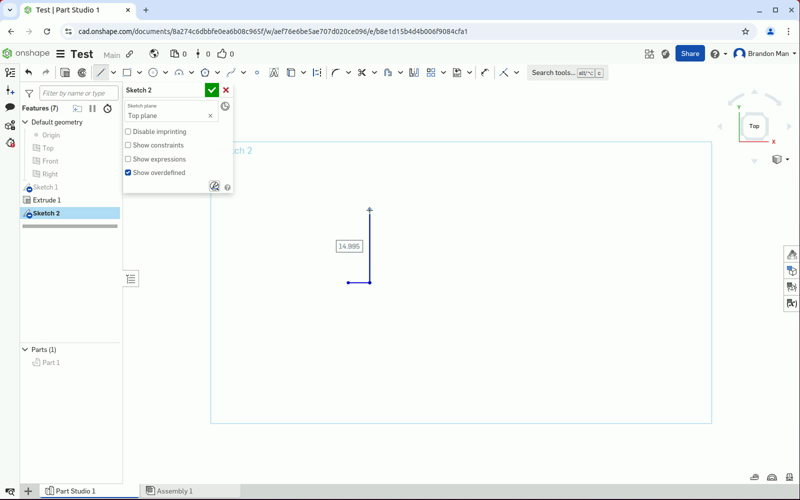
mouse_move(399, 209)
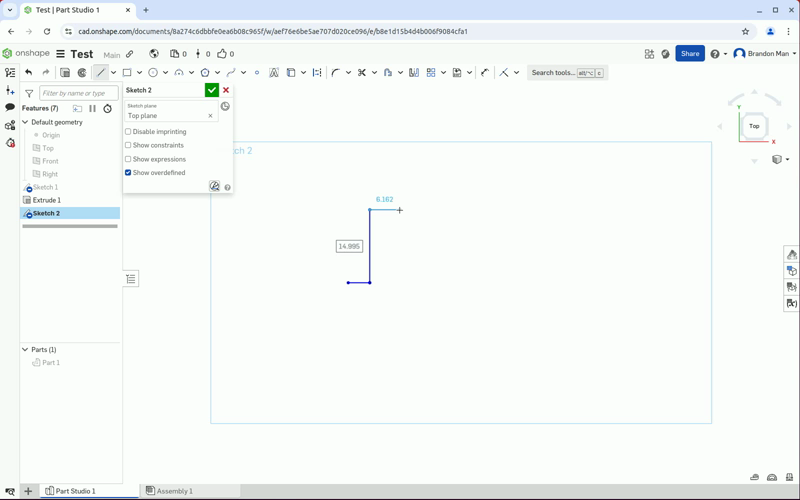
mouse_move(348, 209)
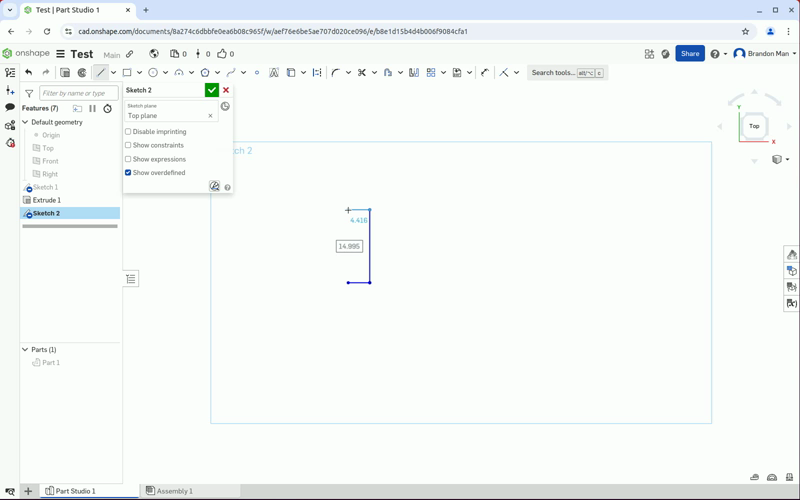
click(348, 209)
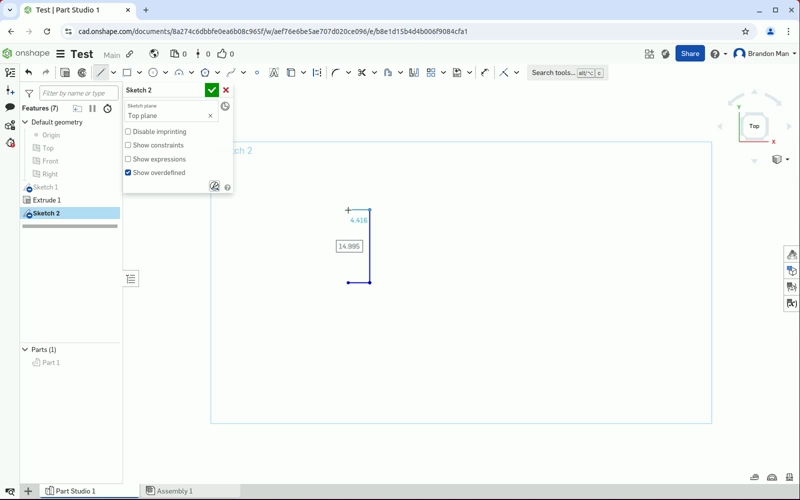
key_up(shift)
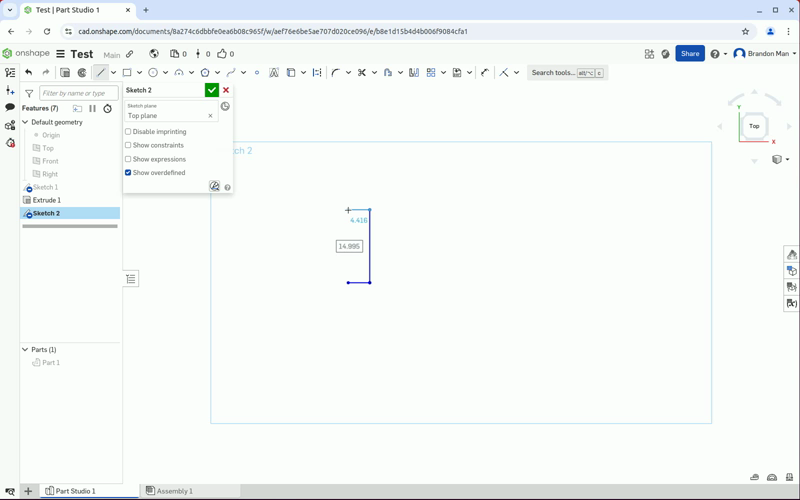
key_down(shift)
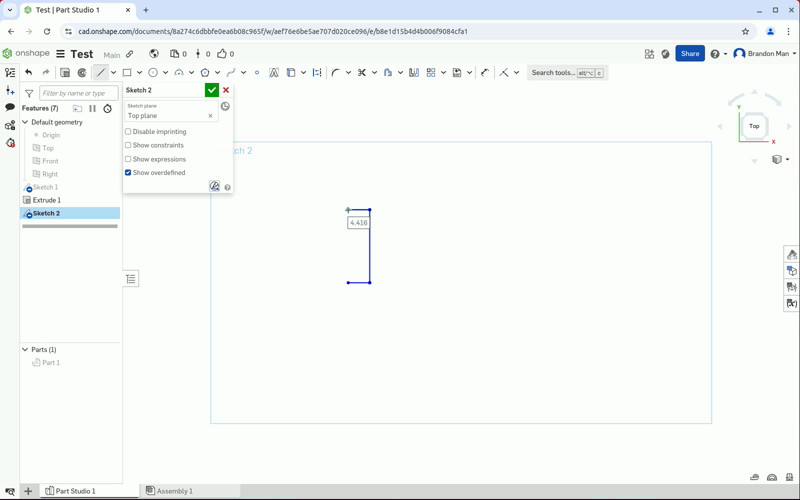
mouse_move(348, 282)
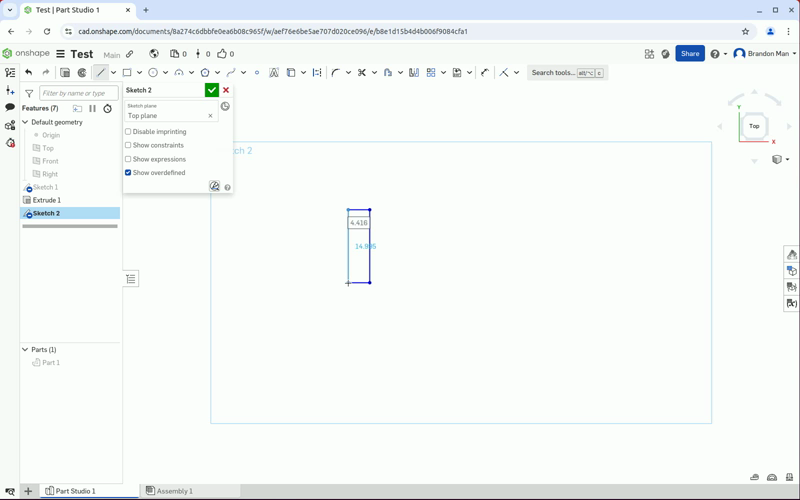
key_up(shift)
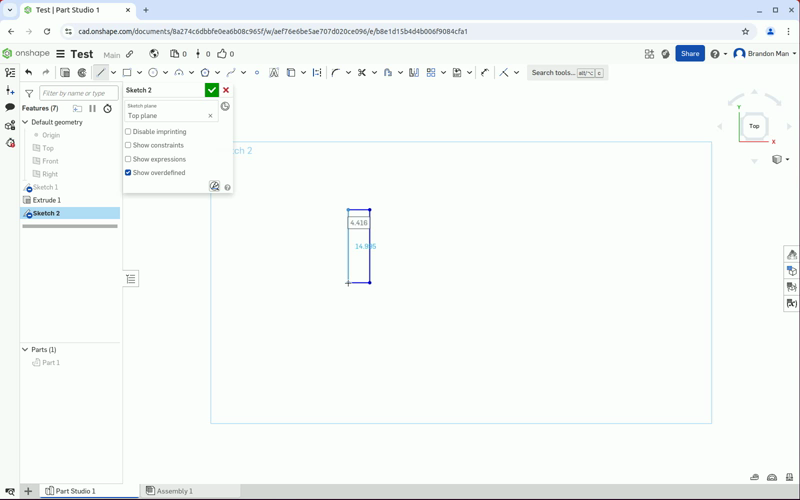
click(348, 282)
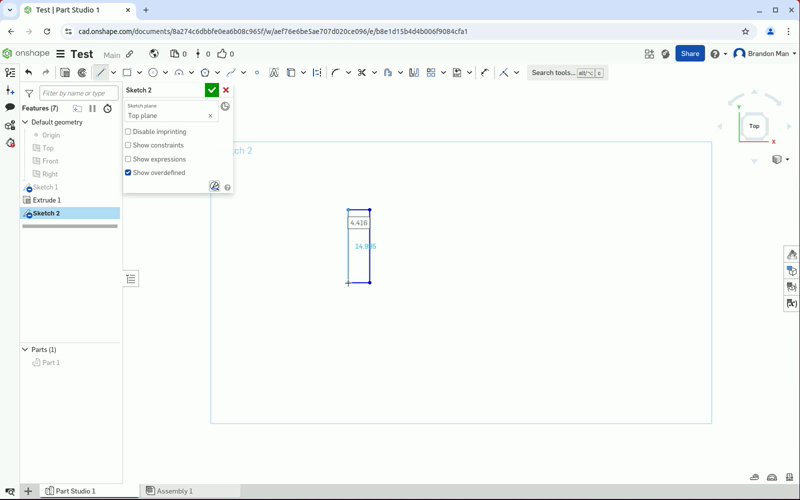
key(esc)
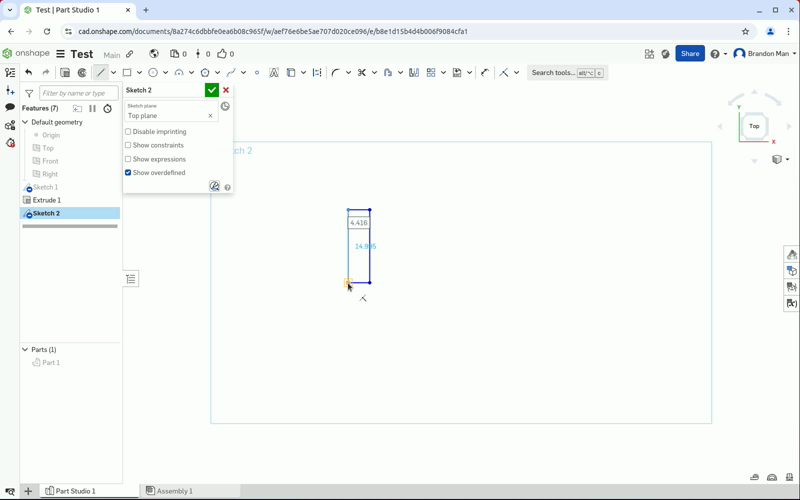
mouse_move(356, 274)
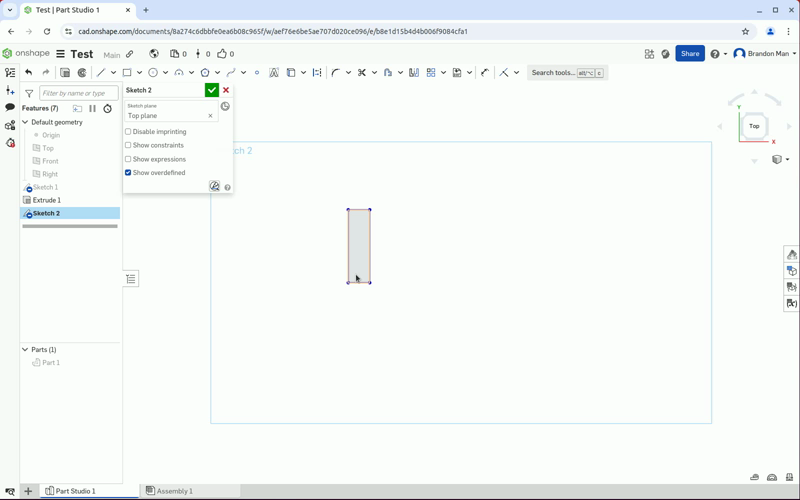
scroll(6)
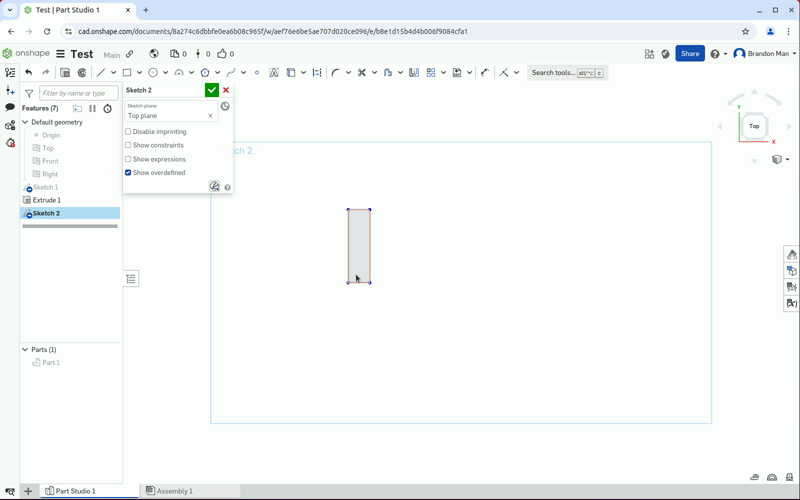
scroll(6)
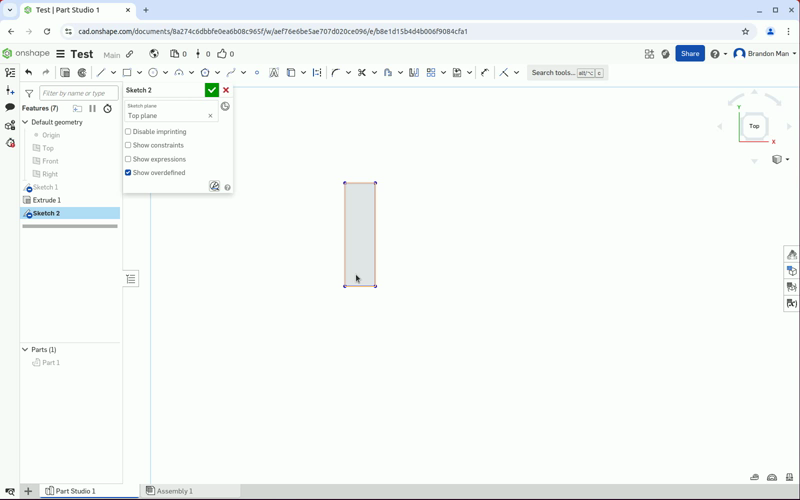
scroll(6)
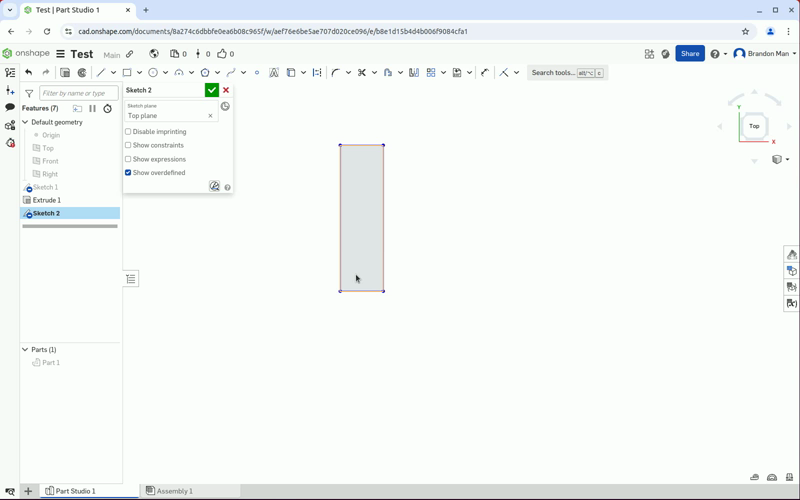
scroll(6)
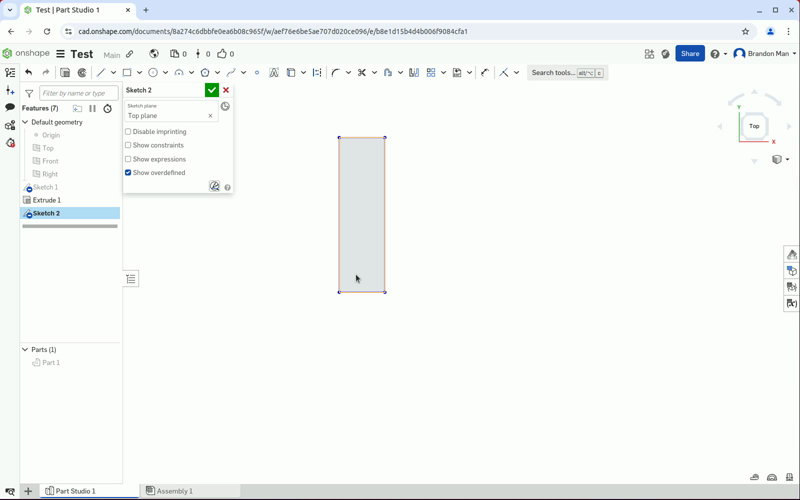
scroll(6)
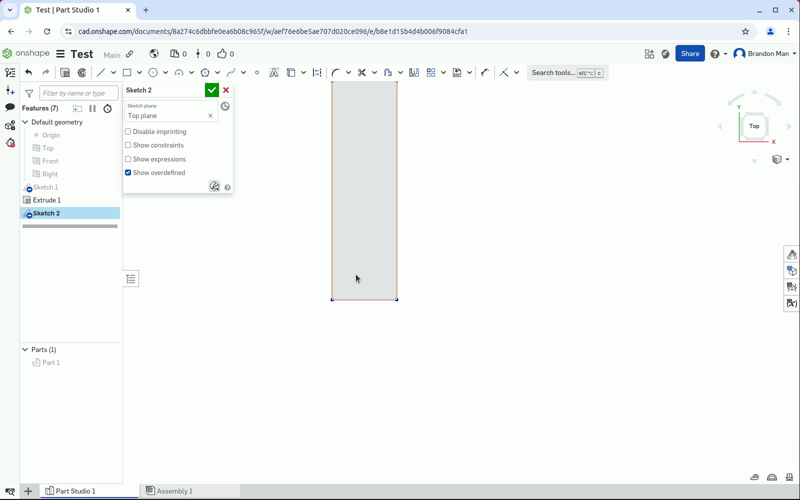
scroll(6)
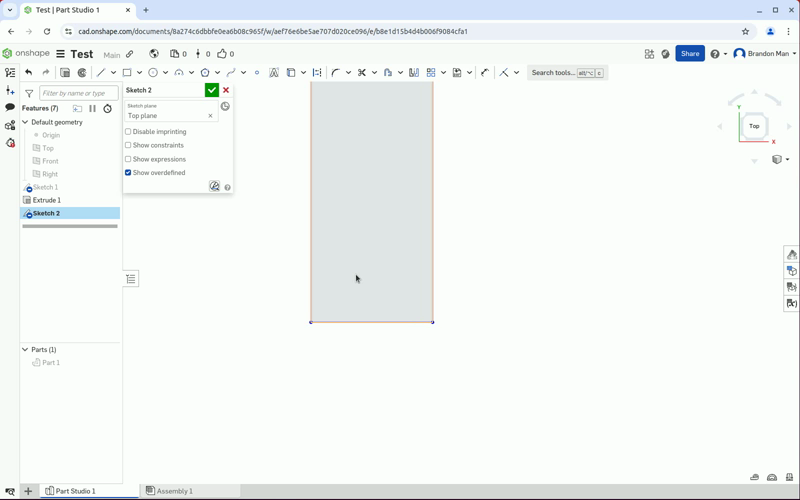
scroll(6)
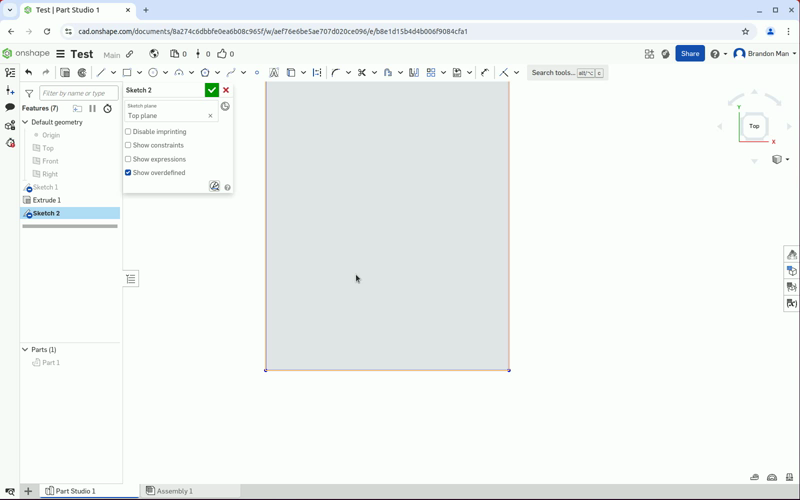
click(356, 274)
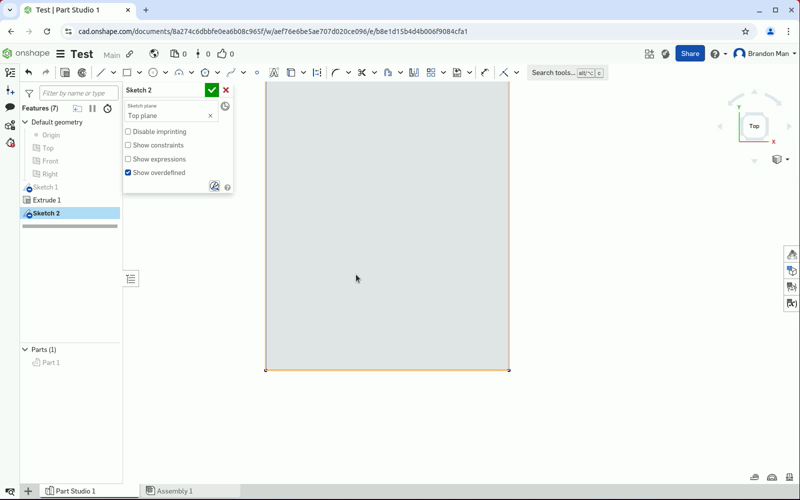
scroll(-6)
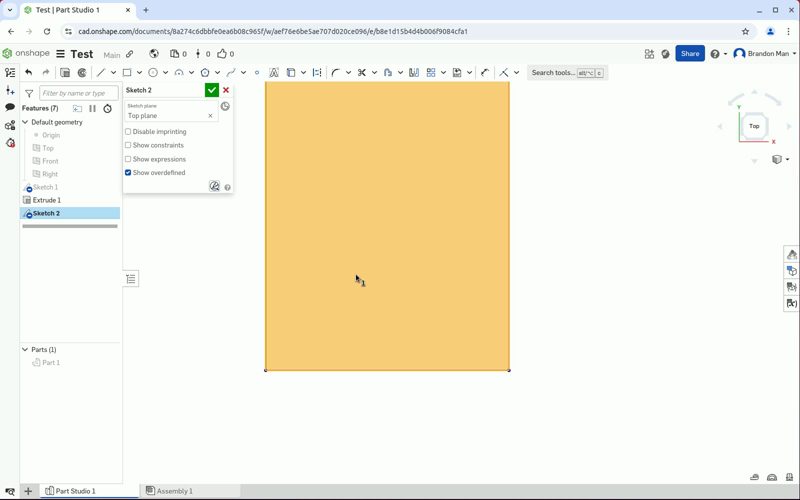
scroll(-6)
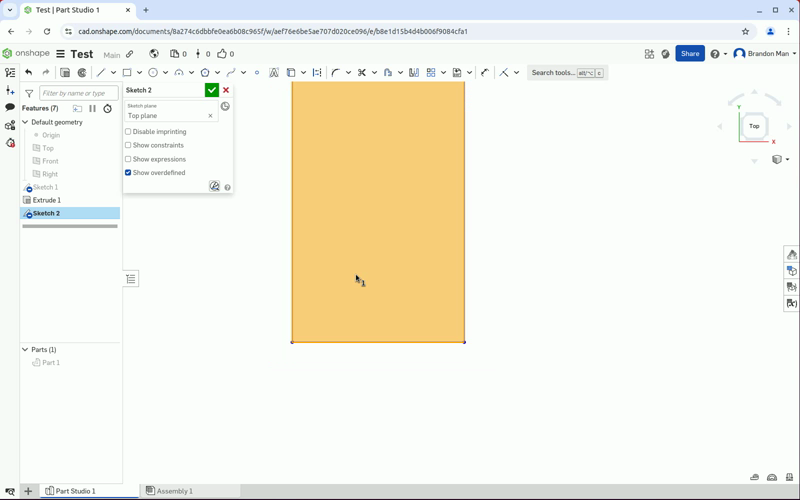
scroll(-6)
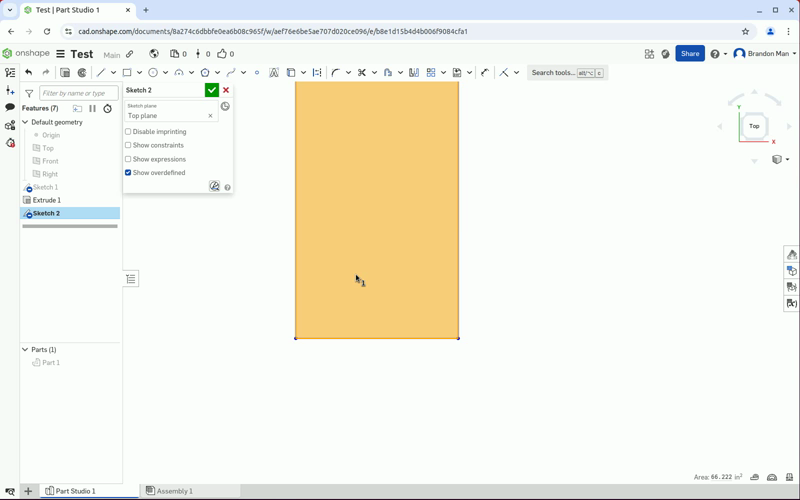
scroll(-6)
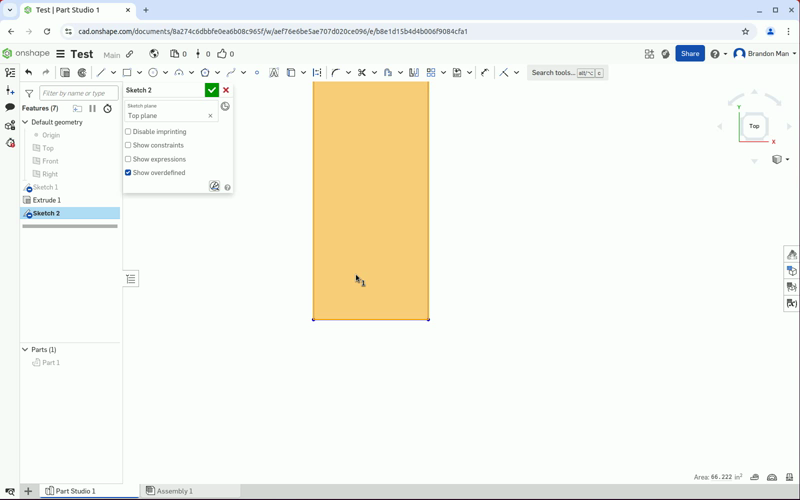
scroll(-6)
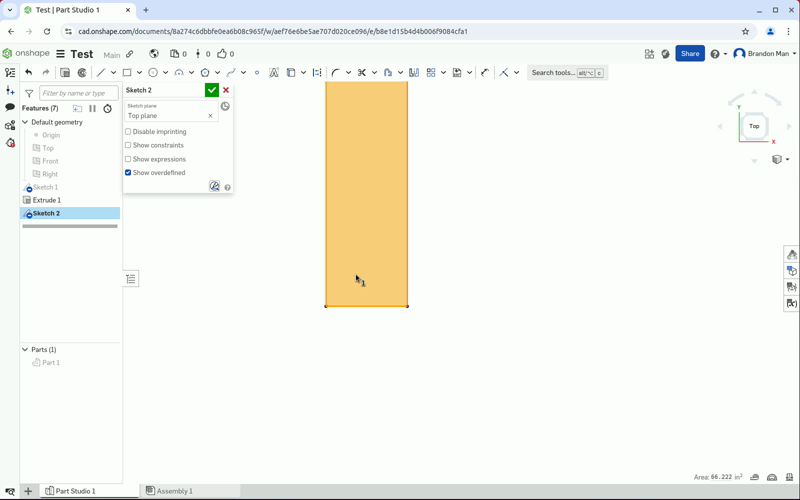
scroll(-6)
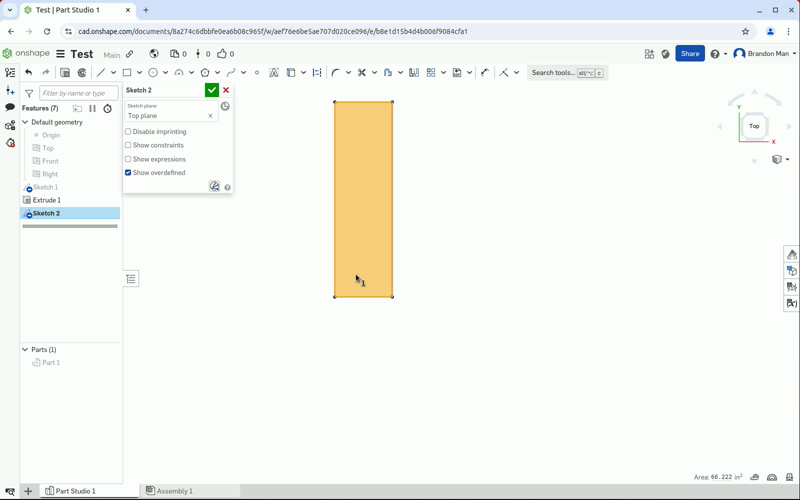
scroll(-6)
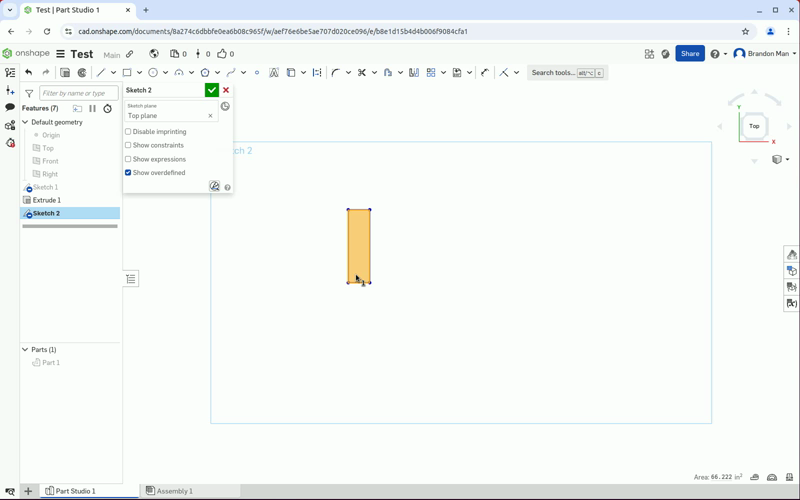
mouse_move(73, 352)
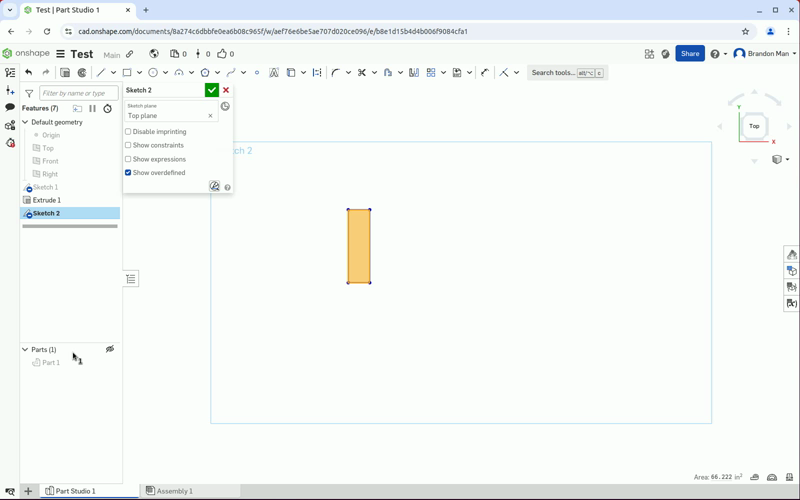
key(shift+y)
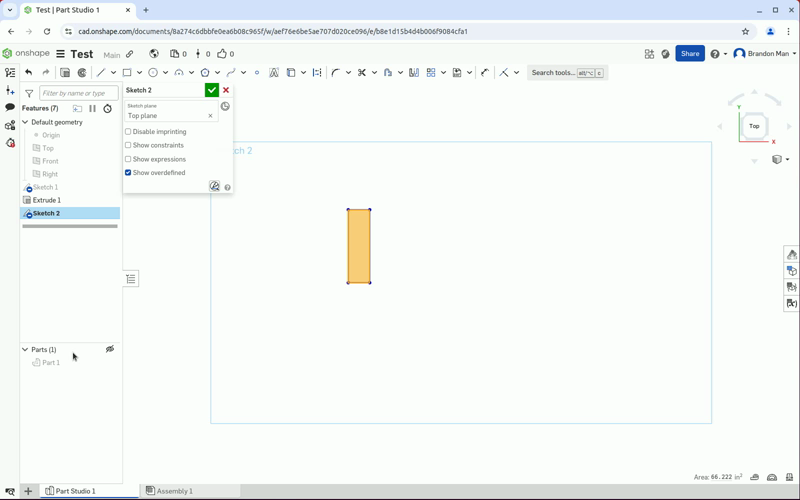
key(shift+e)
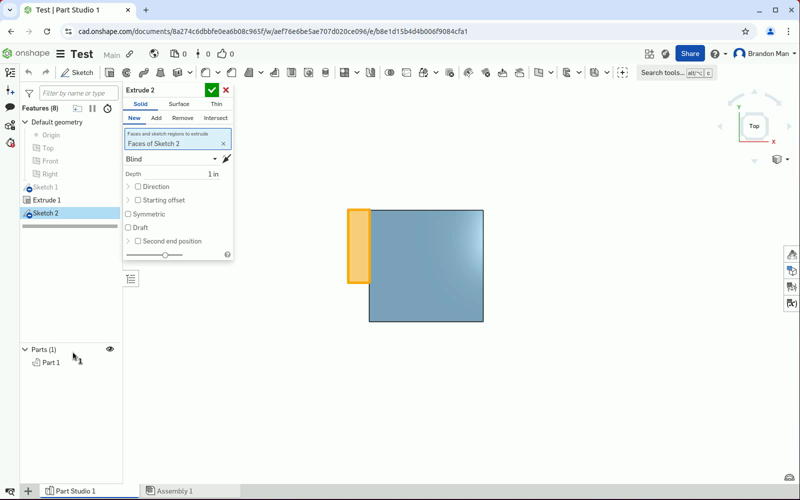
mouse_move(143, 106)
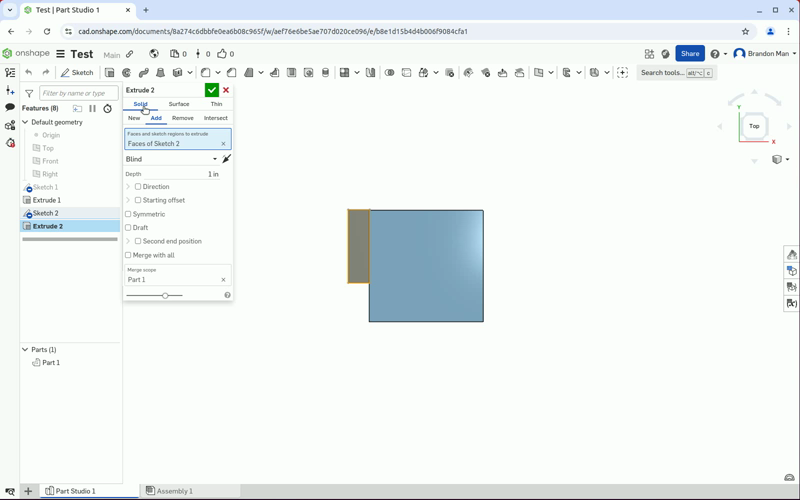
click(143, 106)
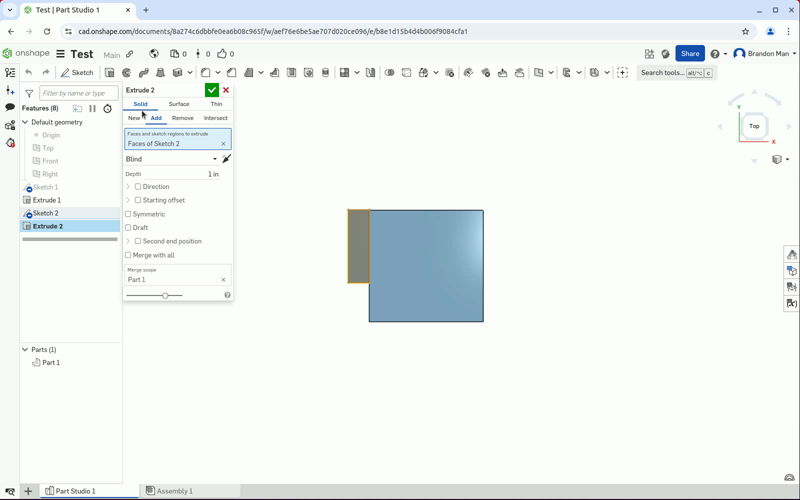
mouse_move(137, 120)
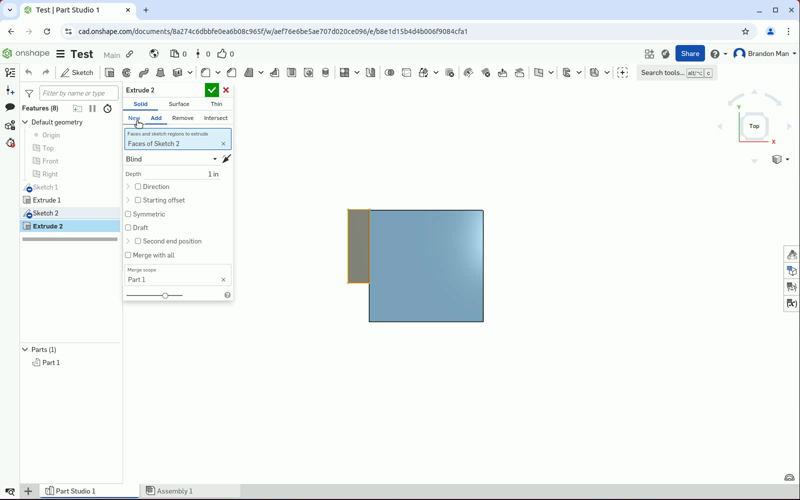
click(137, 120)
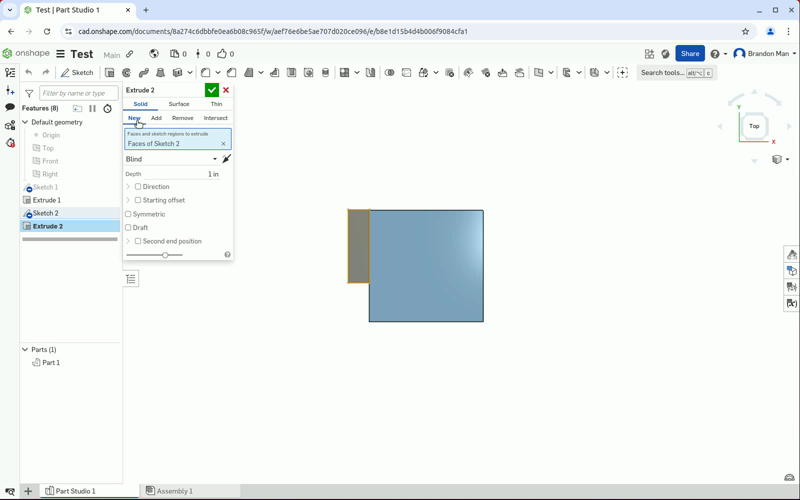
key(tab, 4)
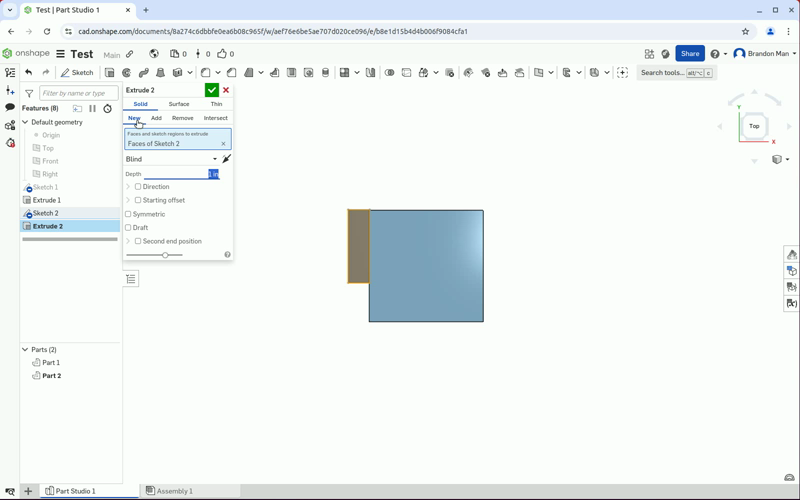
text(12.758)
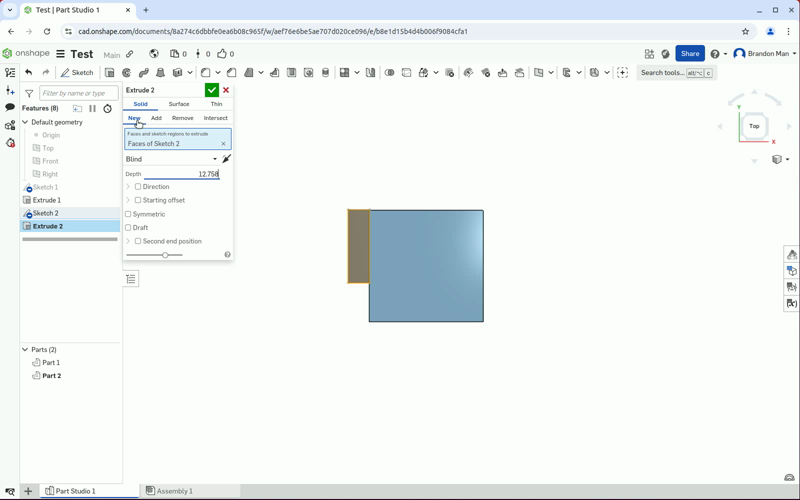
key(enter)
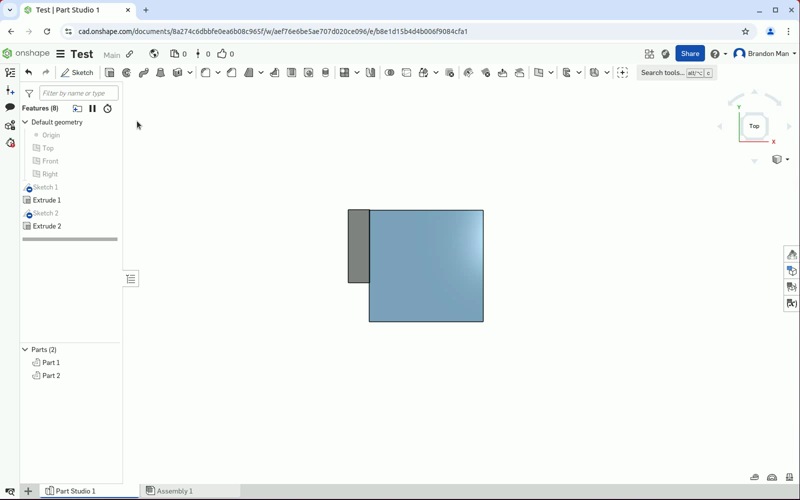
key(shift+h)
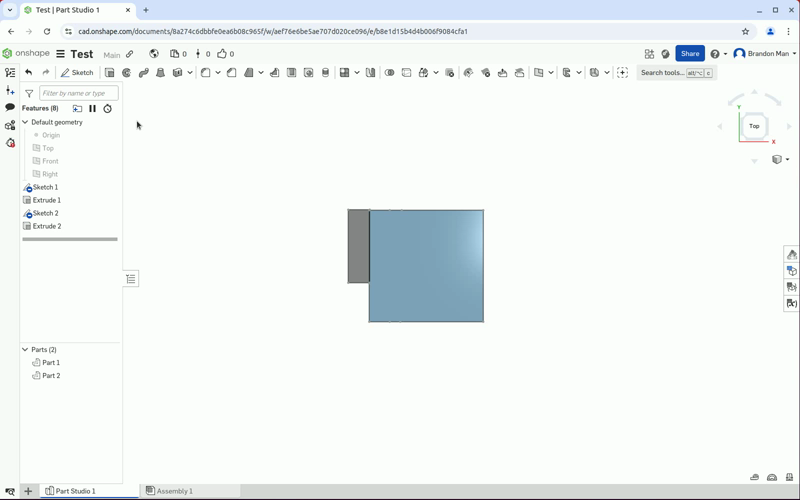
key(shift+h)
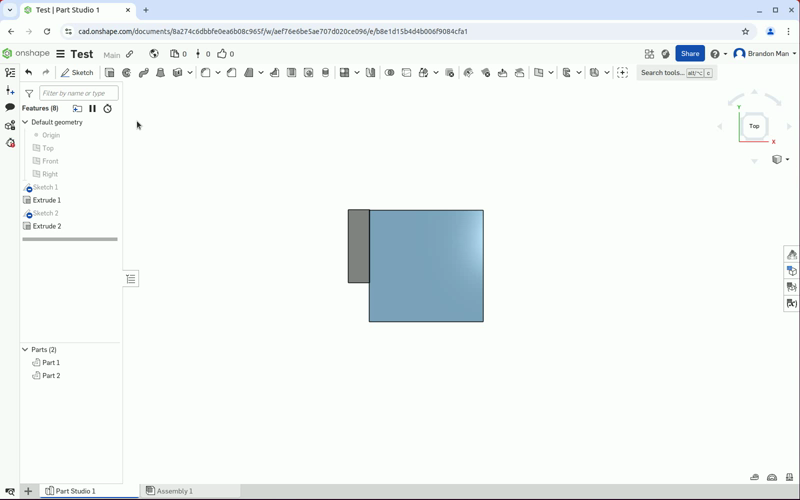
mouse_move(73, 189)
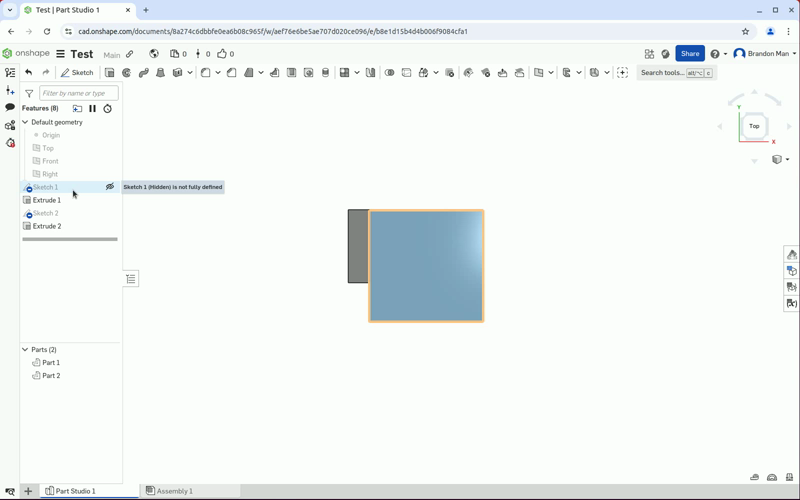
click(73, 189)
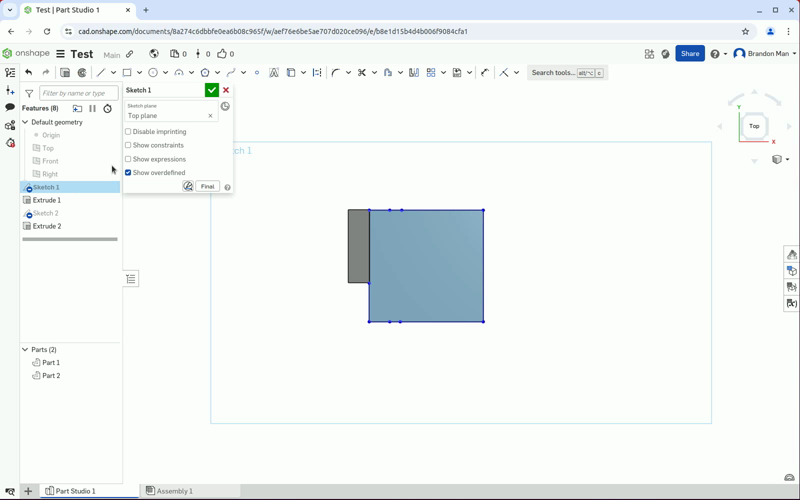
mouse_move(229, 92)
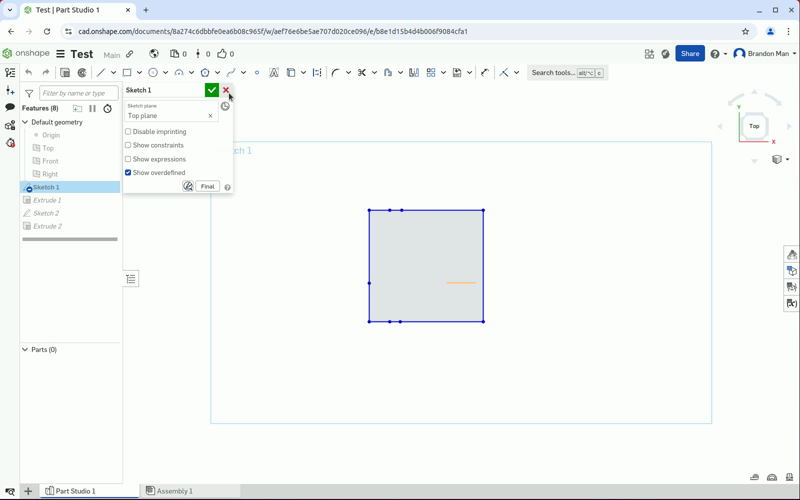
click(229, 92)
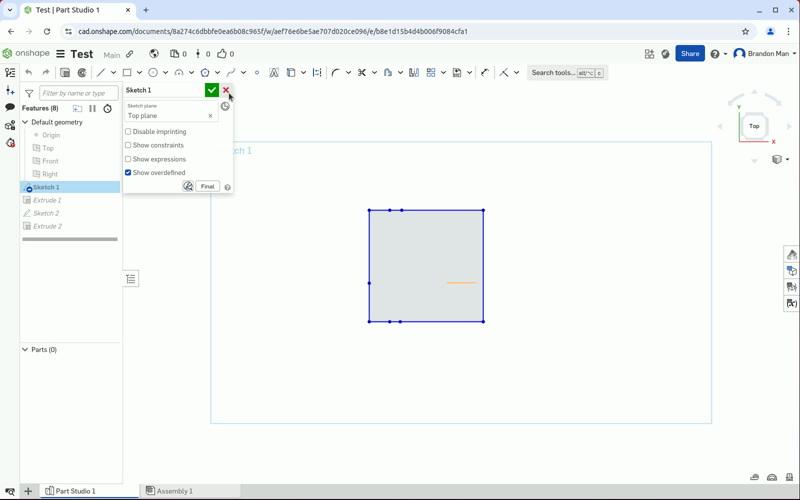
key(shift+s)
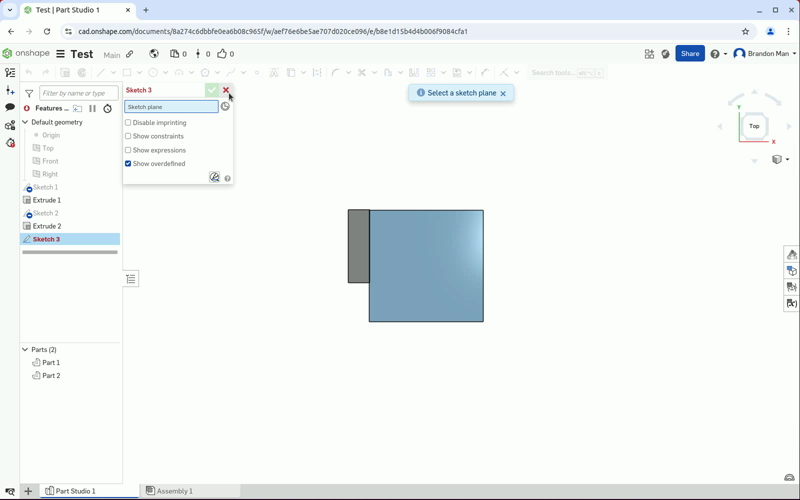
mouse_move(73, 150)
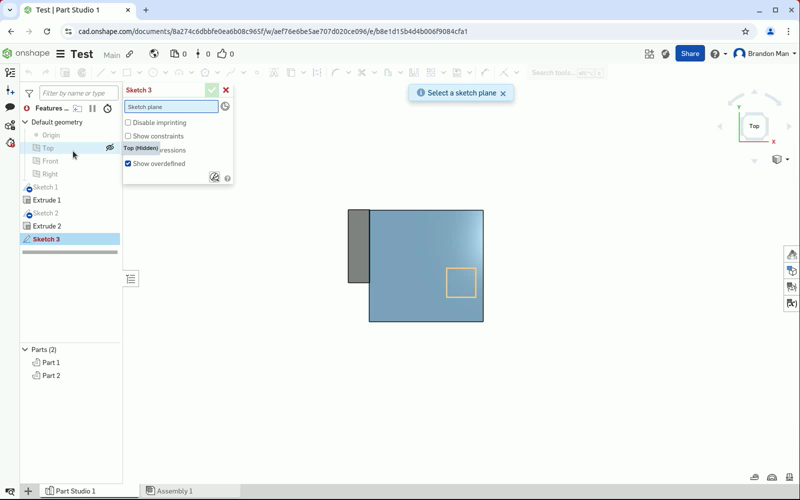
click(73, 150)
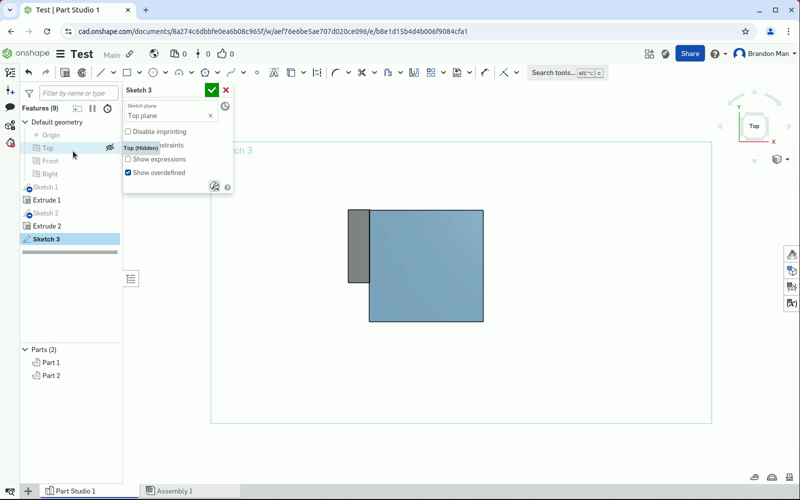
mouse_move(73, 352)
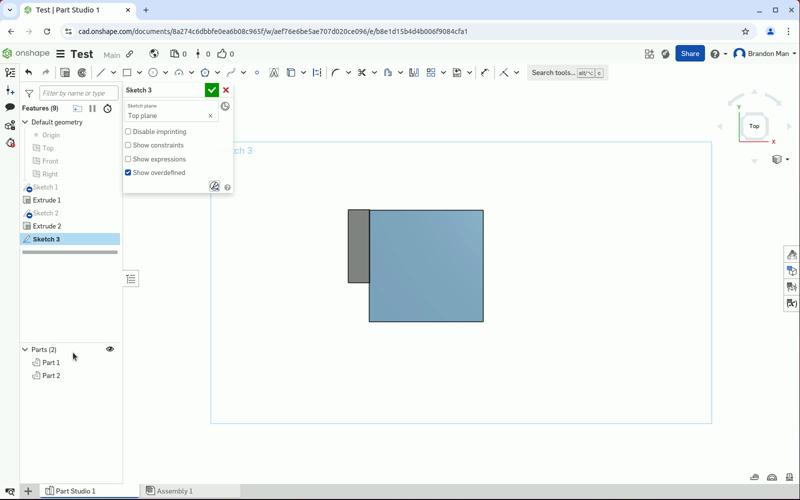
key(y)
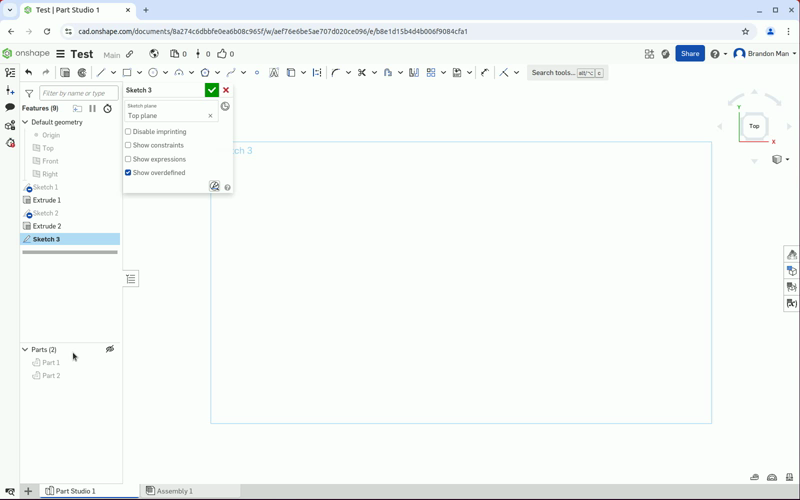
key(l)
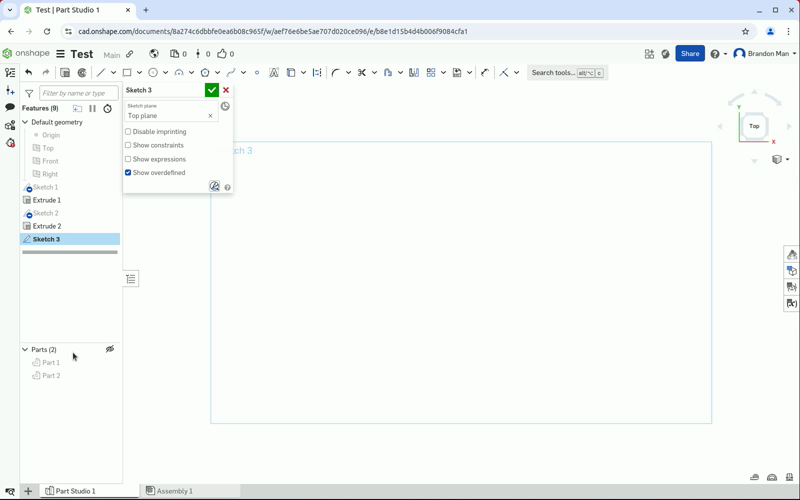
key_down(shift)
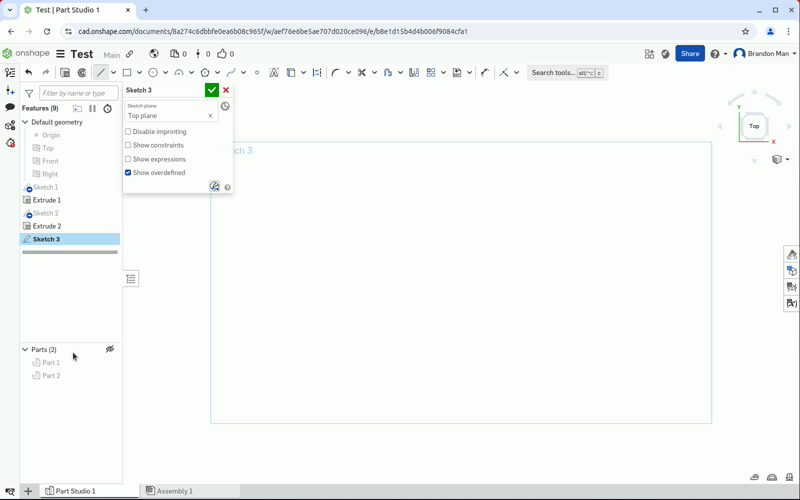
mouse_move(390, 210)
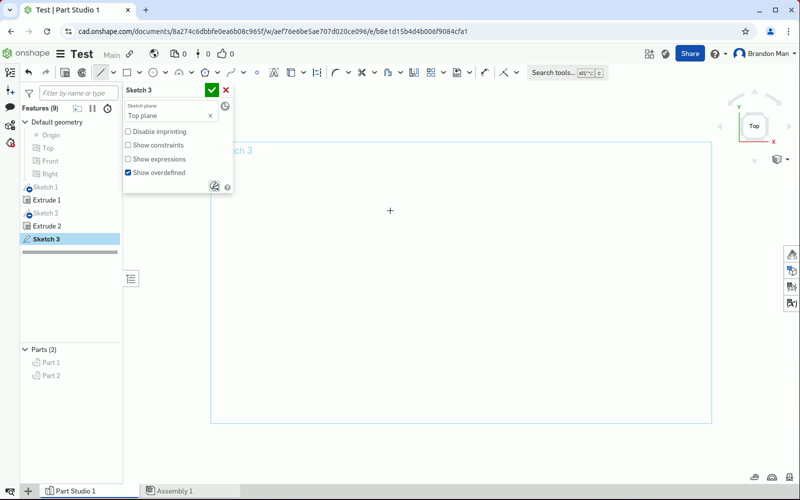
click(390, 210)
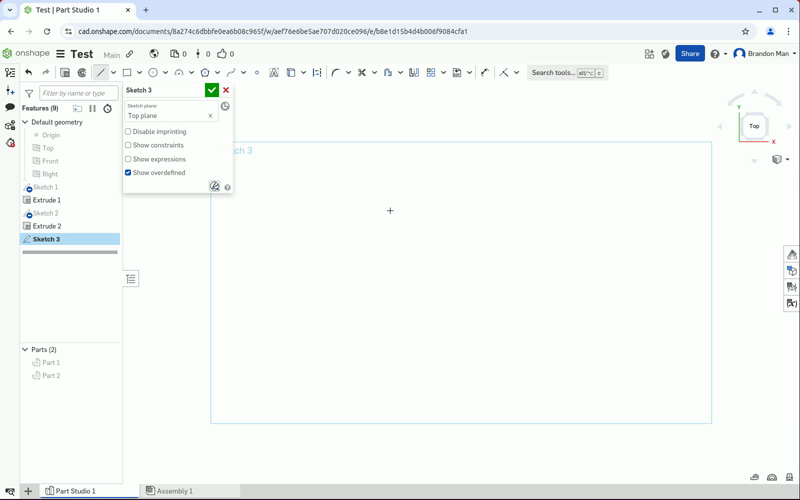
key_up(shift)
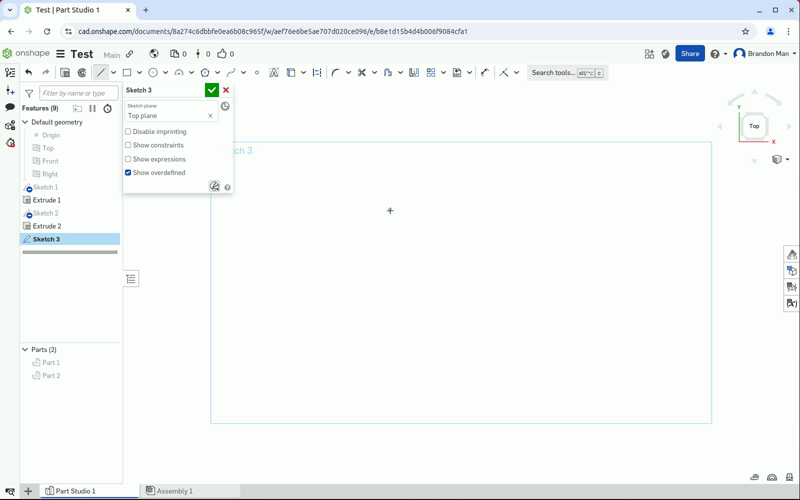
key_down(shift)
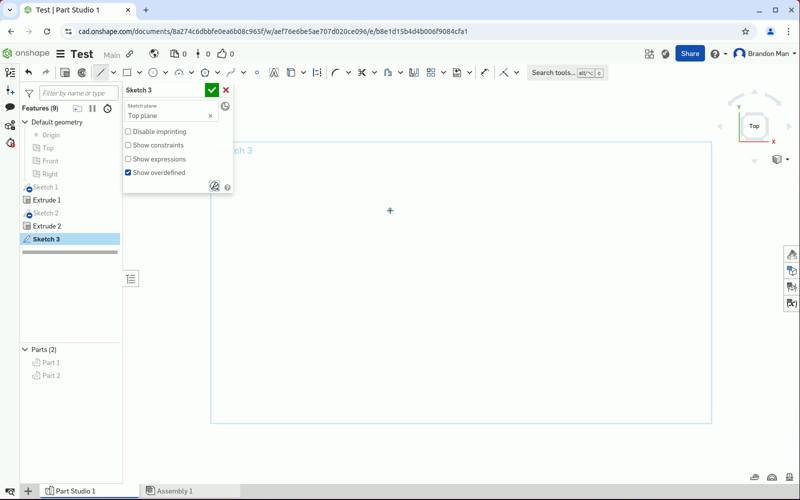
mouse_move(420, 210)
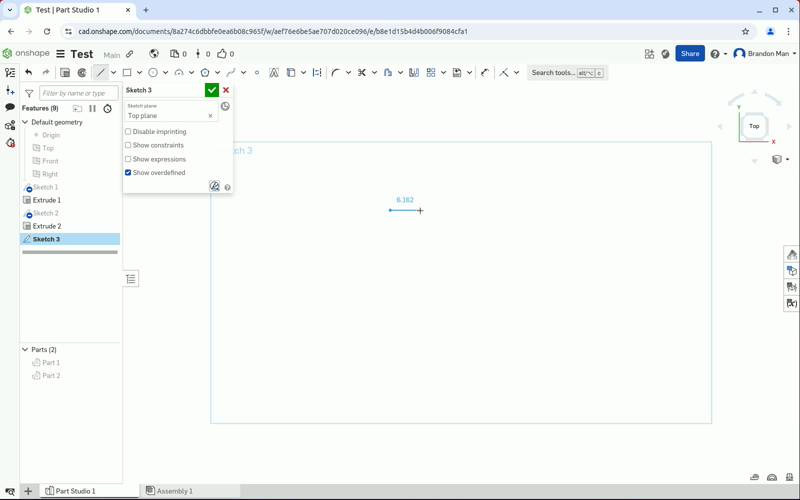
mouse_move(402, 210)
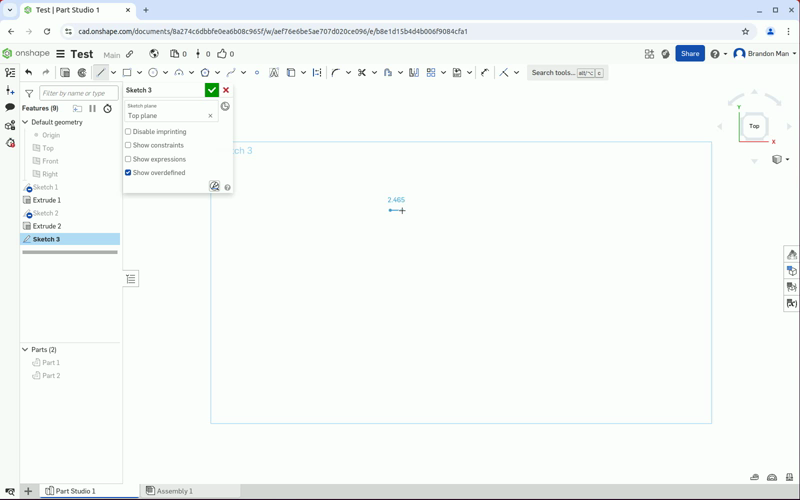
click(402, 210)
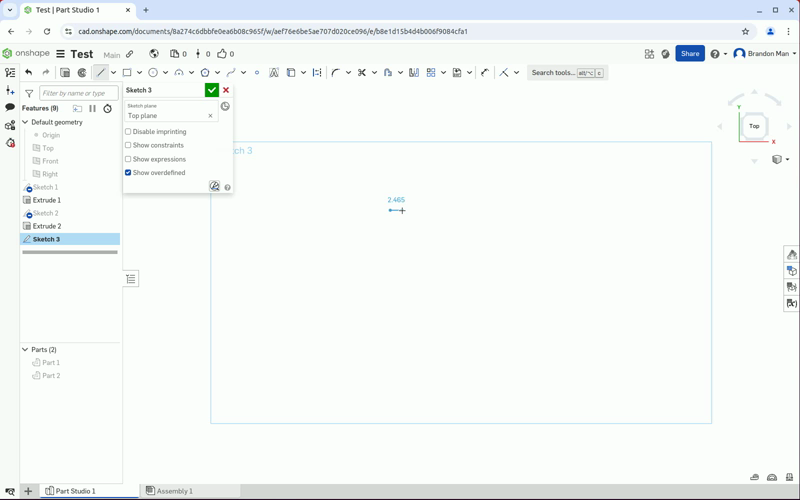
key_up(shift)
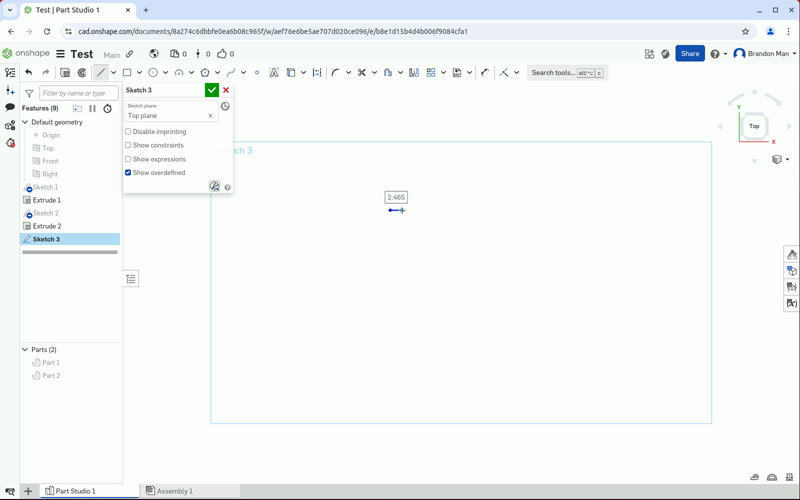
key_down(shift)
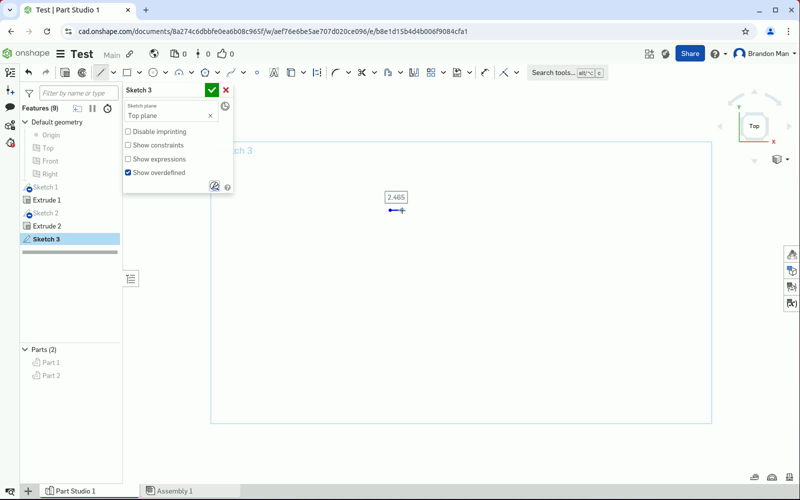
mouse_move(432, 210)
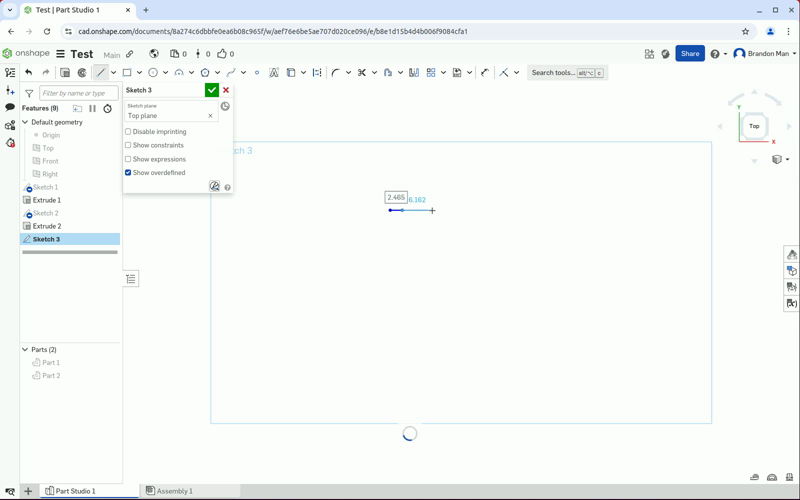
mouse_move(402, 183)
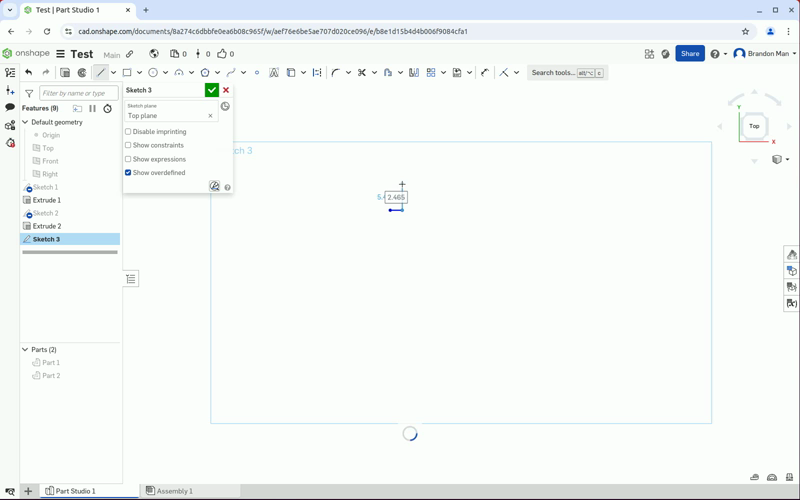
click(402, 183)
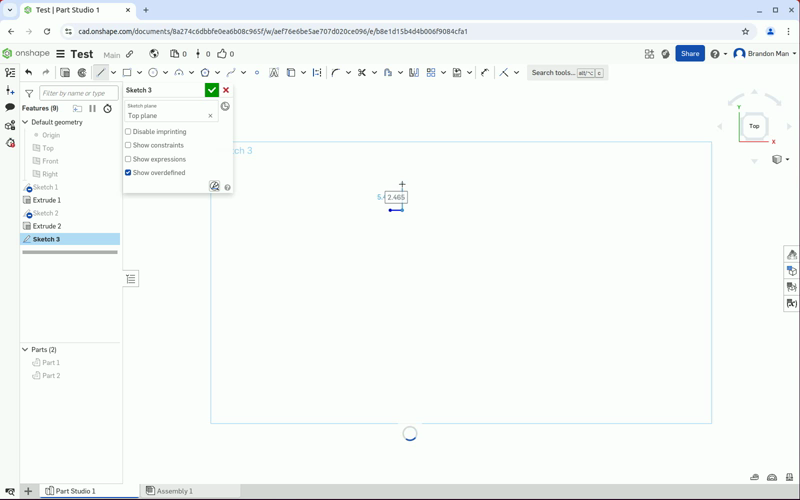
key_up(shift)
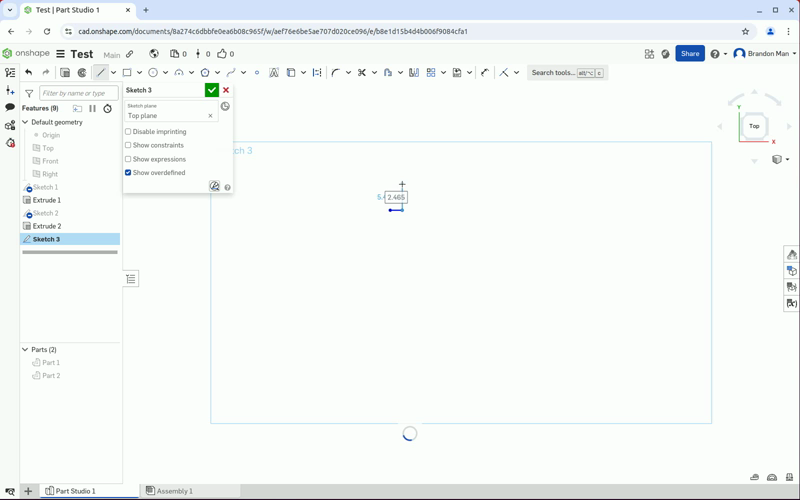
key_down(shift)
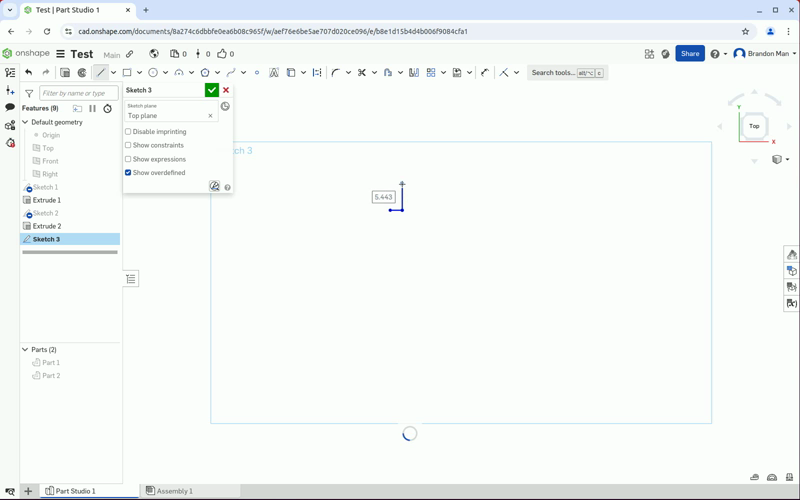
mouse_move(432, 183)
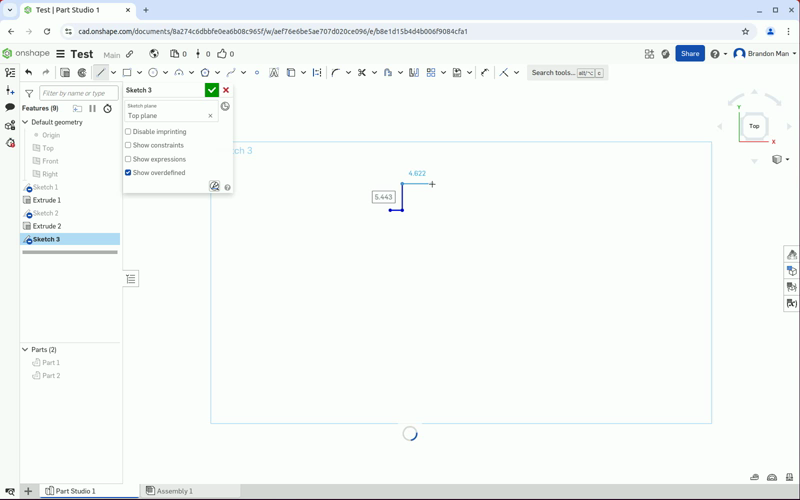
mouse_move(390, 183)
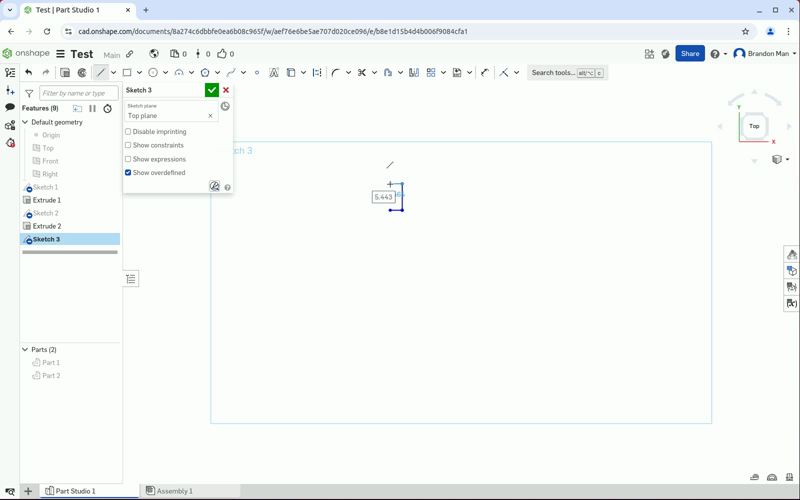
click(390, 183)
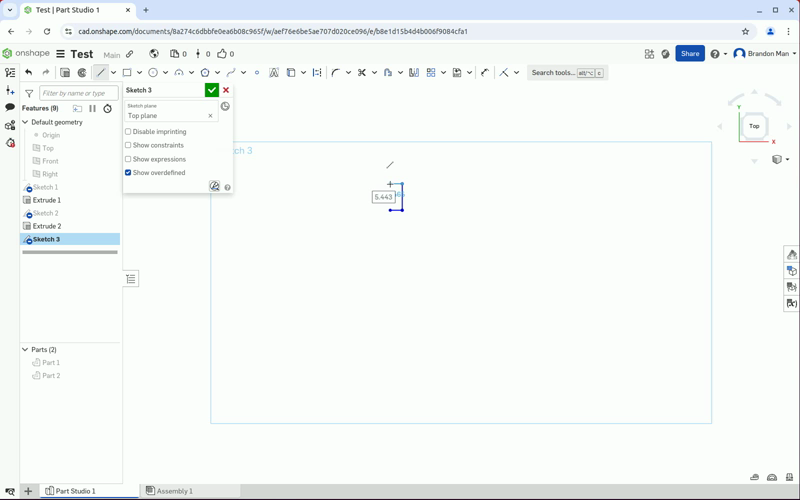
key_up(shift)
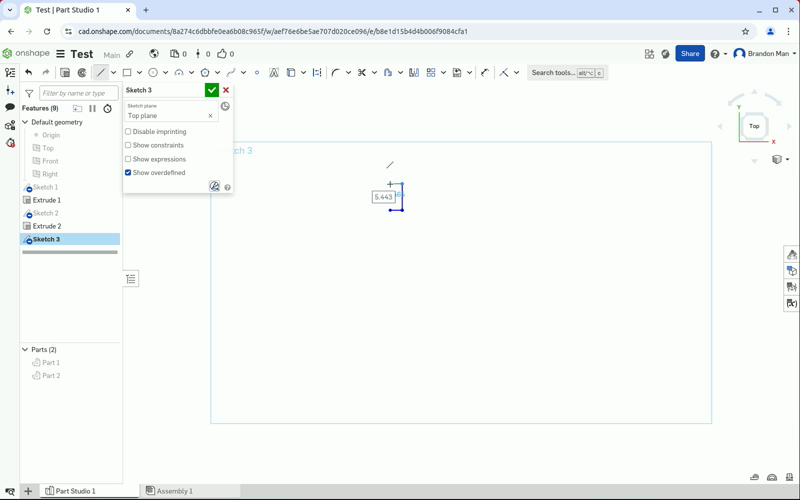
mouse_move(420, 183)
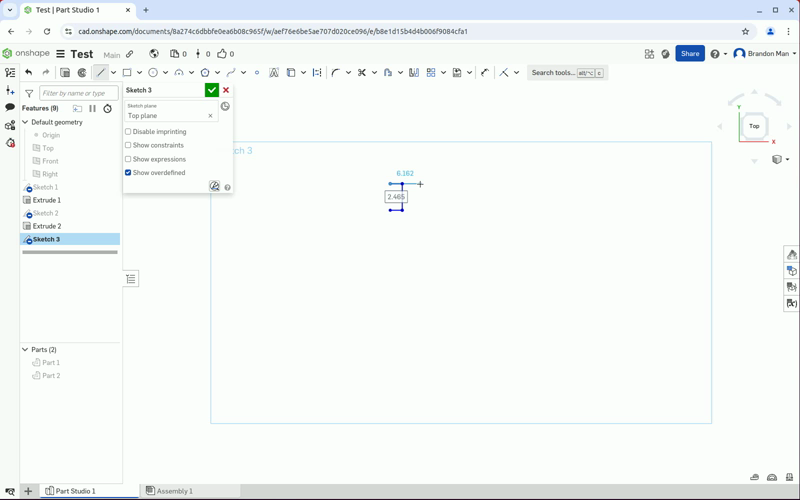
key_down(shift)
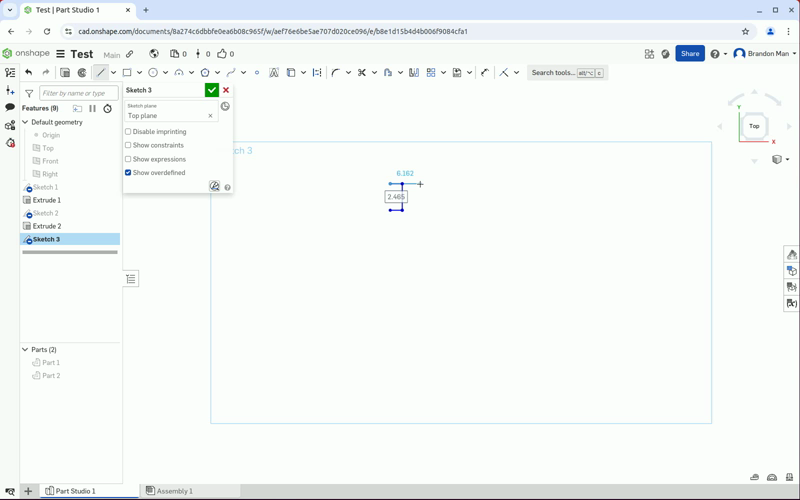
mouse_move(390, 210)
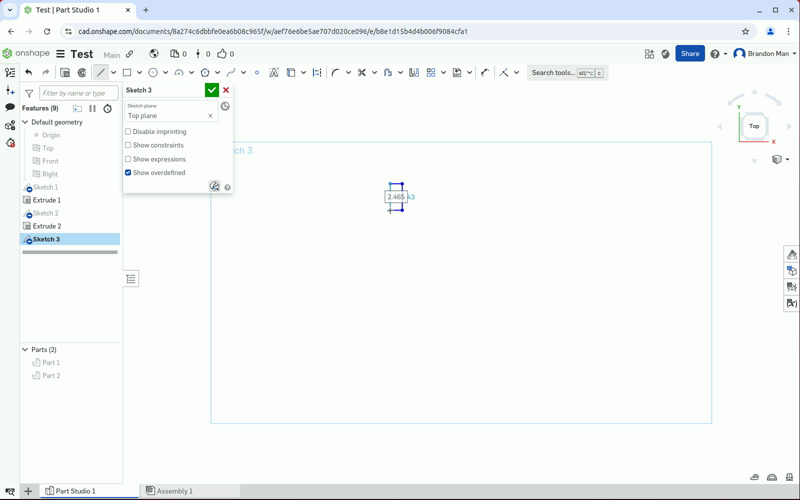
key_up(shift)
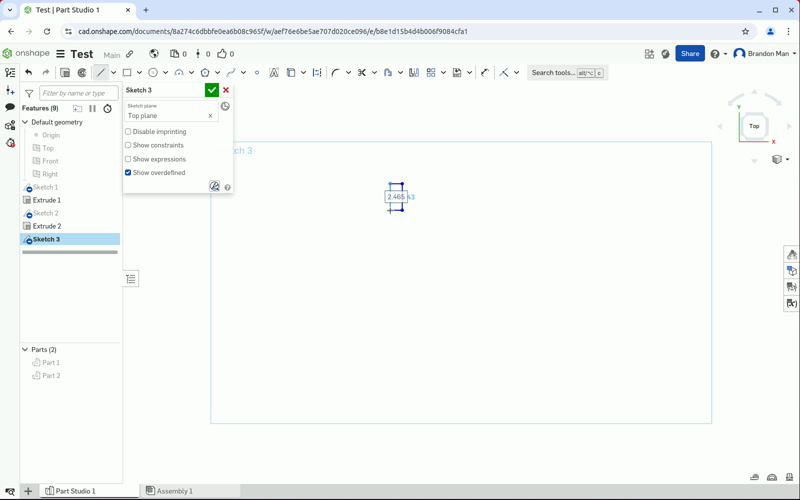
click(390, 210)
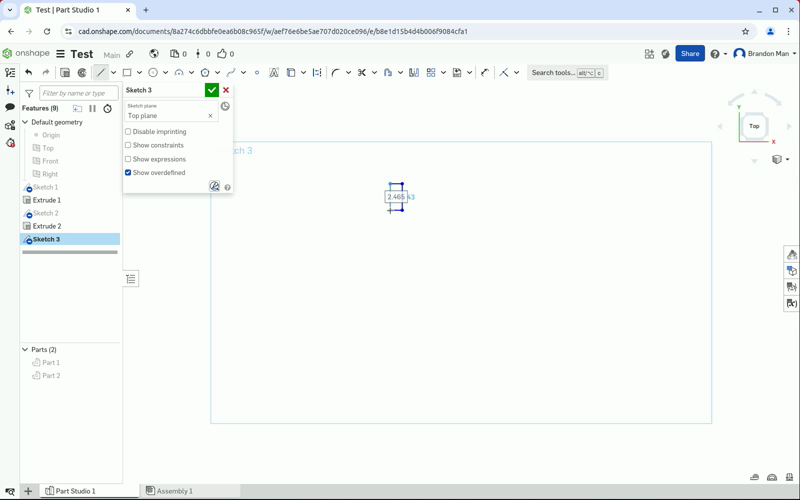
key(esc)
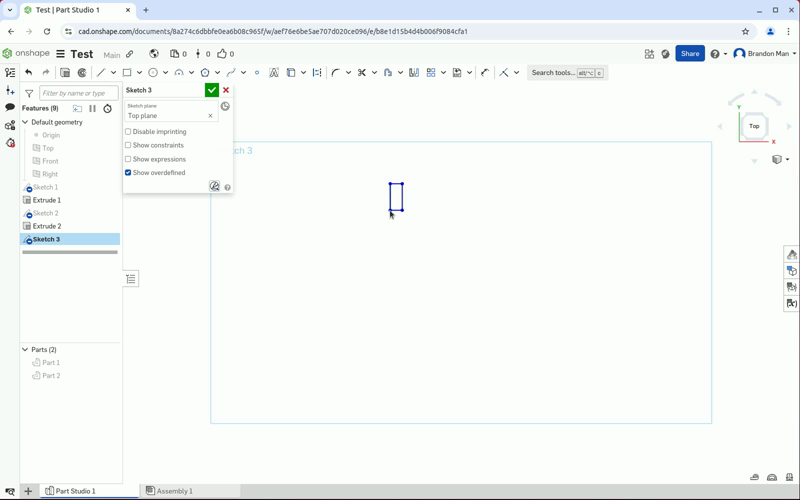
mouse_move(399, 187)
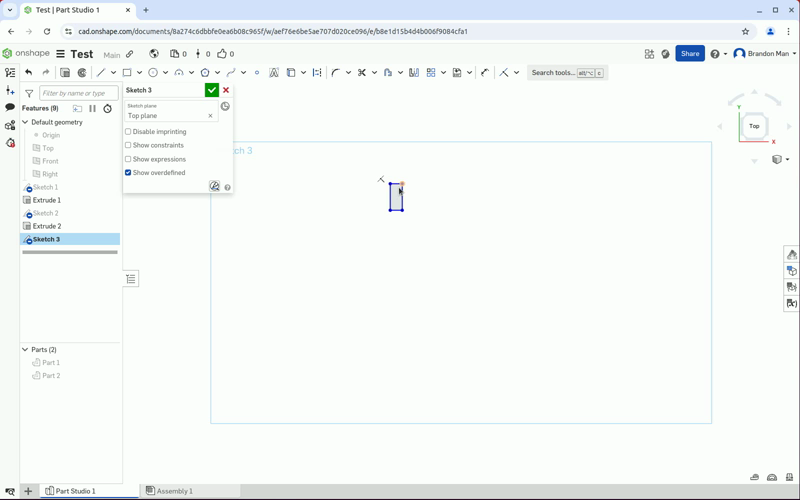
scroll(6)
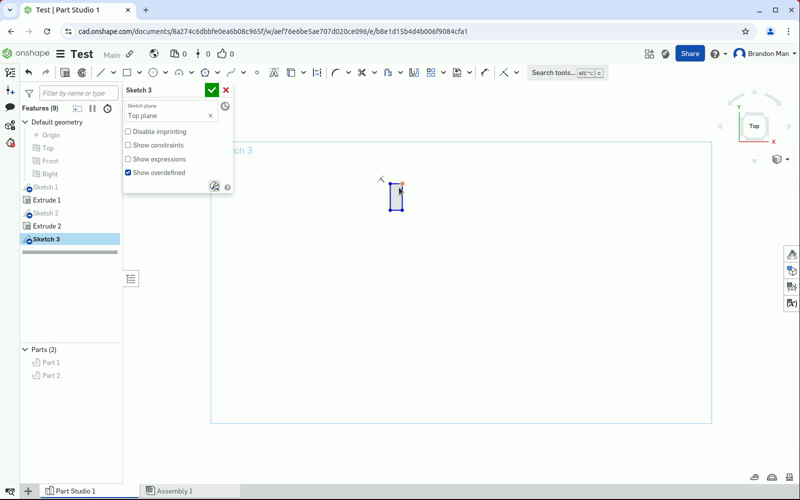
scroll(6)
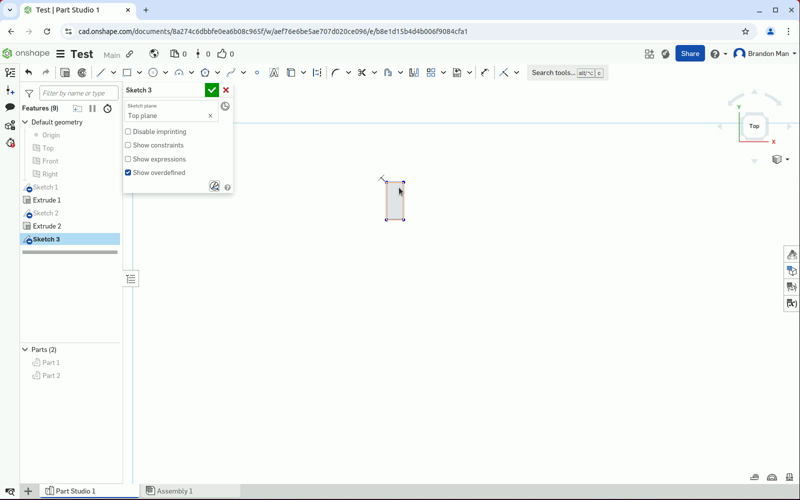
scroll(6)
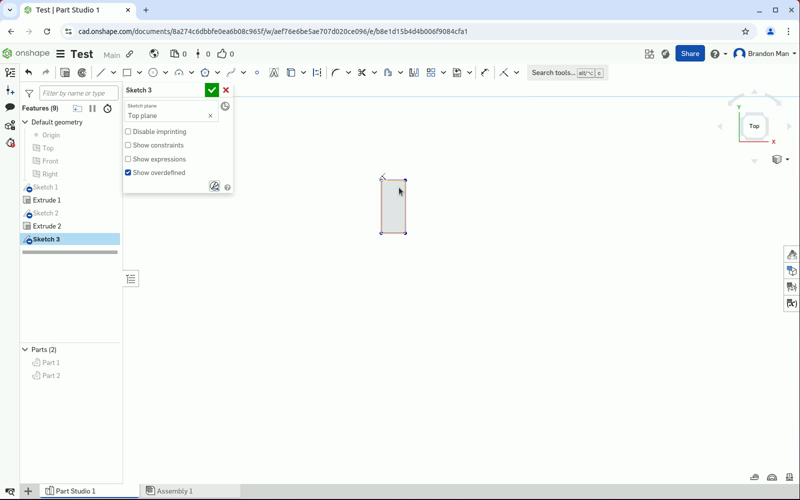
scroll(6)
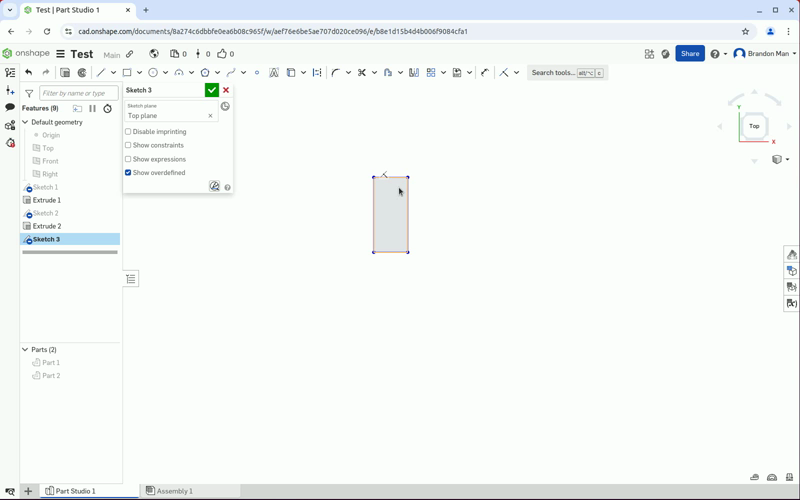
scroll(6)
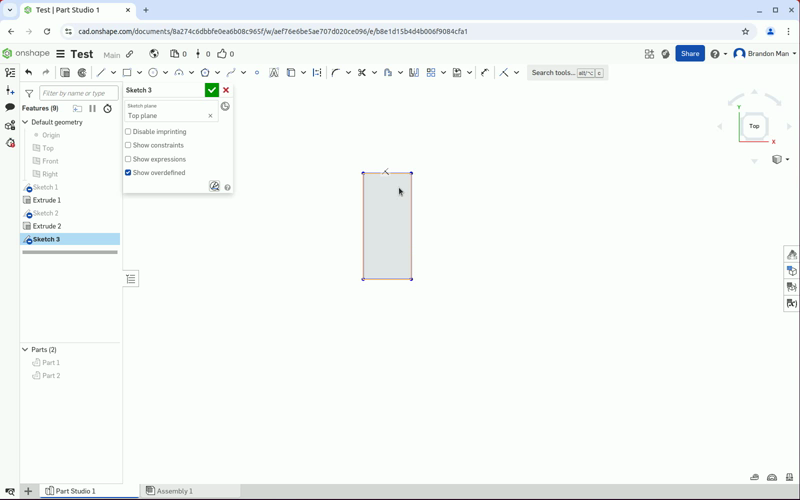
scroll(6)
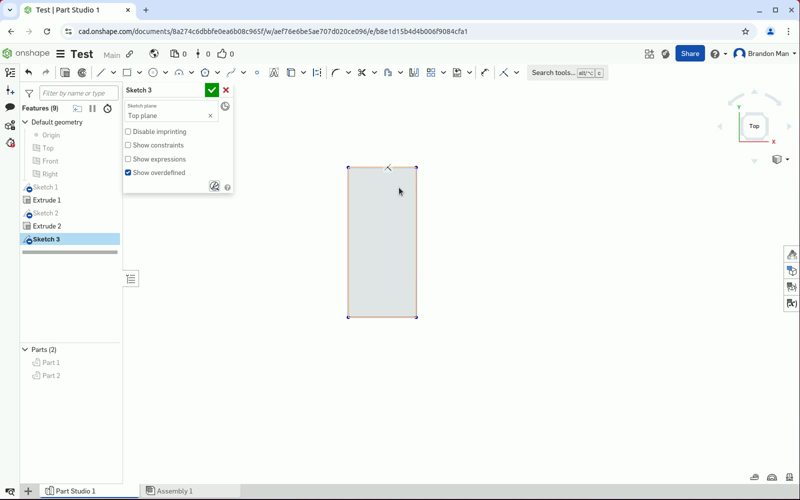
scroll(6)
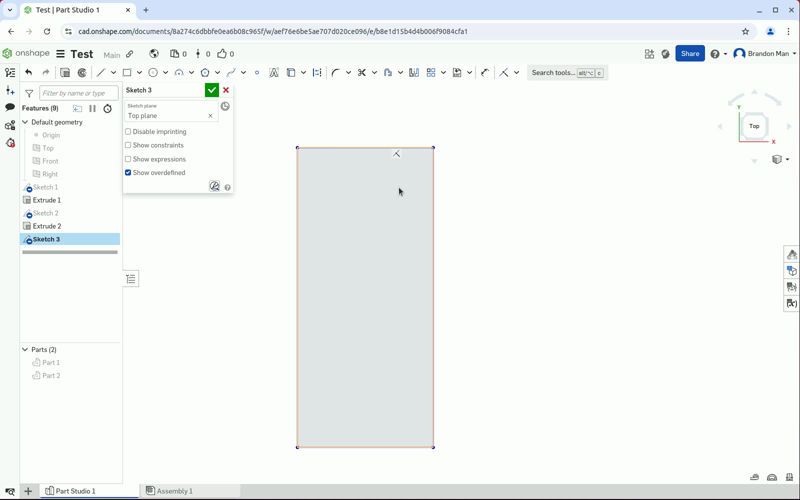
click(399, 187)
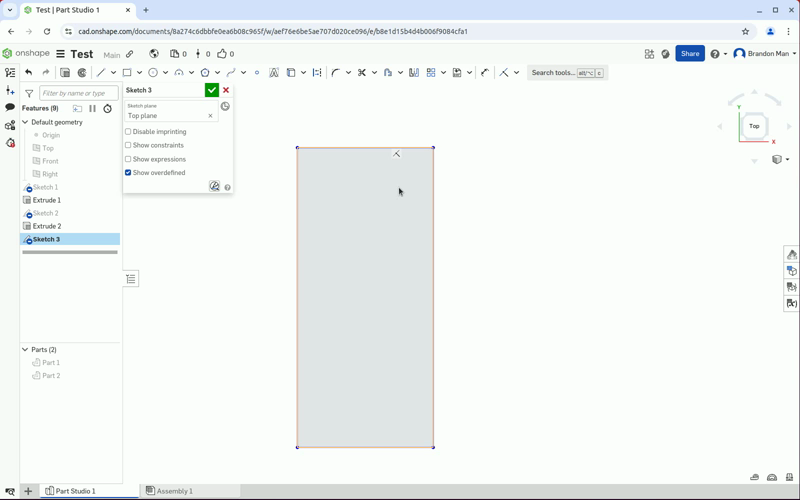
scroll(-6)
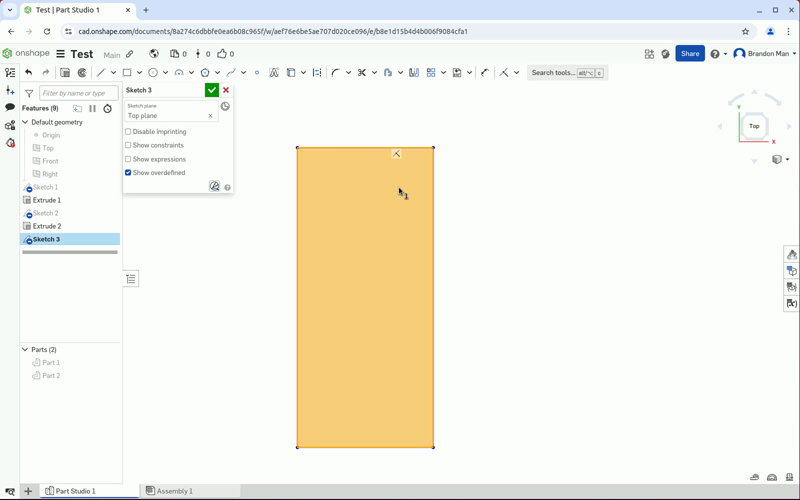
scroll(-6)
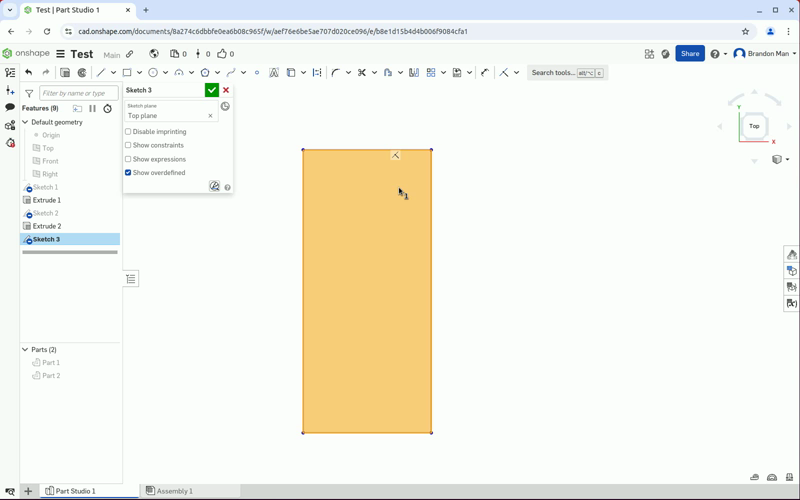
scroll(-6)
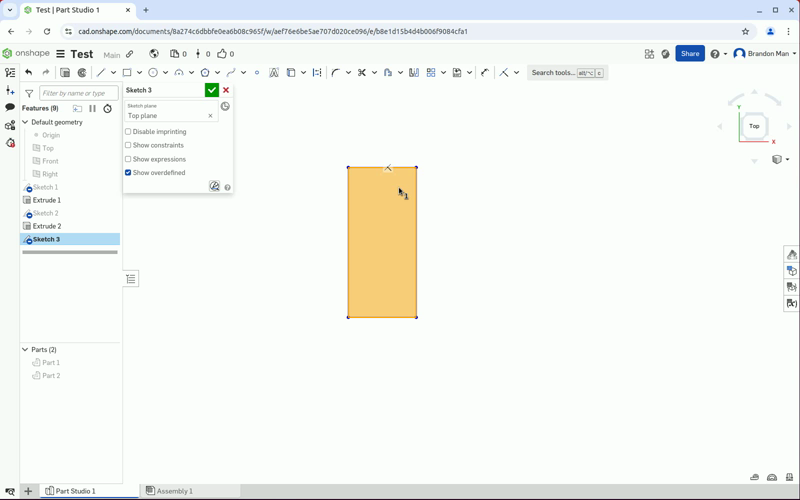
scroll(-6)
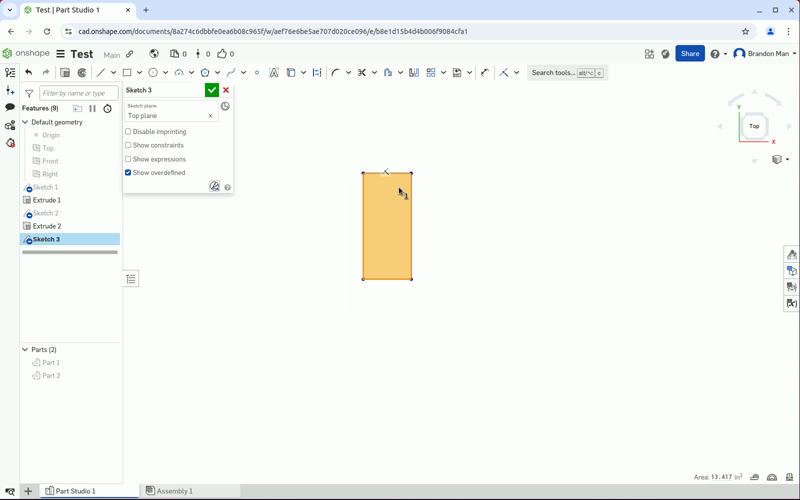
scroll(-6)
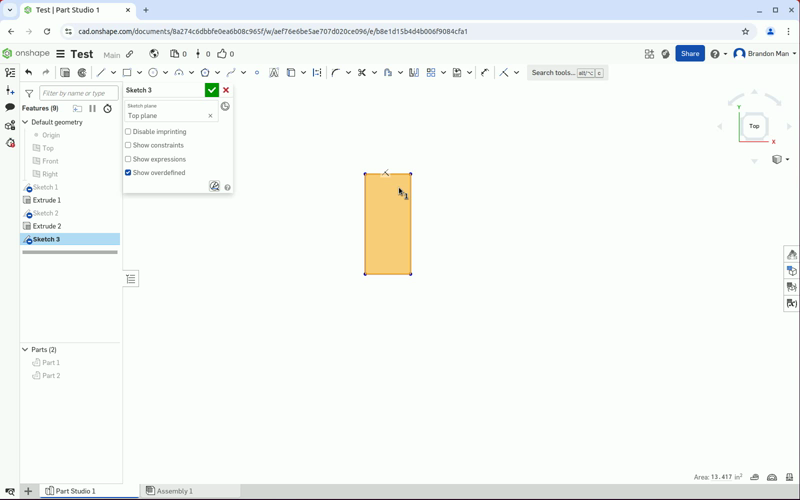
scroll(-6)
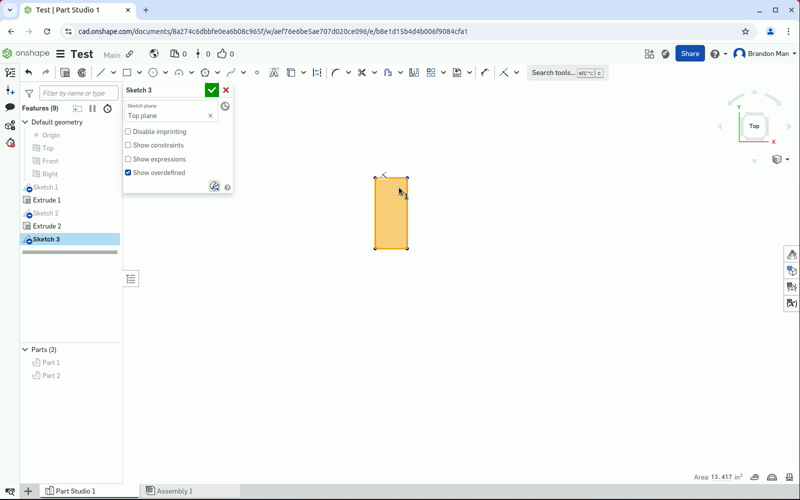
scroll(-6)
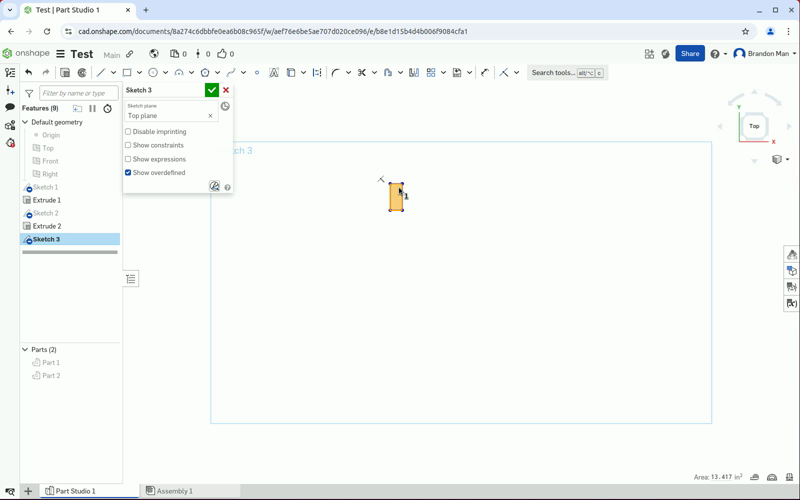
mouse_move(73, 352)
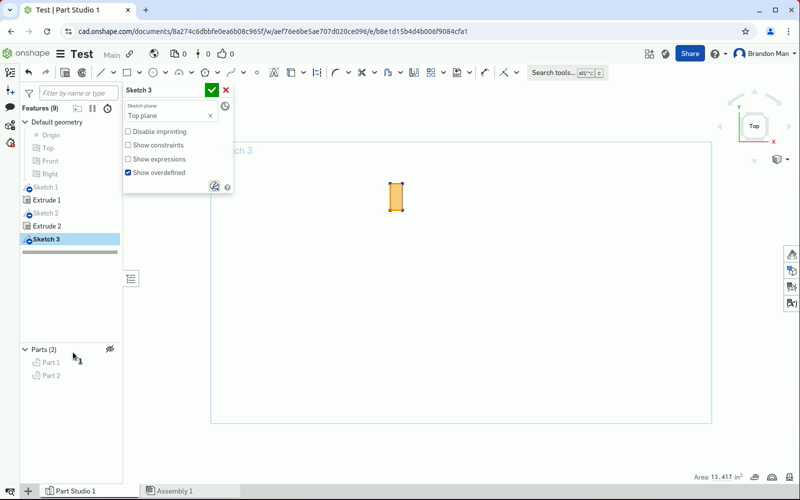
key(shift+y)
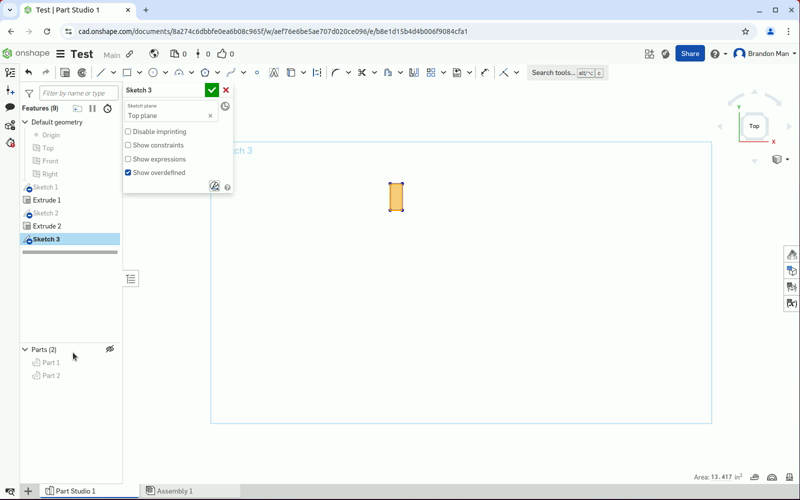
key(shift+e)
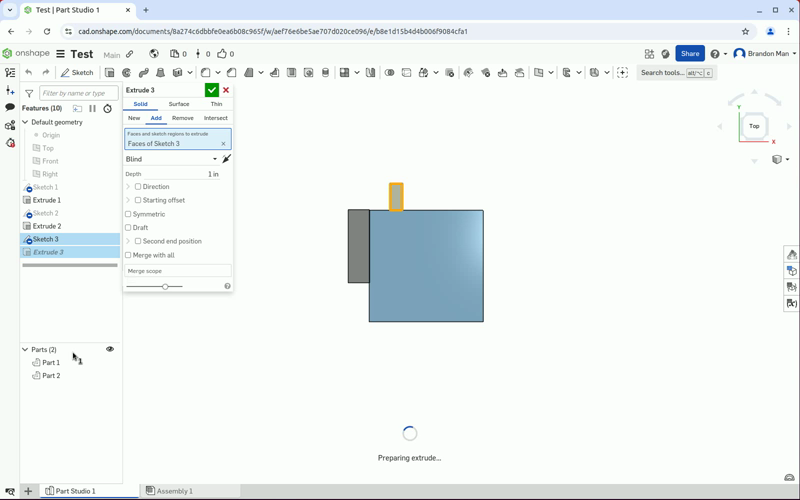
mouse_move(143, 106)
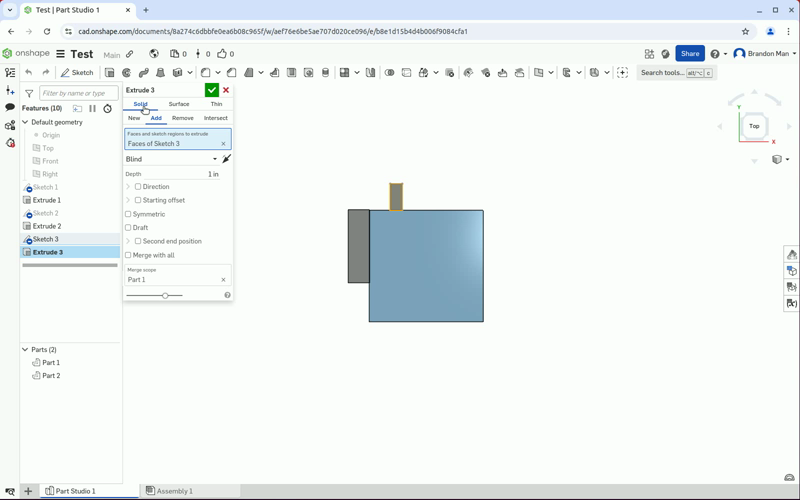
click(143, 106)
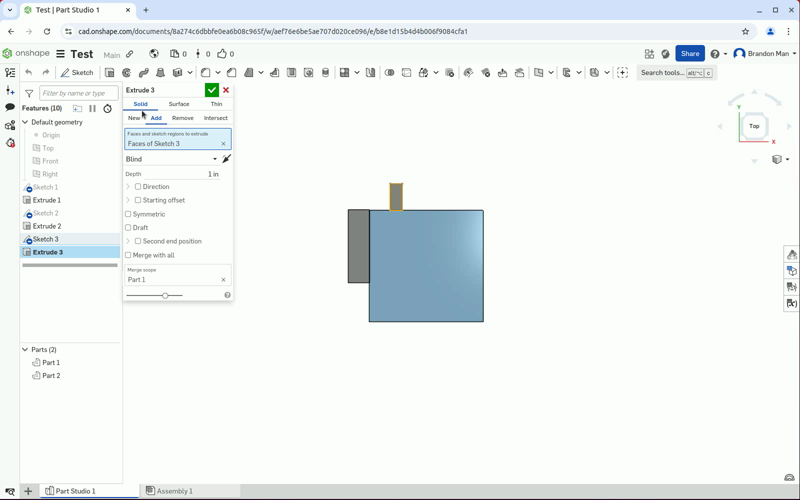
mouse_move(137, 120)
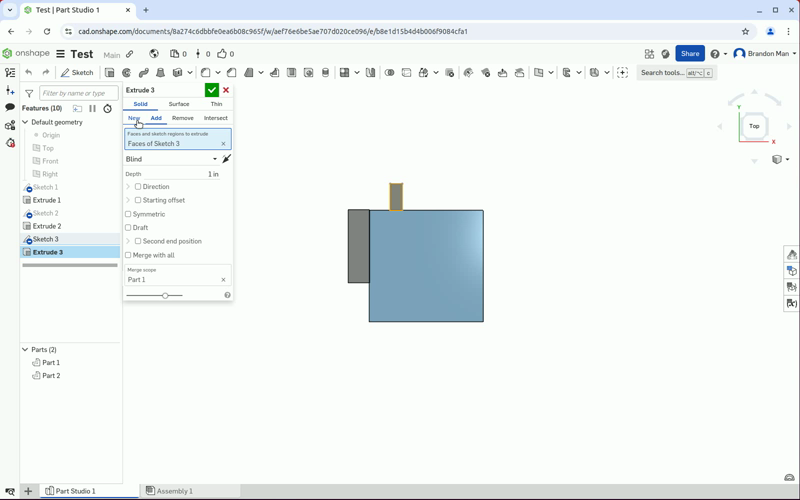
click(137, 120)
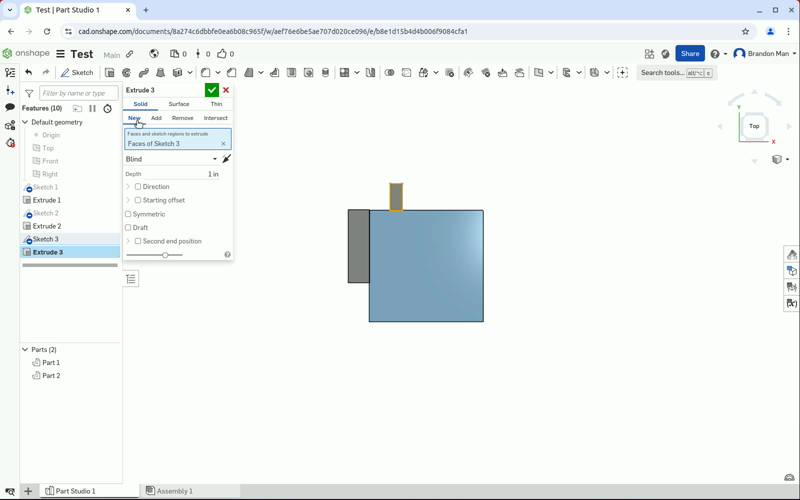
key(tab, 4)
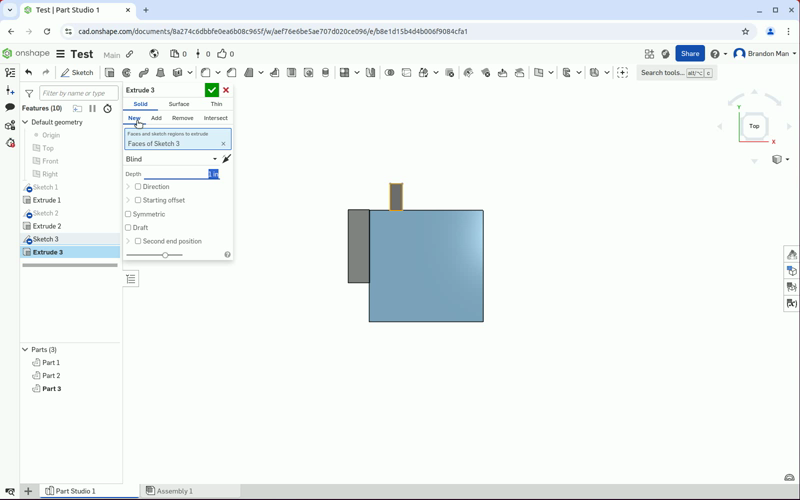
text(12.758)
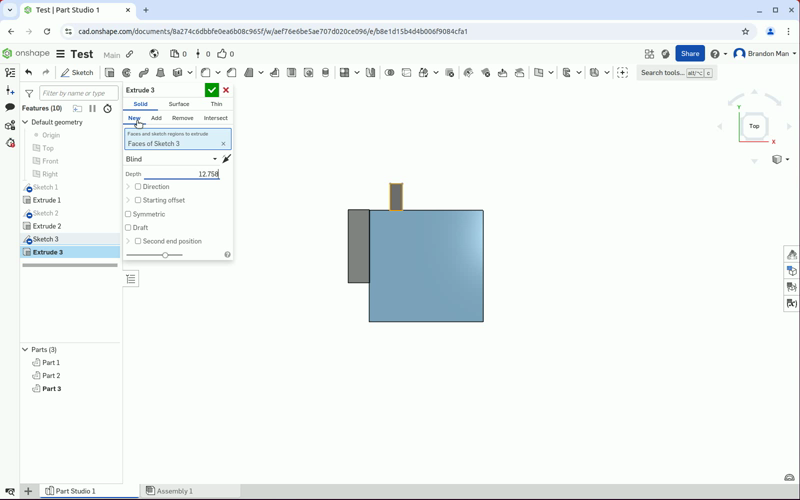
key(enter)
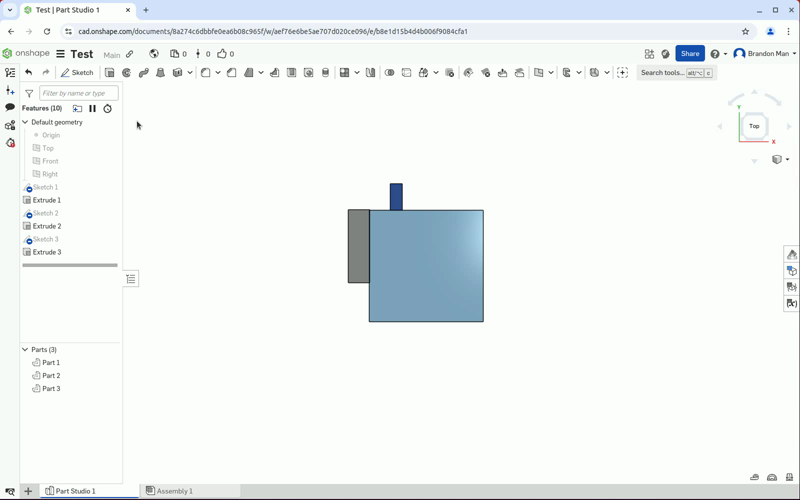
key(shift+h)
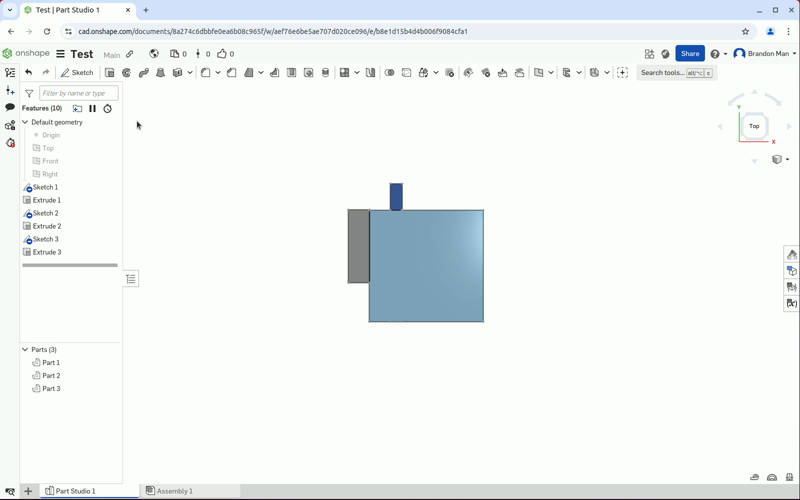
key(shift+h)
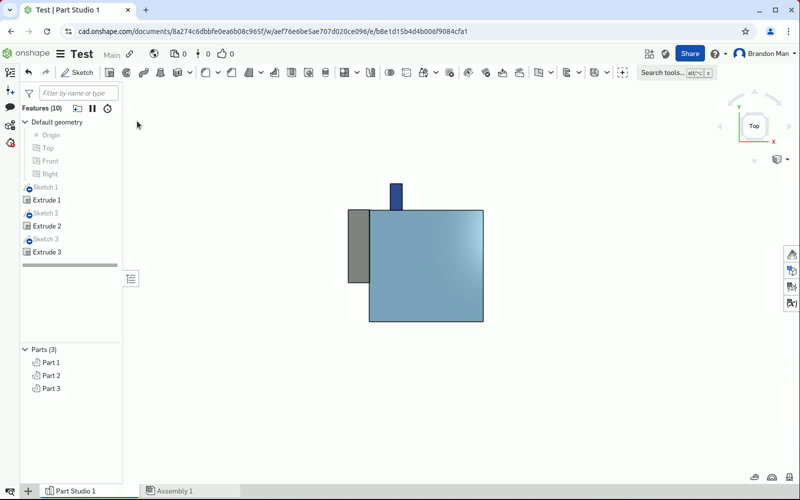
mouse_move(73, 189)
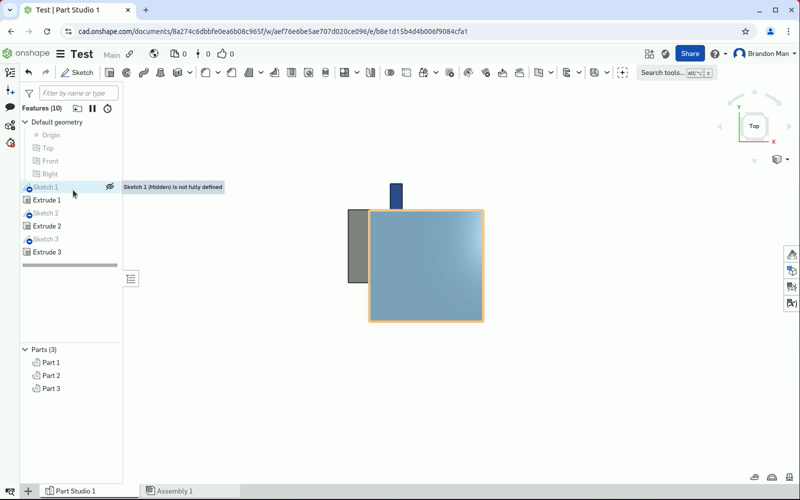
click(73, 189)
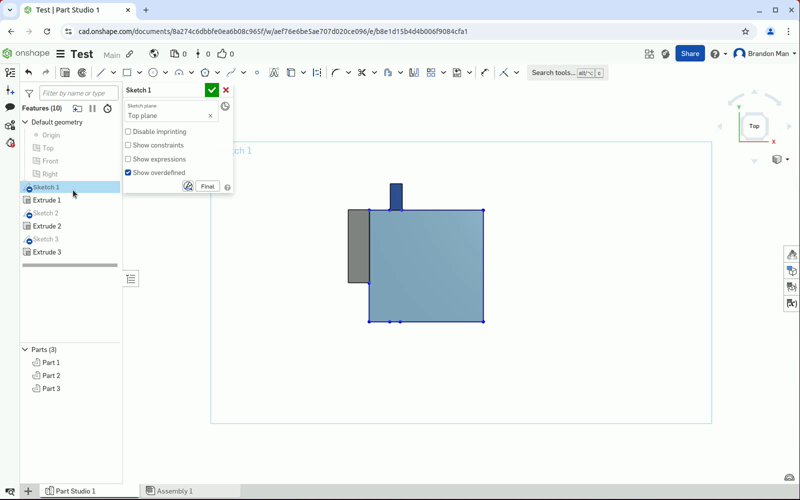
mouse_move(229, 92)
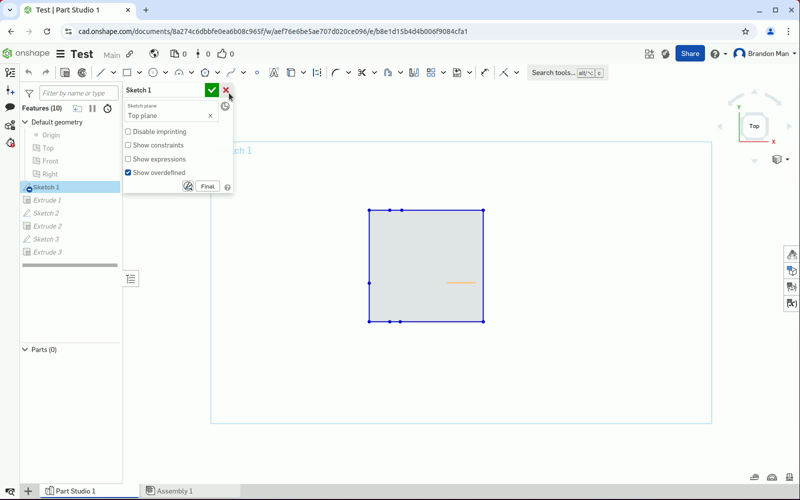
click(229, 92)
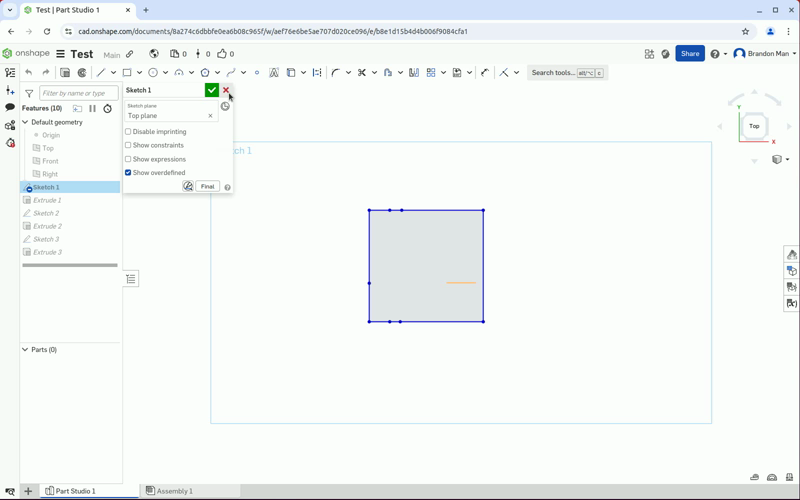
key(shift+s)
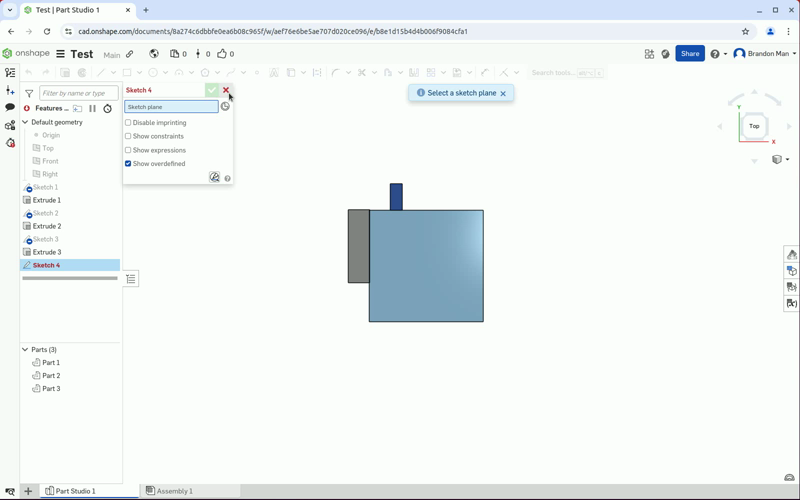
mouse_move(73, 150)
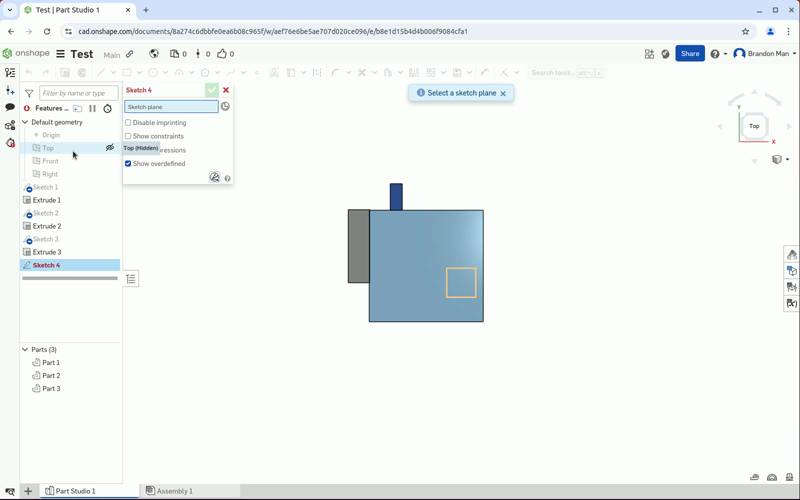
click(73, 150)
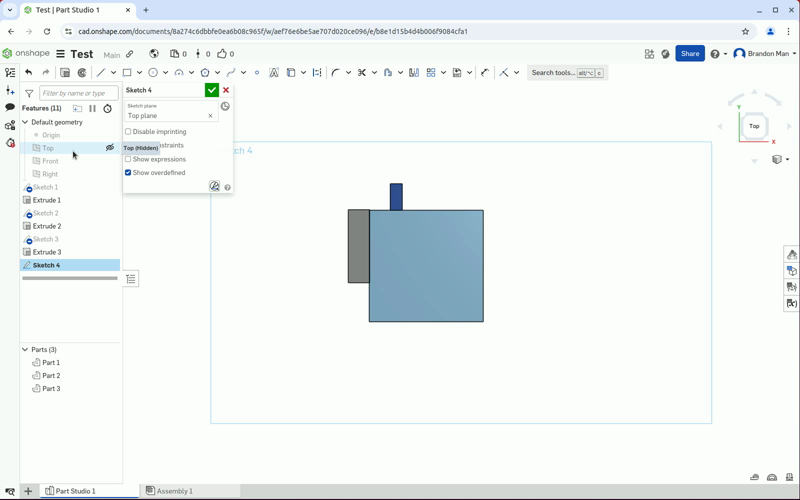
mouse_move(73, 352)
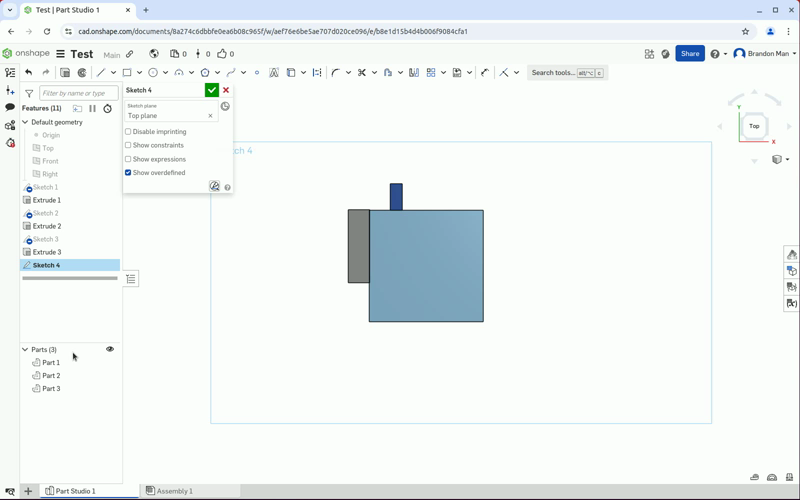
key(y)
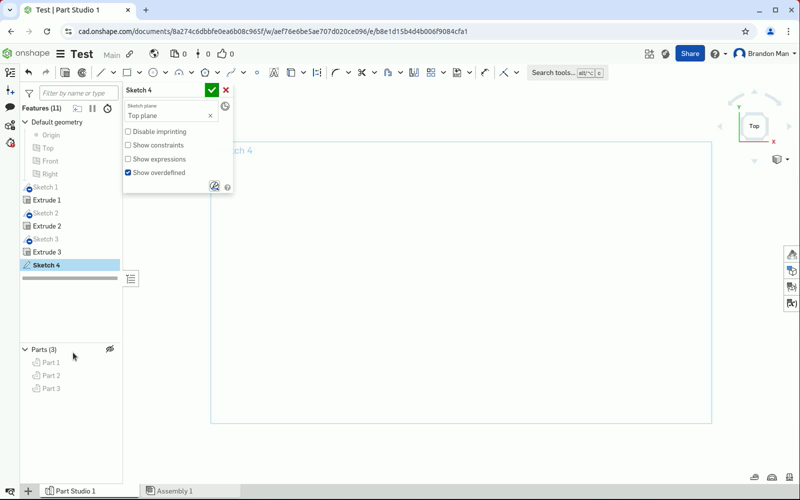
key(l)
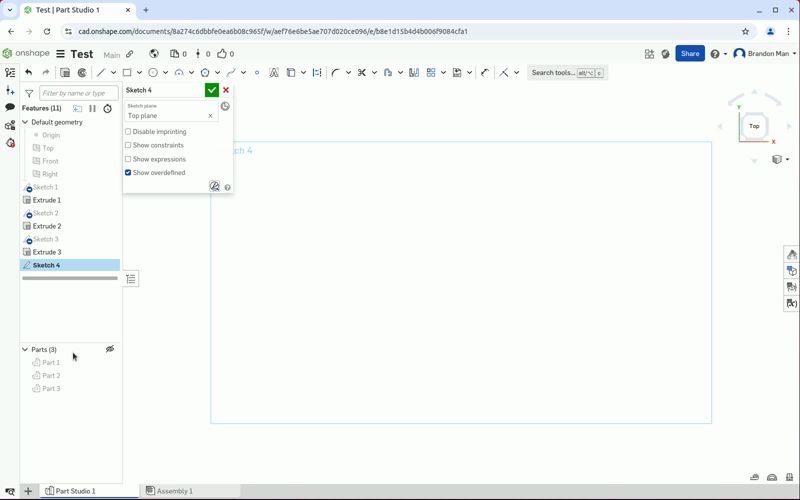
key_down(shift)
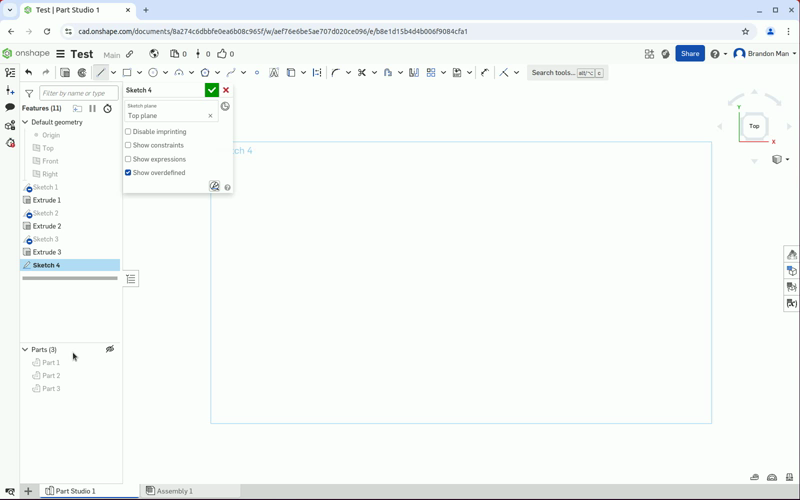
mouse_move(390, 347)
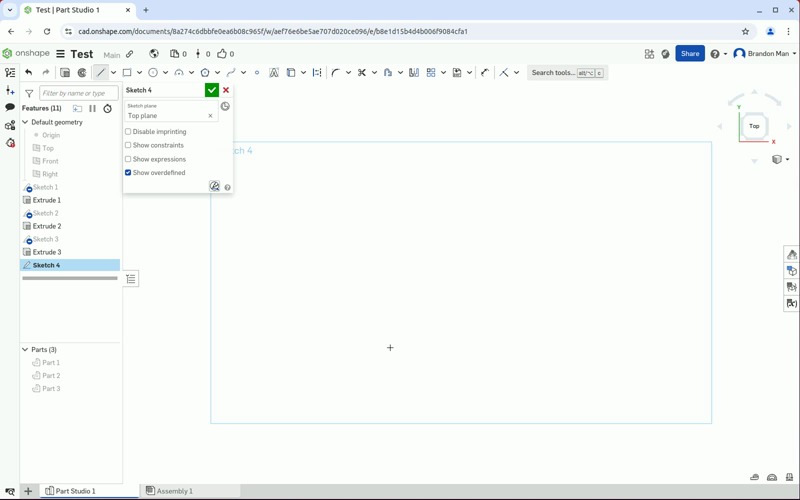
click(390, 347)
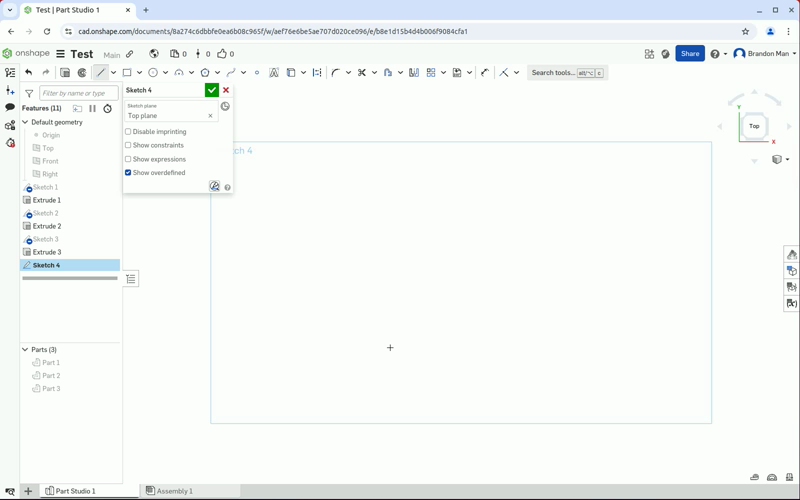
key_up(shift)
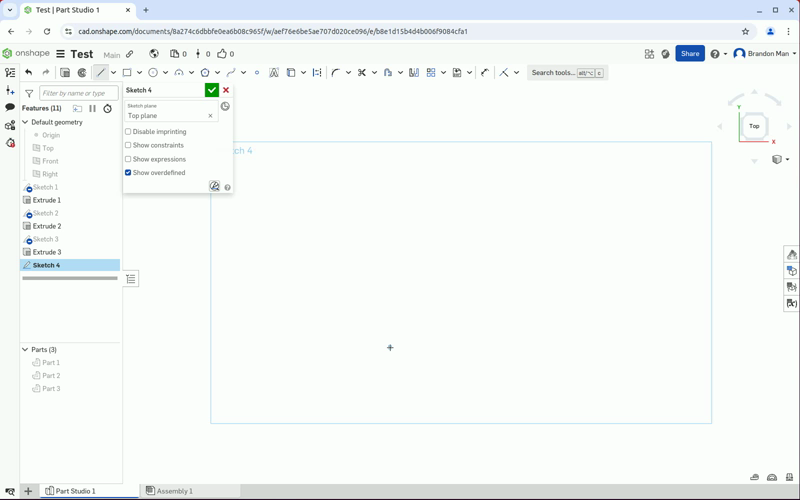
key_down(shift)
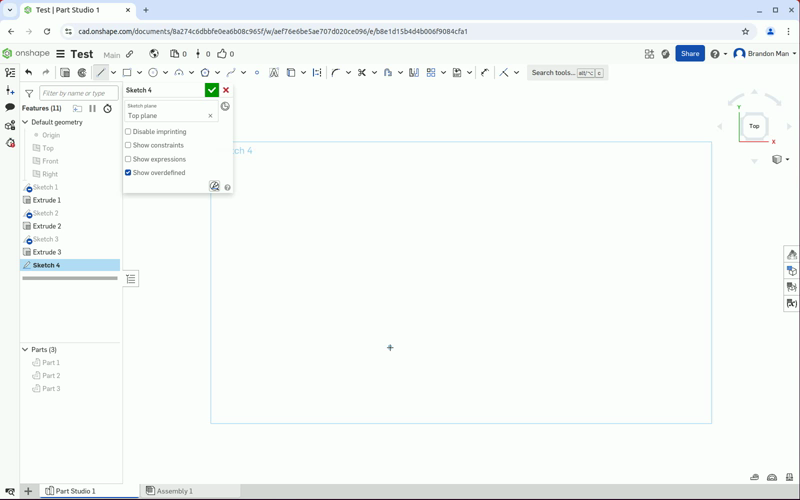
mouse_move(420, 347)
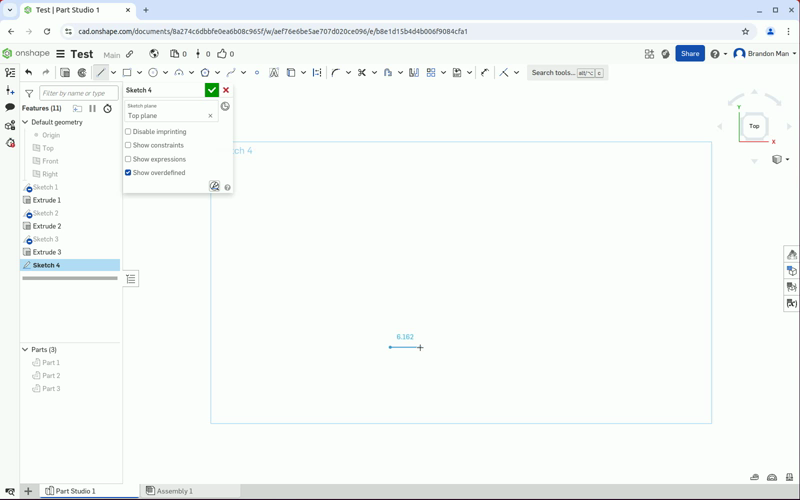
mouse_move(401, 347)
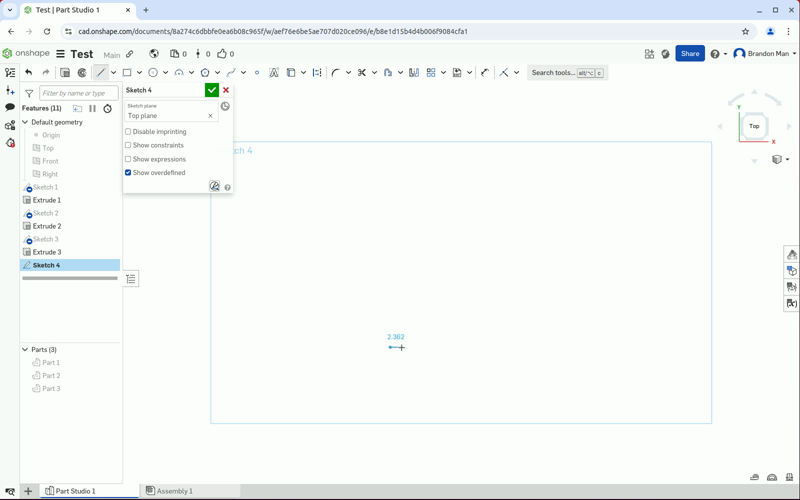
click(401, 347)
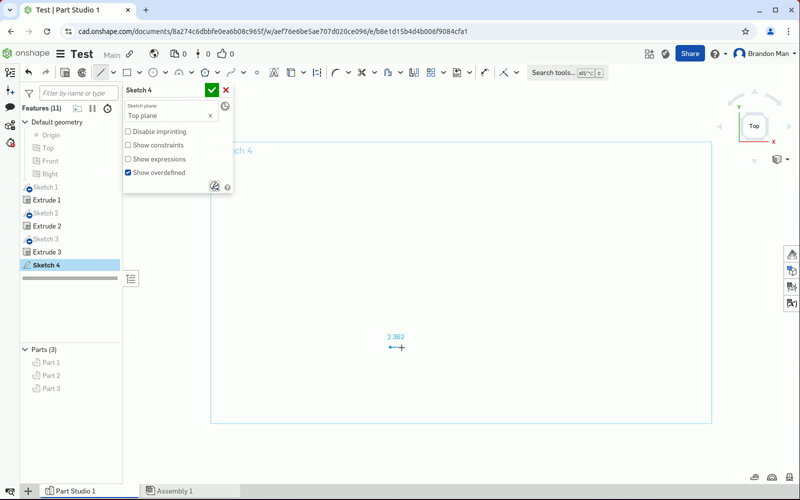
key_up(shift)
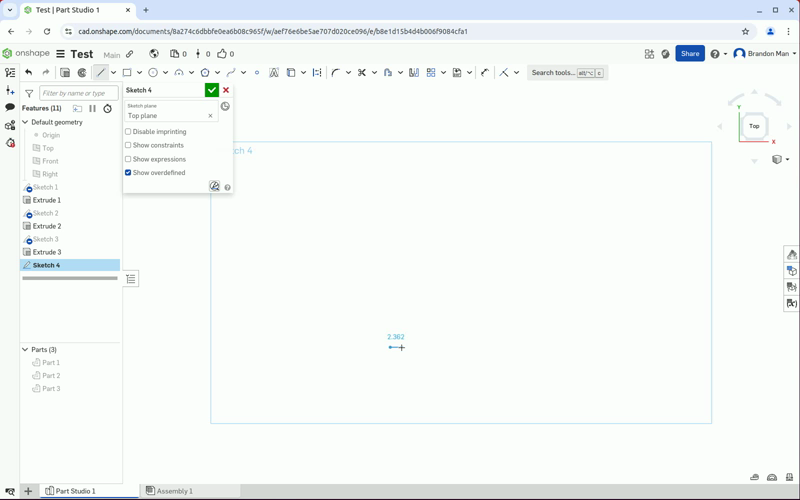
key_down(shift)
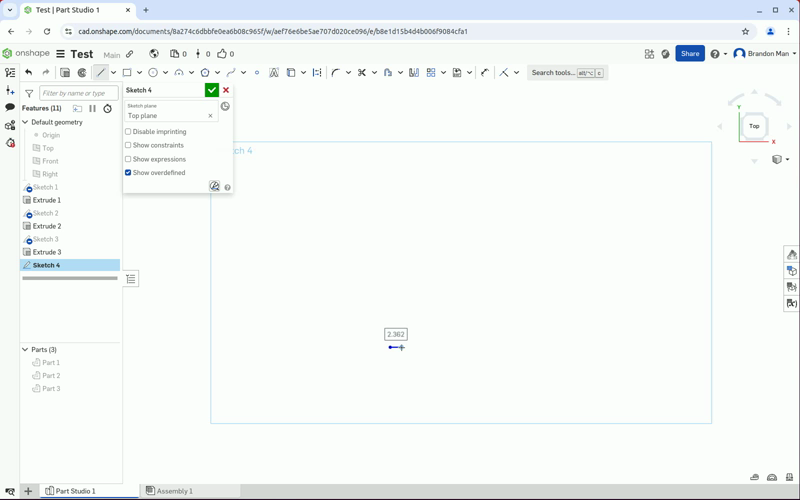
mouse_move(431, 347)
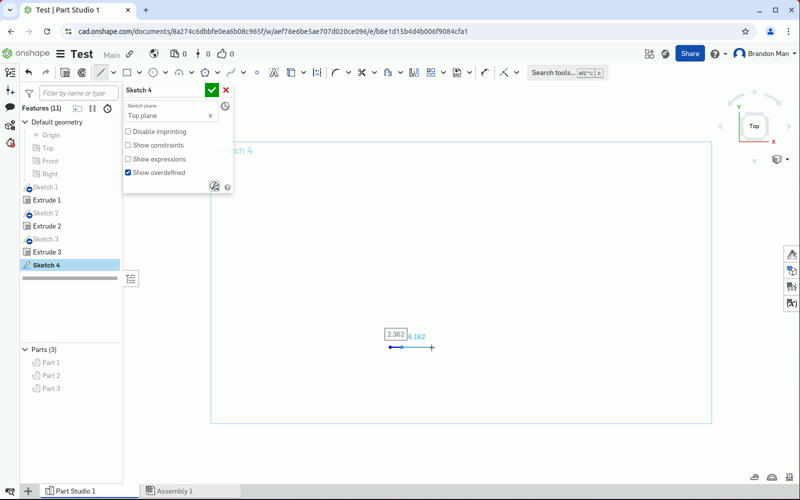
mouse_move(401, 320)
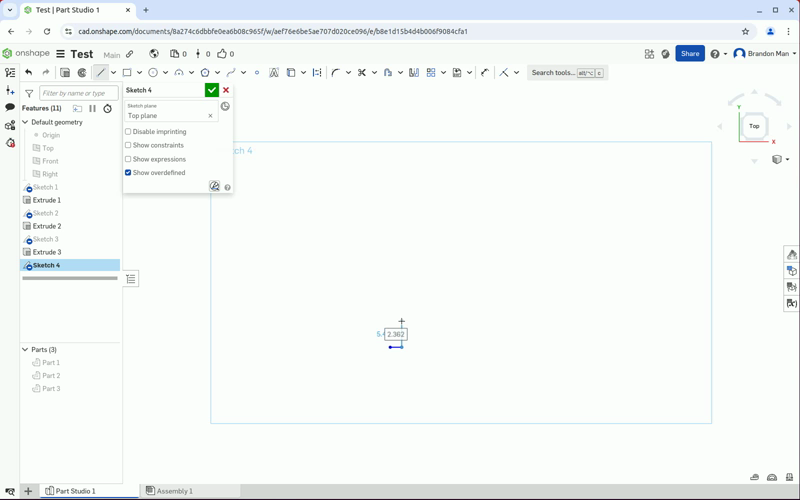
click(401, 320)
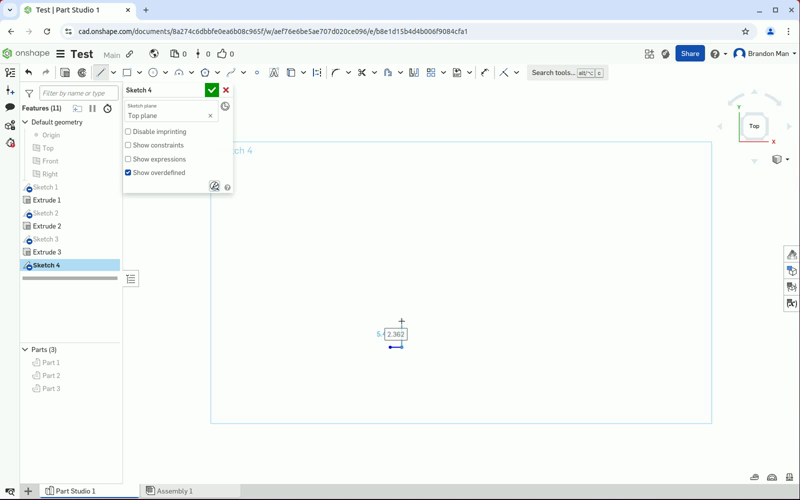
key_up(shift)
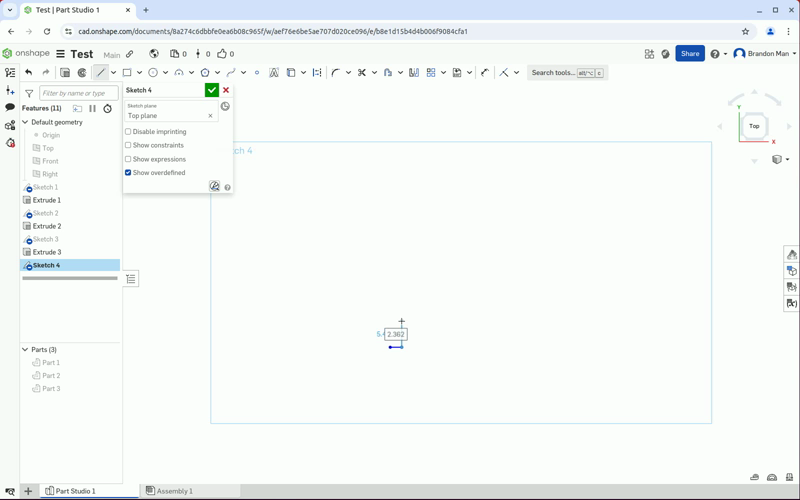
key_down(shift)
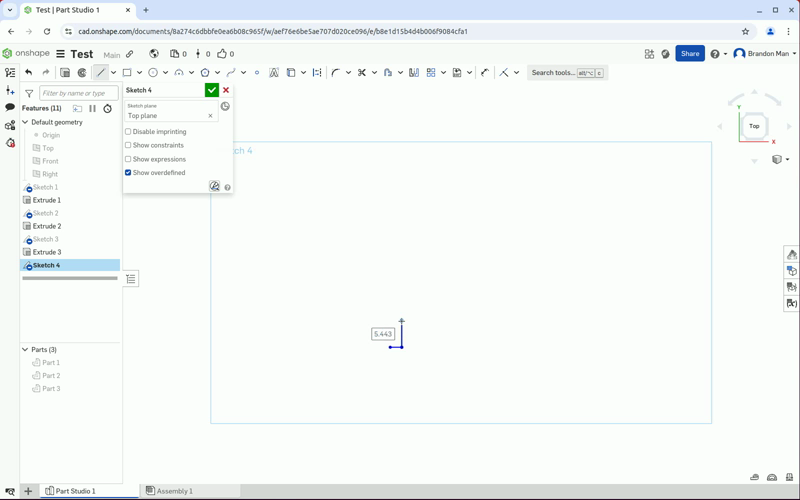
mouse_move(431, 320)
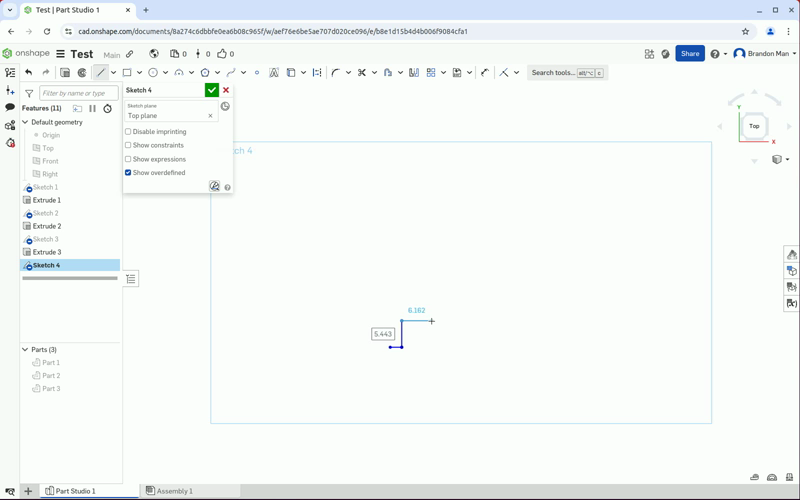
mouse_move(390, 320)
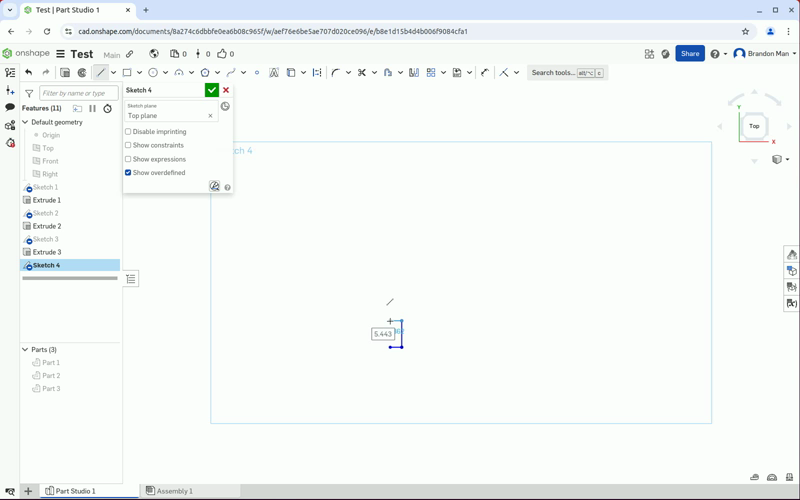
click(390, 320)
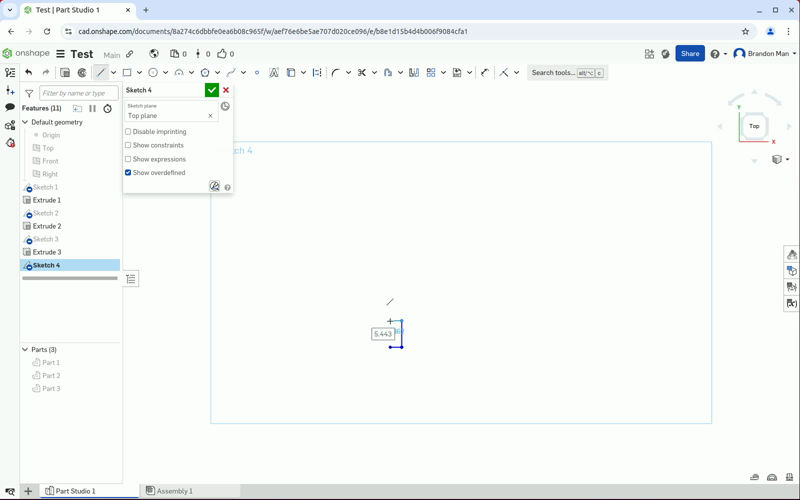
key_up(shift)
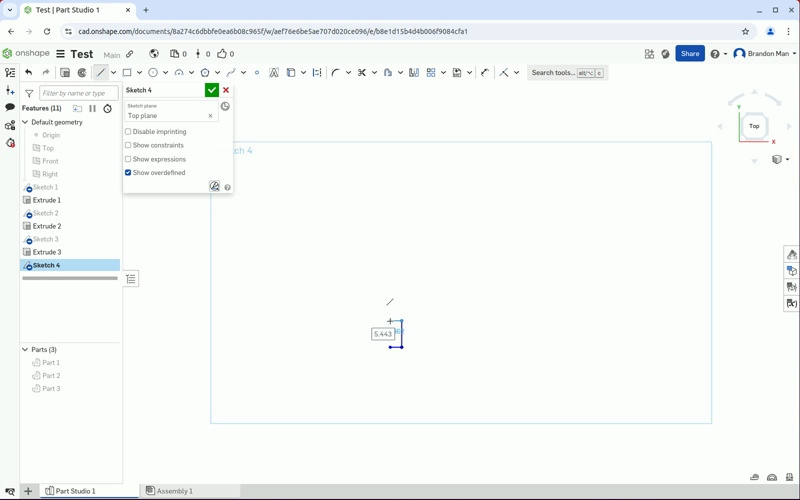
mouse_move(420, 320)
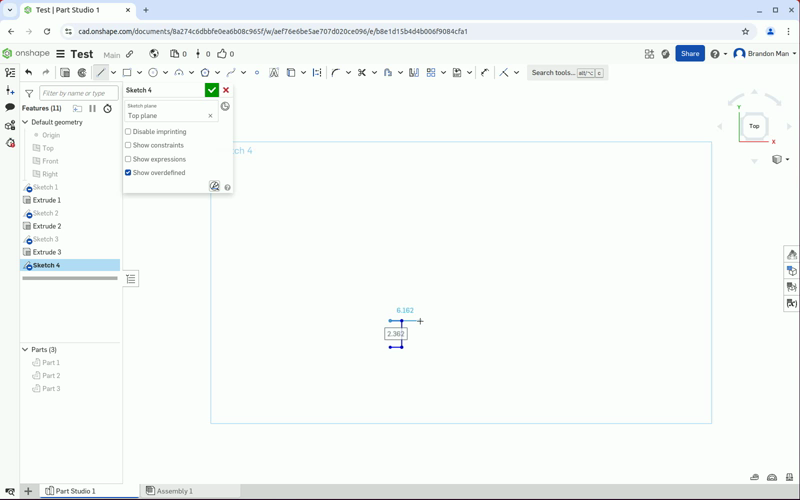
key_down(shift)
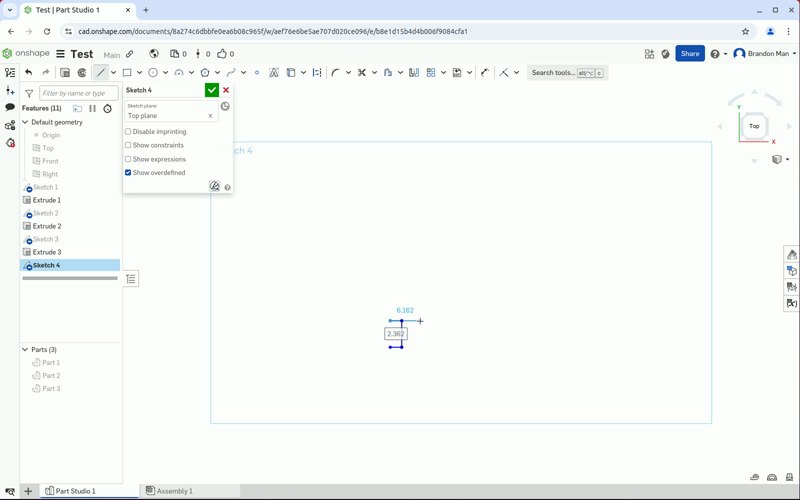
mouse_move(390, 347)
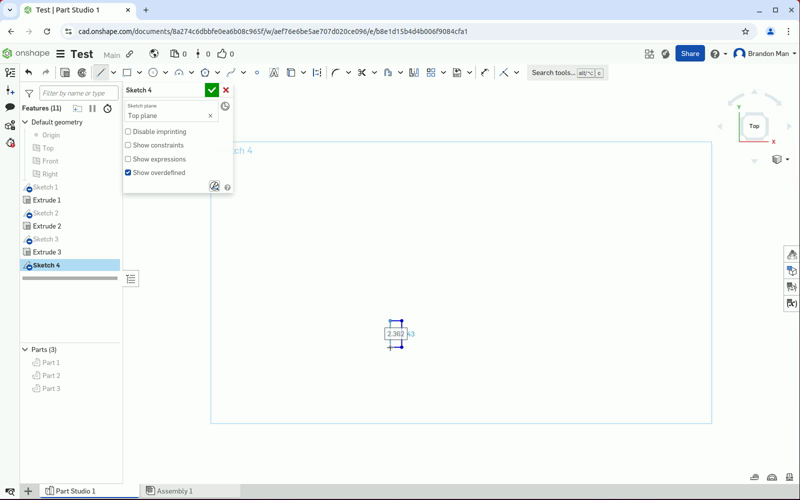
key_up(shift)
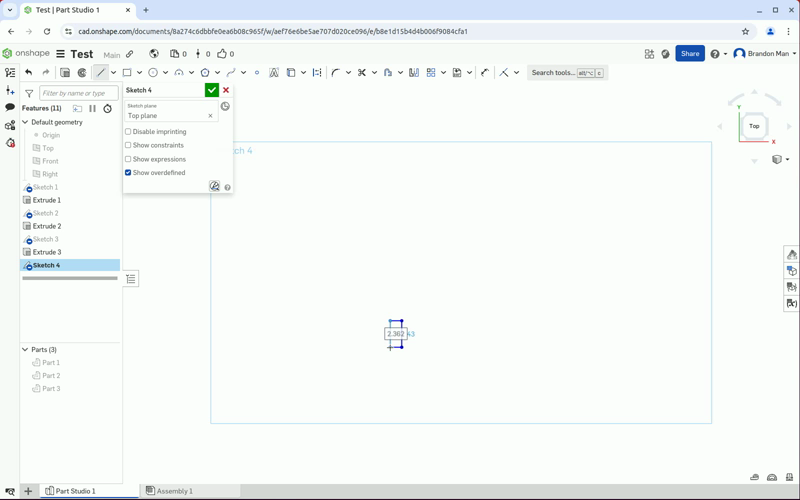
click(390, 347)
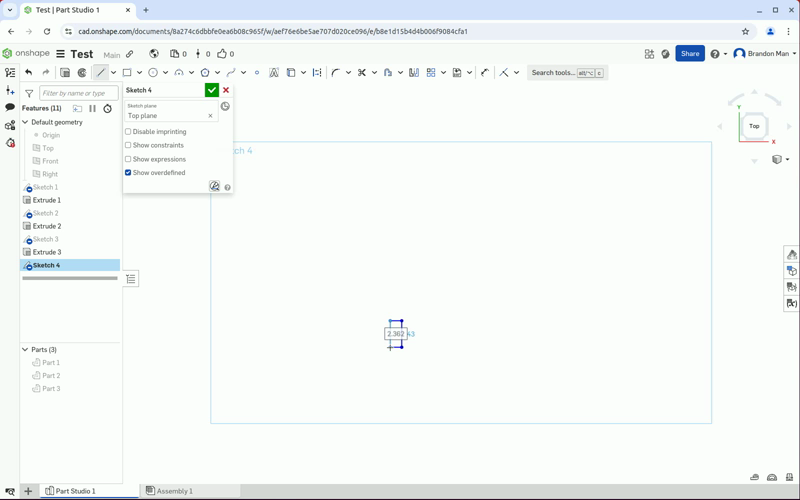
key(esc)
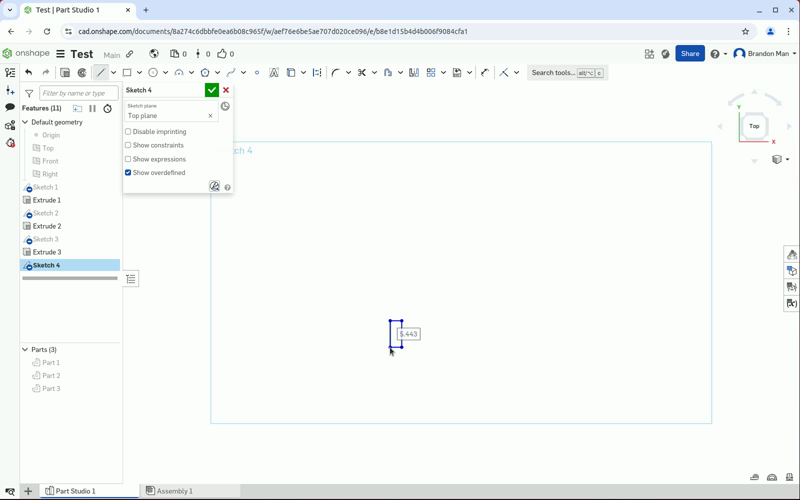
mouse_move(395, 321)
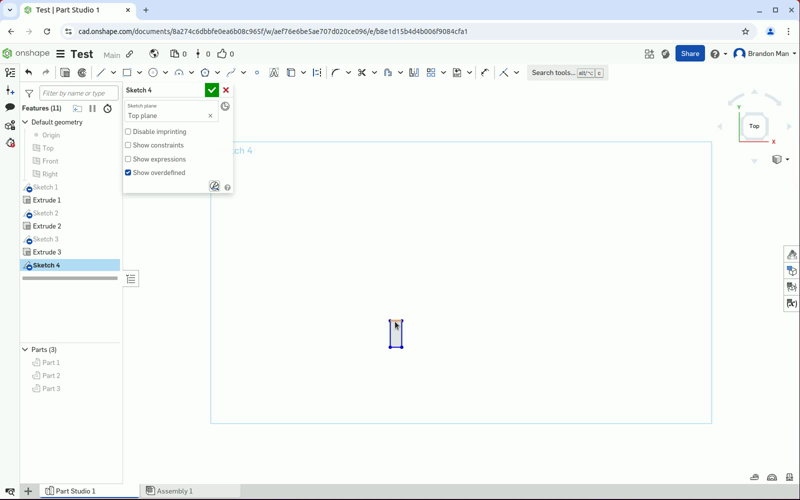
scroll(6)
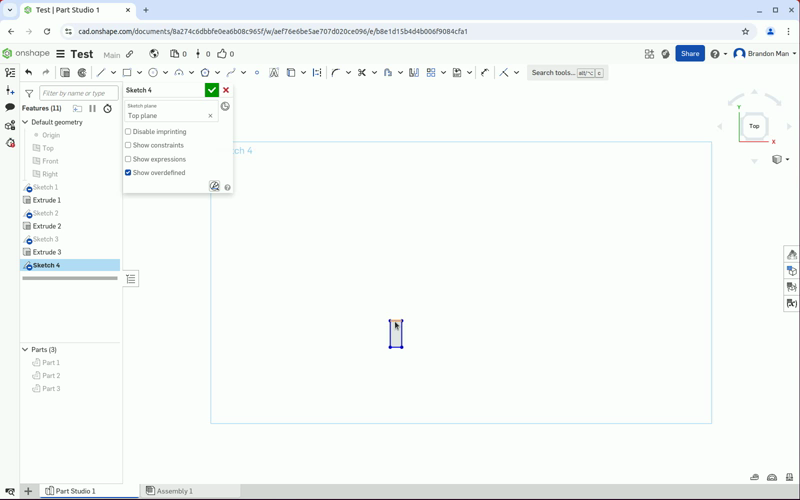
scroll(6)
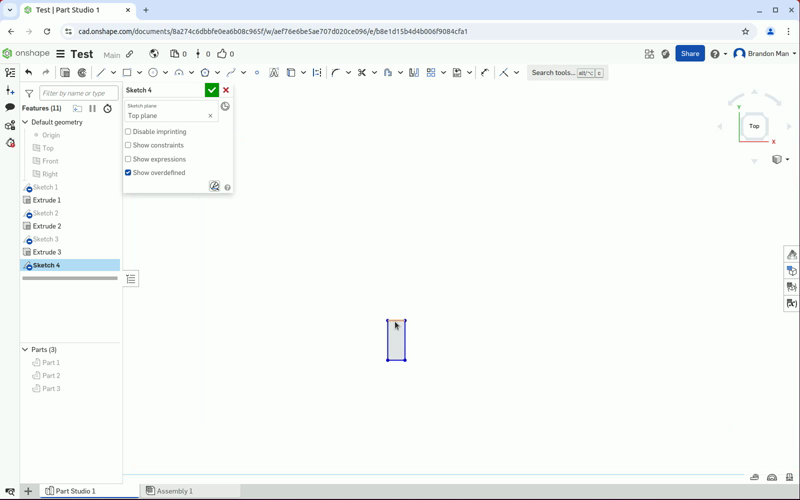
scroll(6)
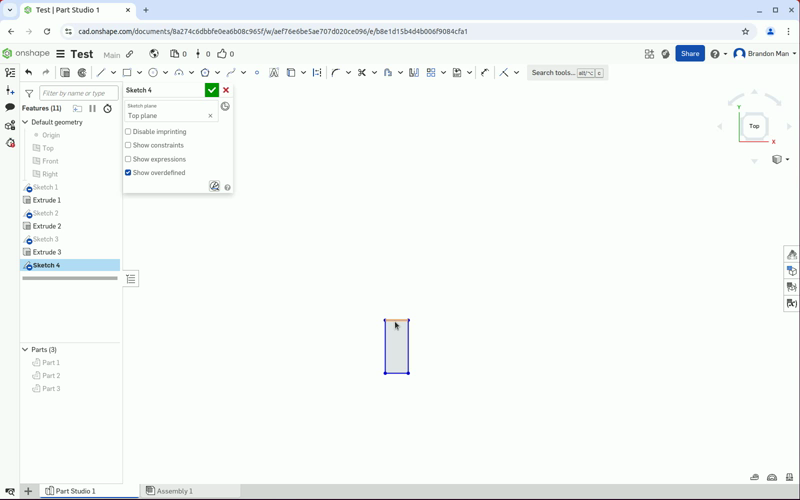
scroll(6)
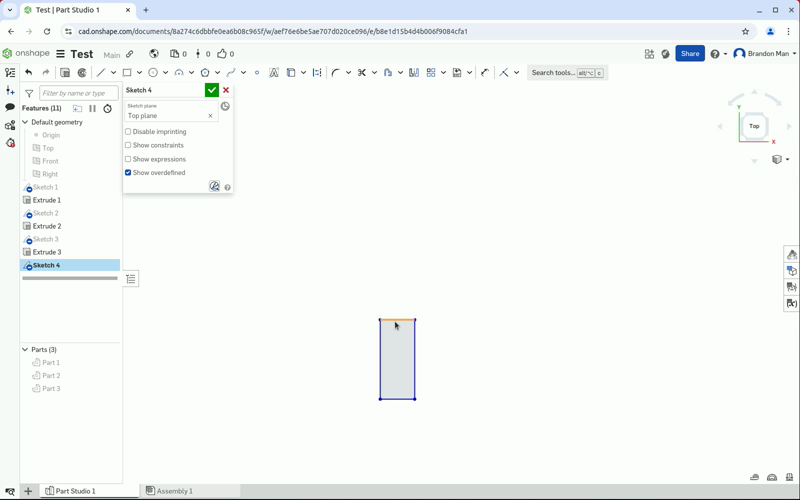
scroll(6)
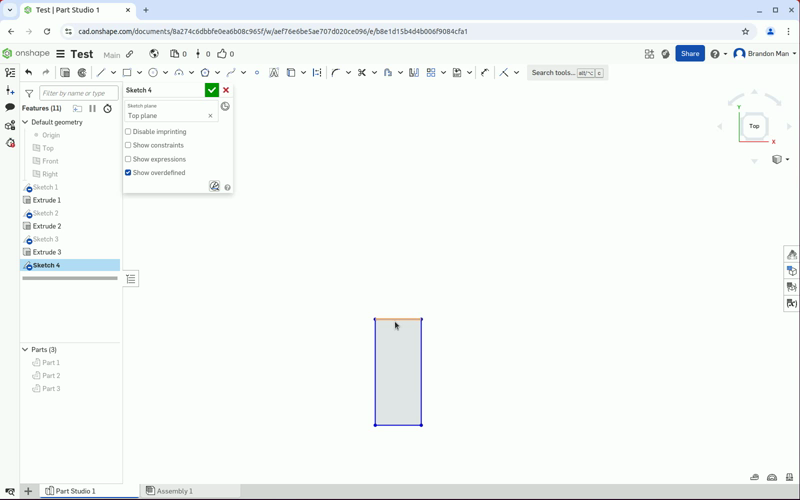
scroll(6)
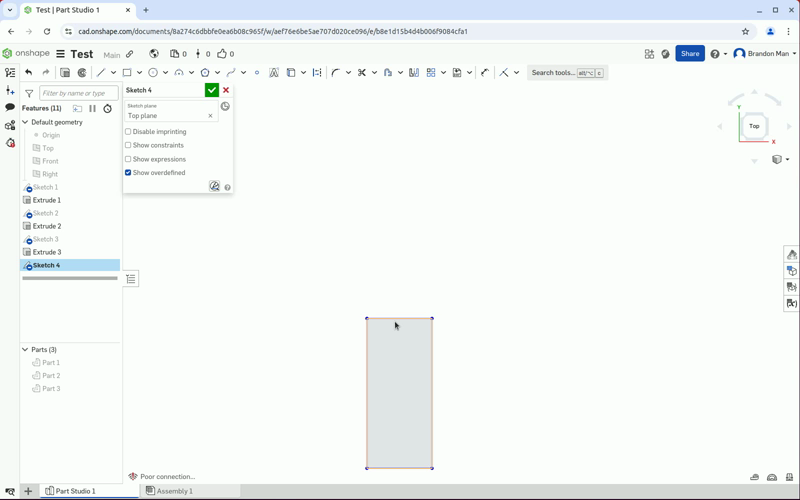
scroll(6)
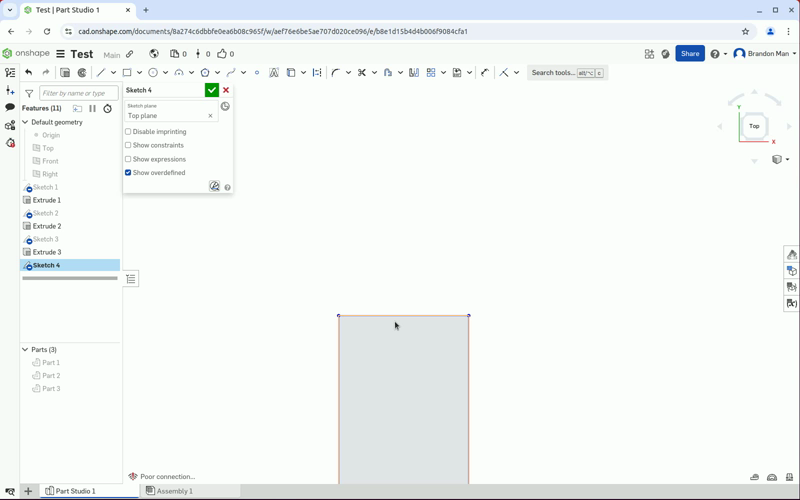
click(395, 321)
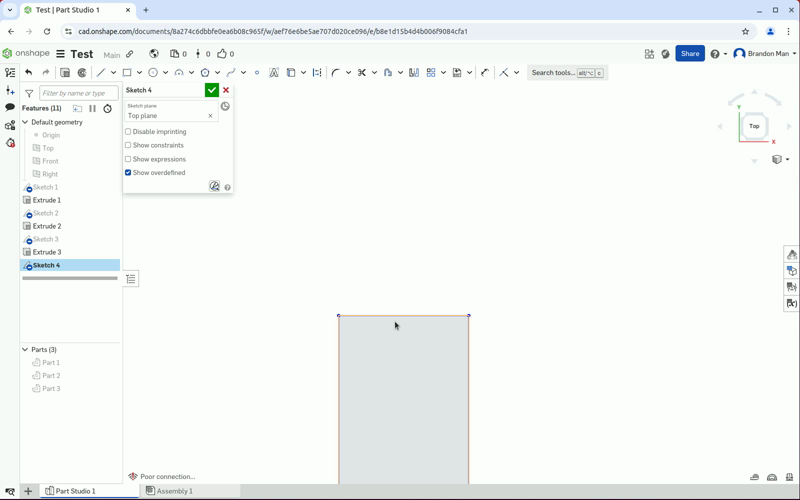
scroll(-6)
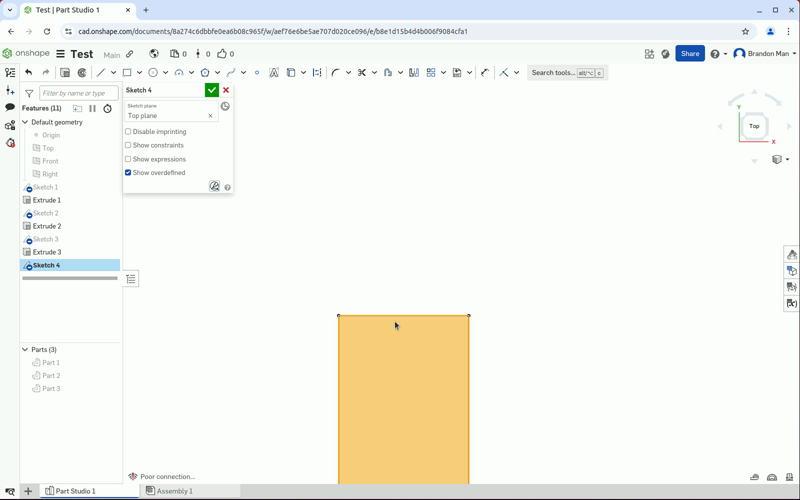
scroll(-6)
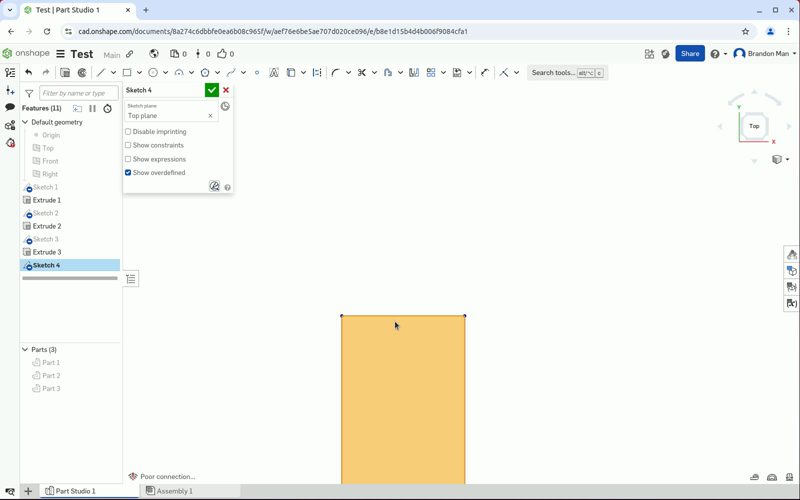
scroll(-6)
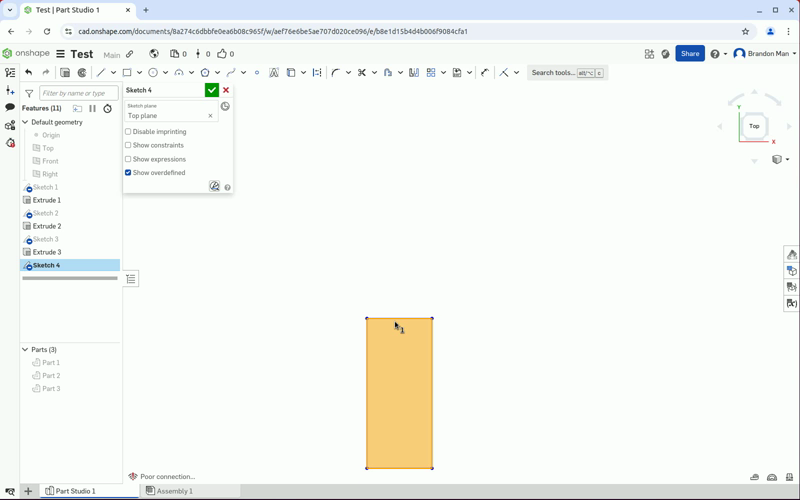
scroll(-6)
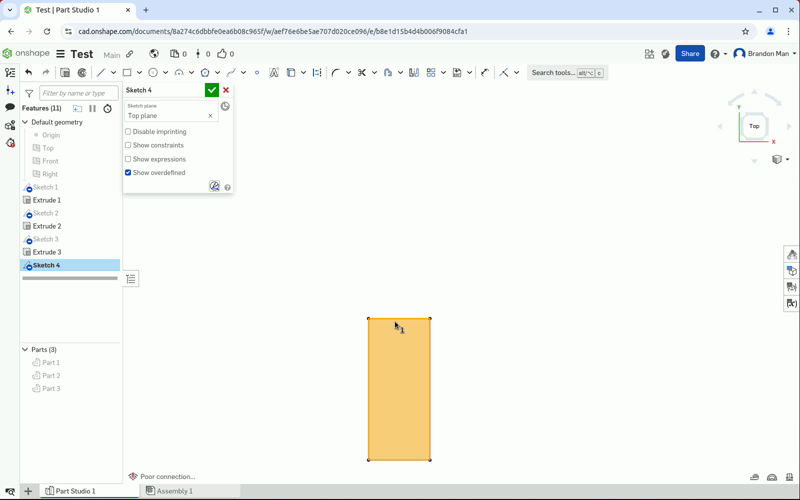
scroll(-6)
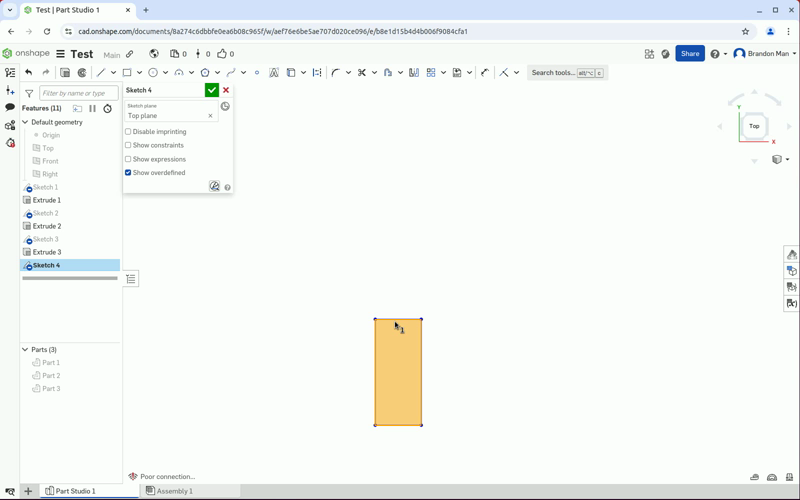
scroll(-6)
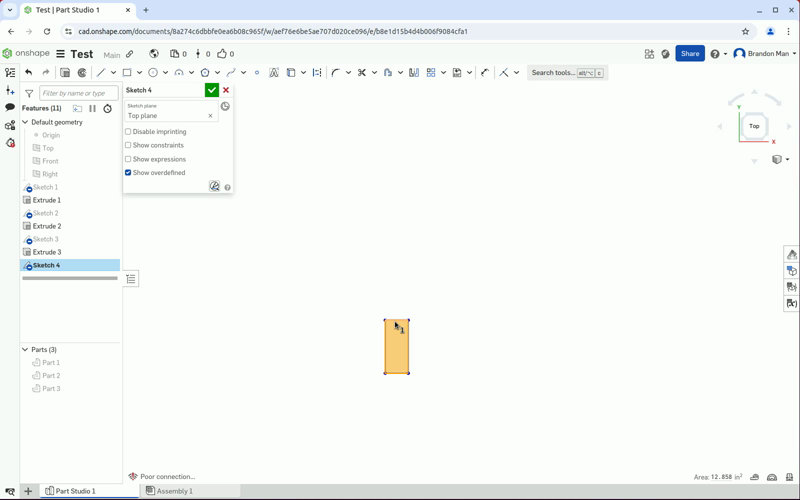
scroll(-6)
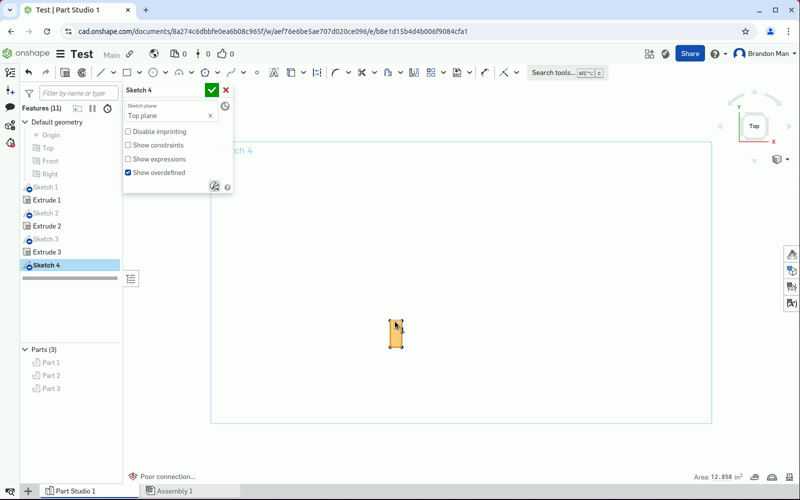
mouse_move(73, 352)
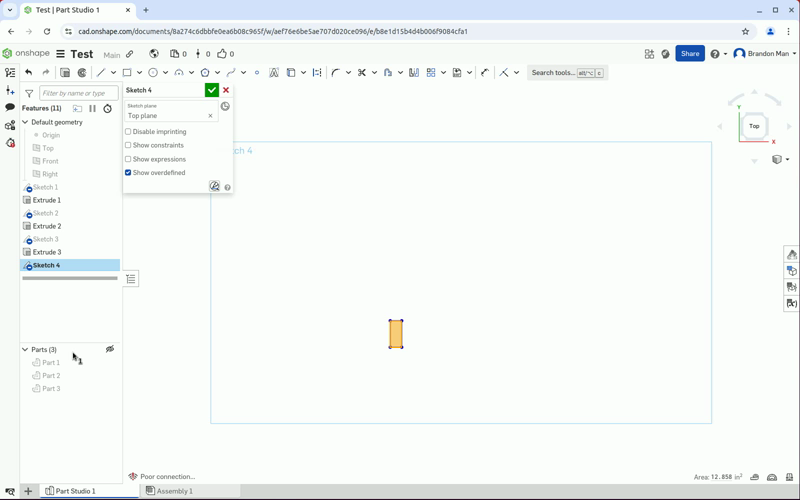
key(shift+y)
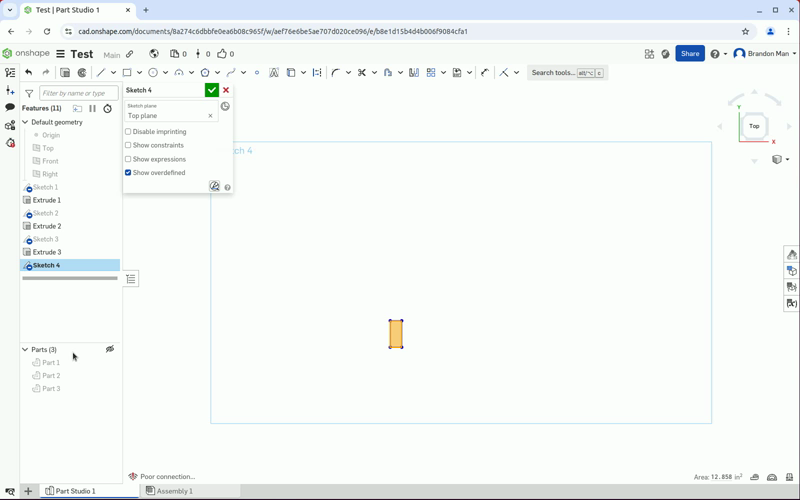
key(shift+e)
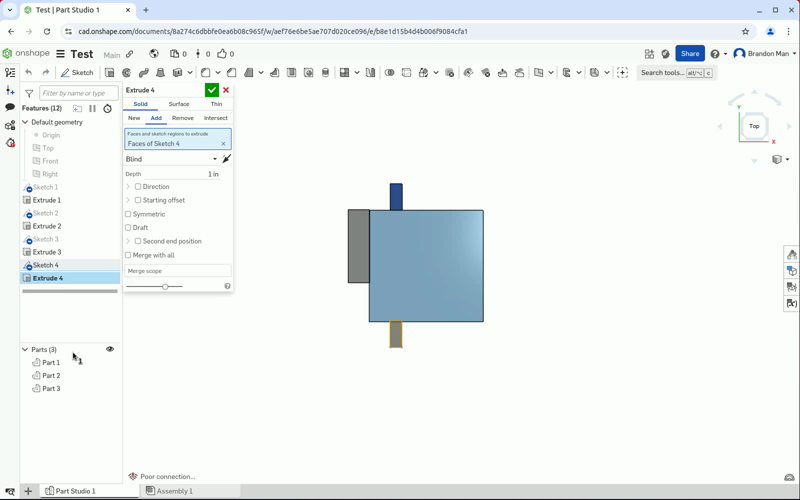
mouse_move(143, 106)
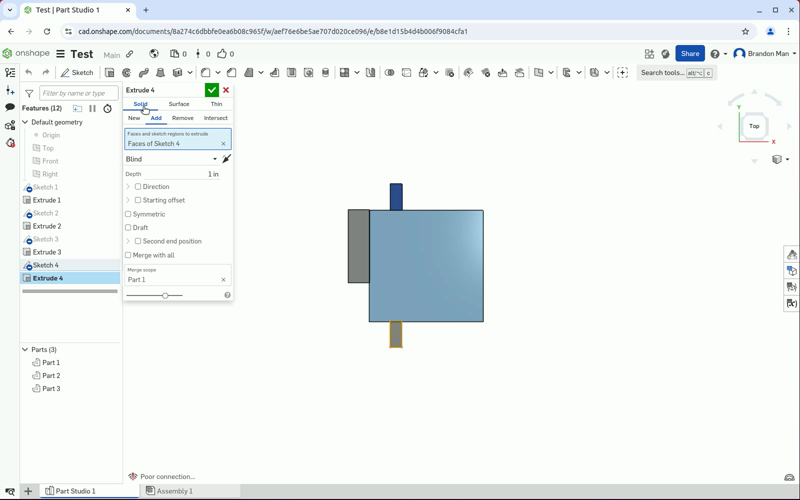
click(143, 106)
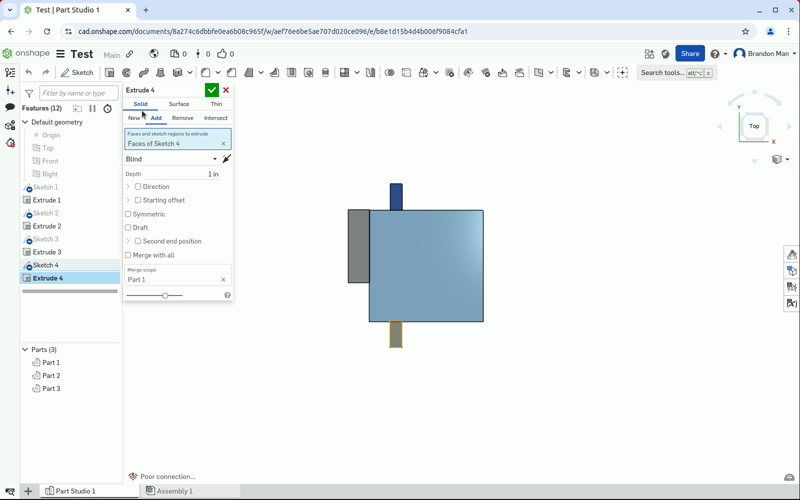
mouse_move(137, 120)
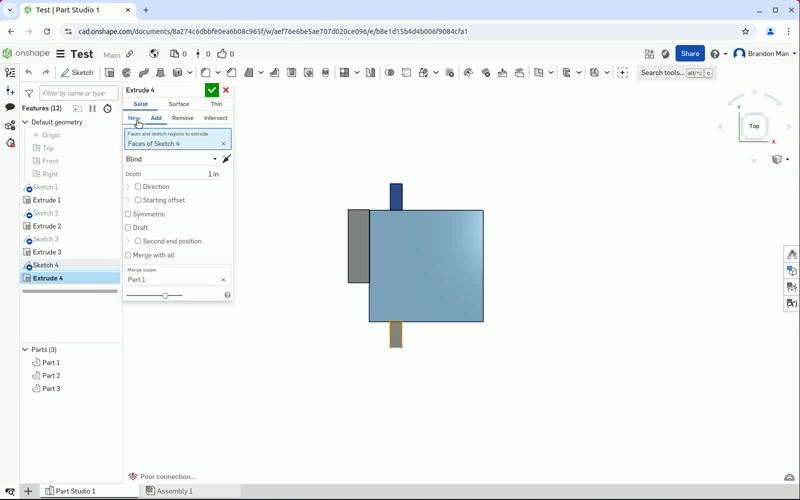
click(137, 120)
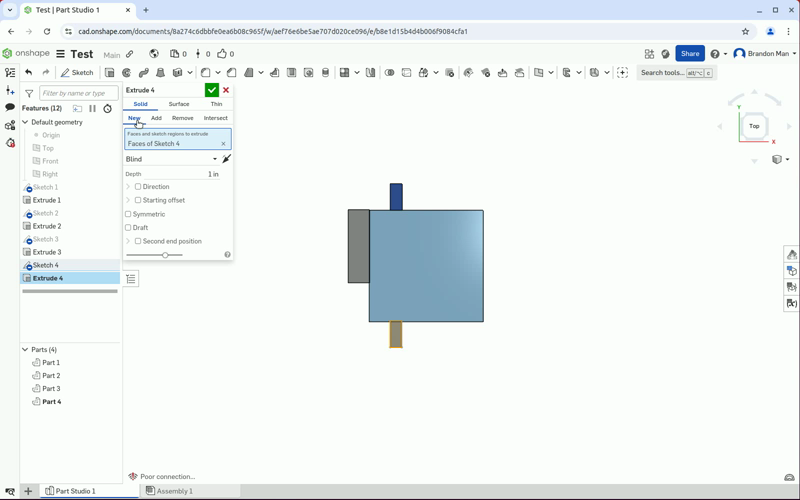
key(tab, 4)
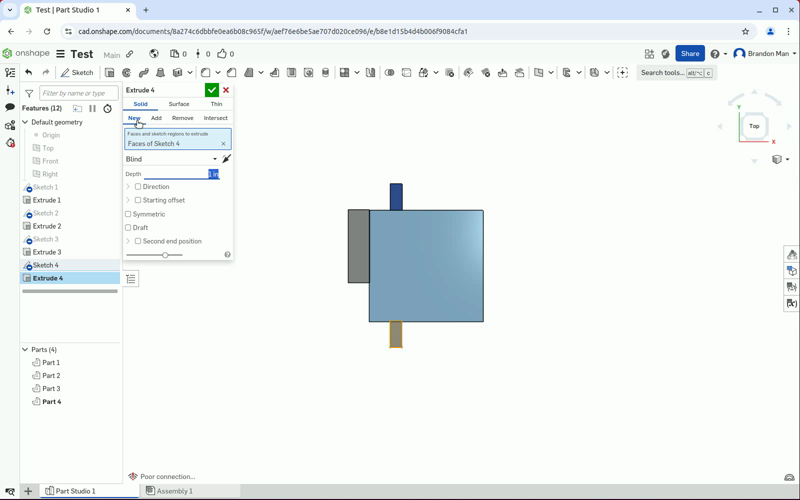
text(12.758)
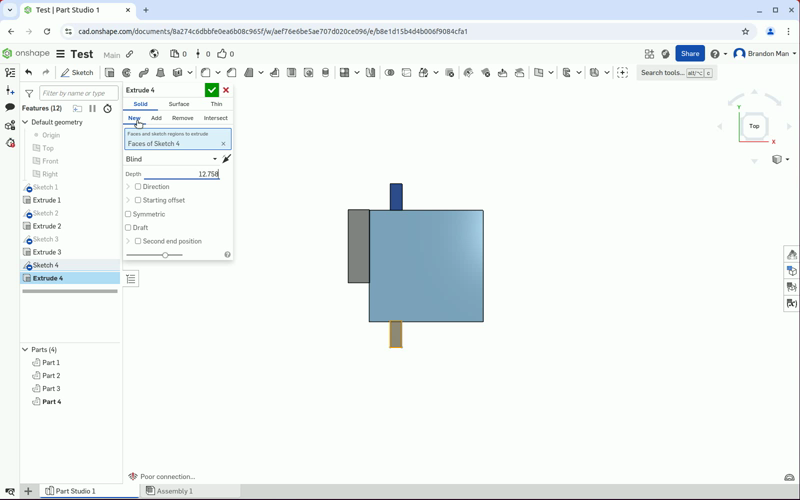
key(enter)
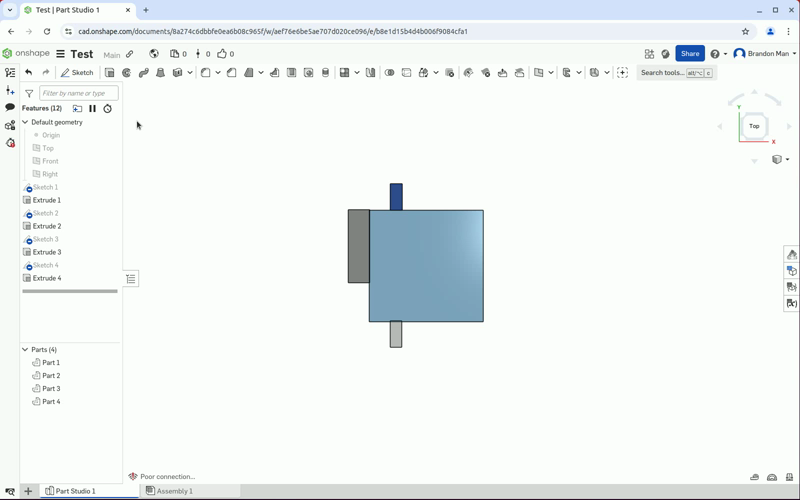
key(shift+h)
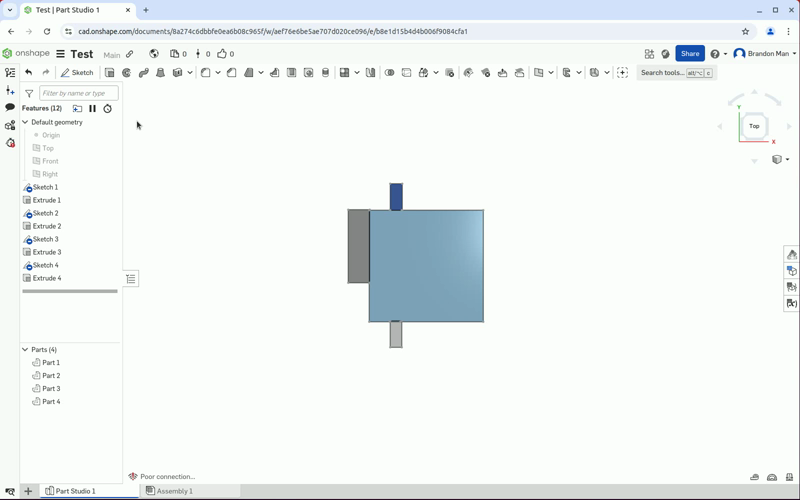
key(shift+h)
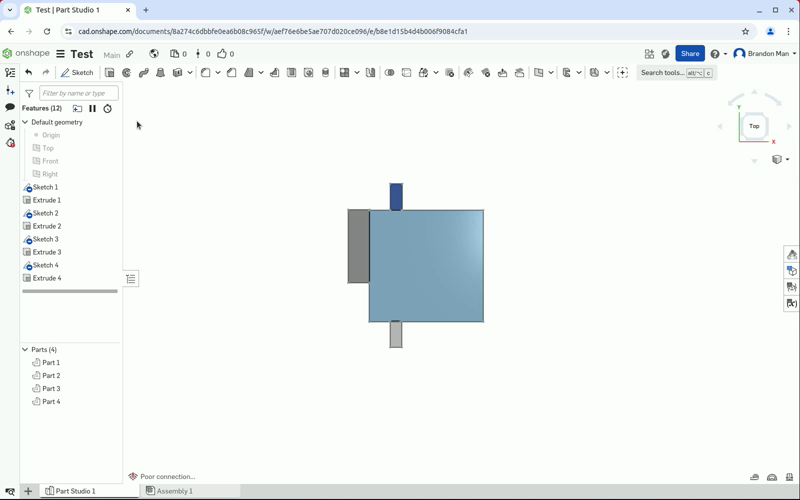
key(shift+7)
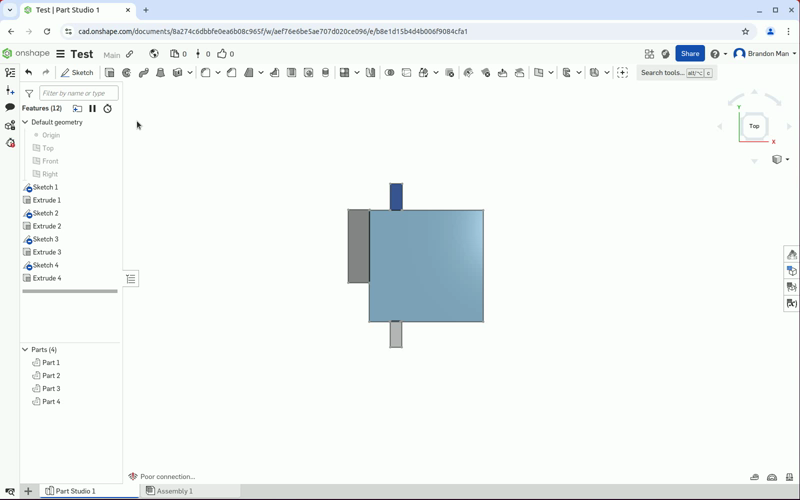
key(up, 3)
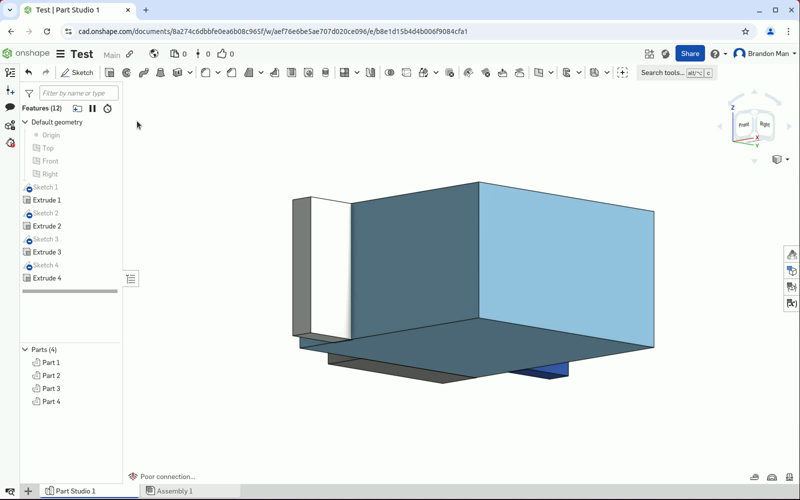
key(left, 3)
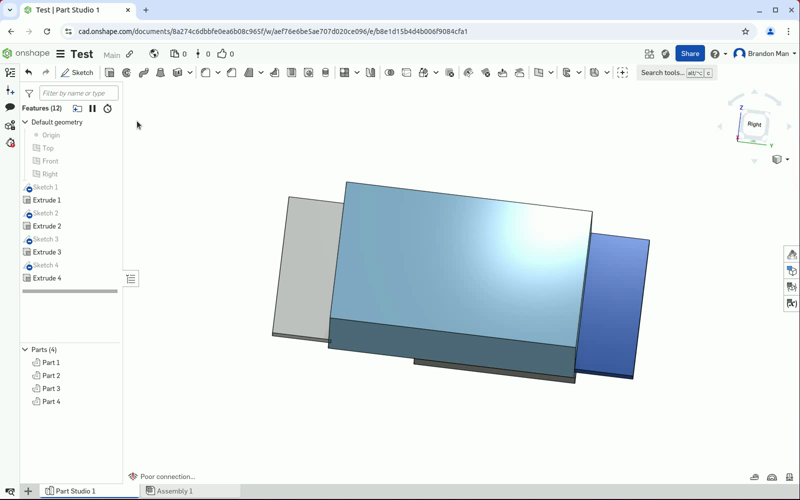
key(right, 3)
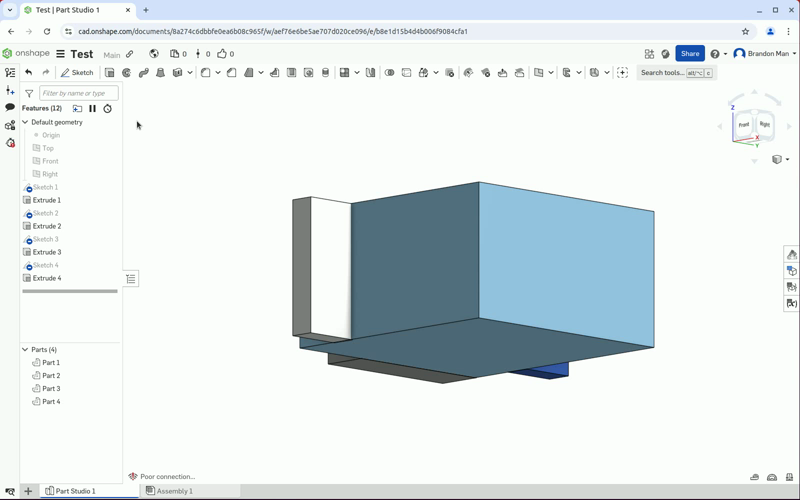
key(down, 3)
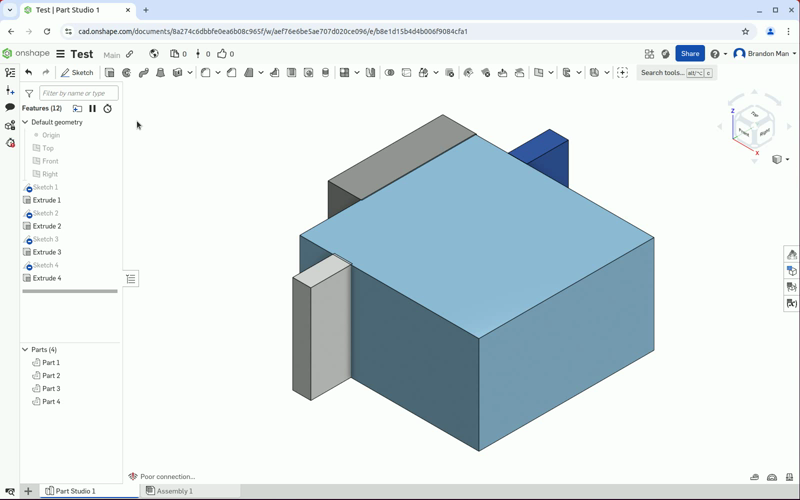
mouse_move(73, 189)
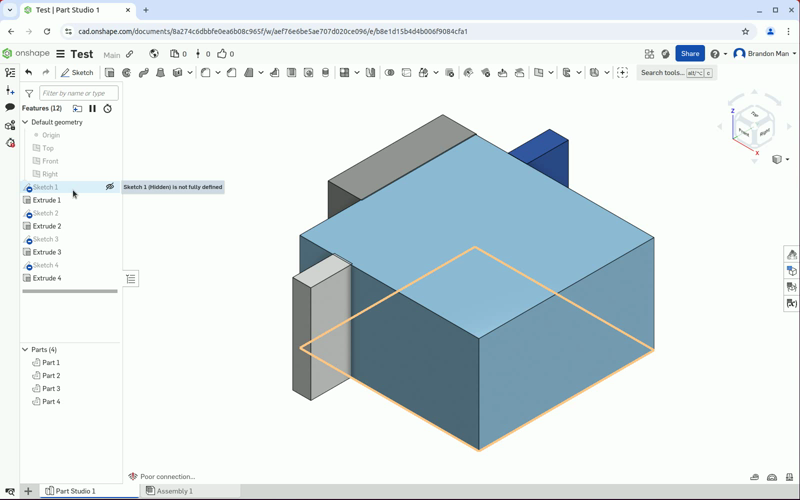
click(73, 189)